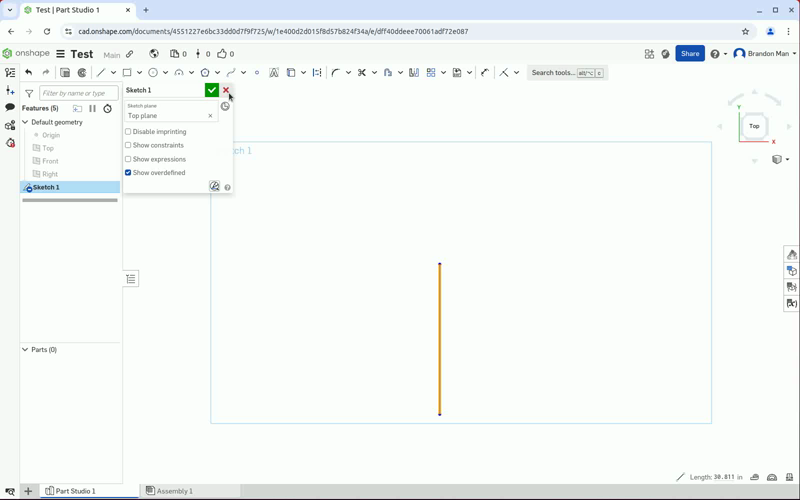
key(shift+h)
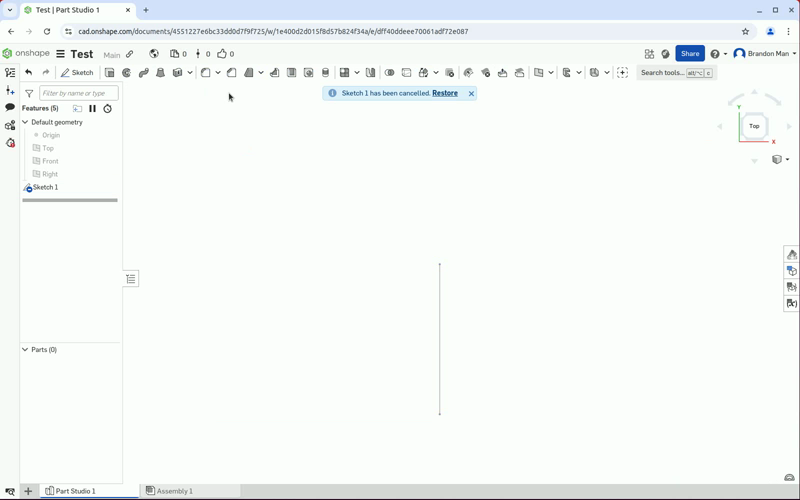
key(shift+s)
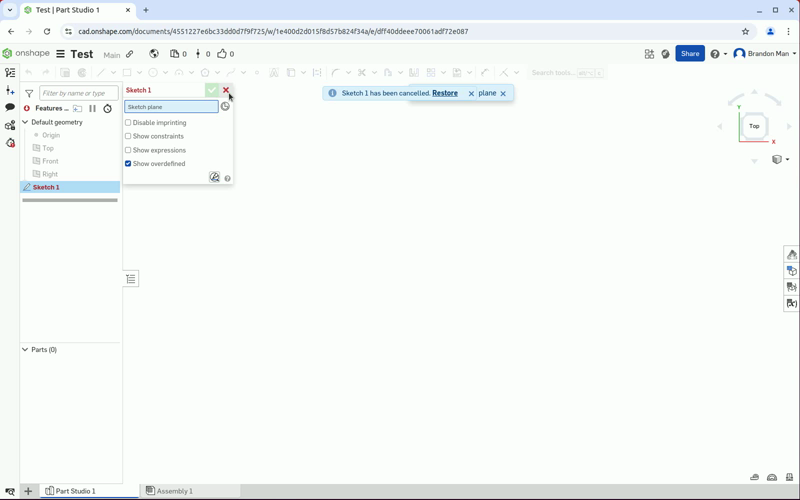
mouse_move(73, 150)
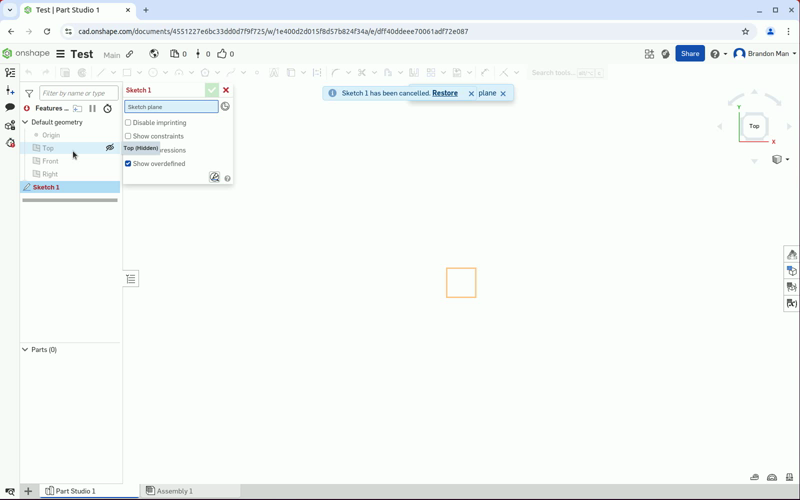
click(73, 150)
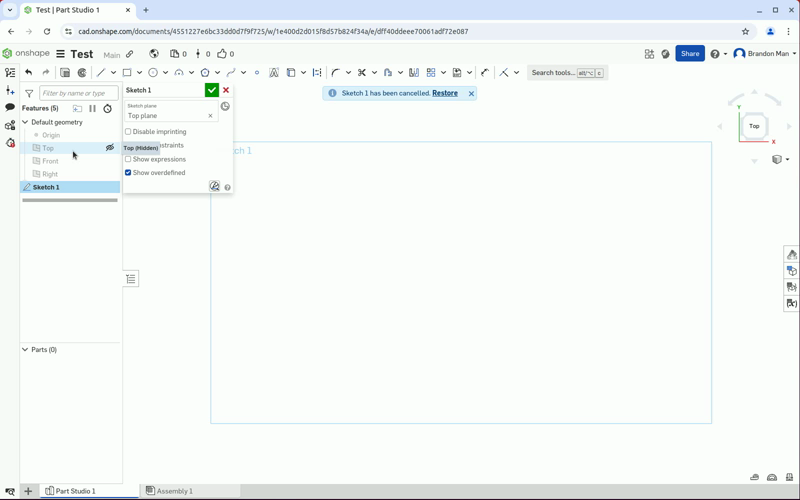
mouse_move(73, 352)
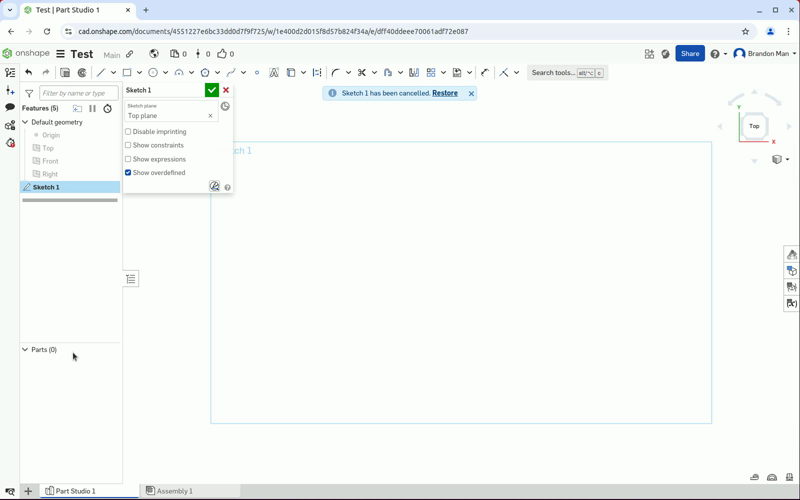
key(y)
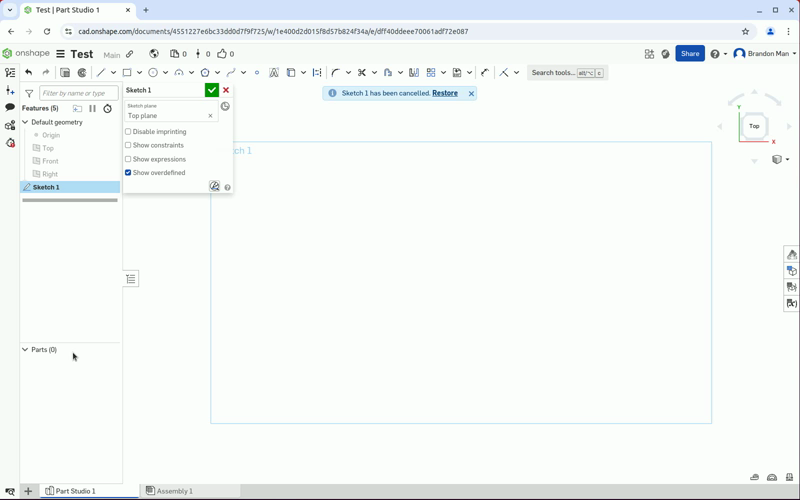
key(l)
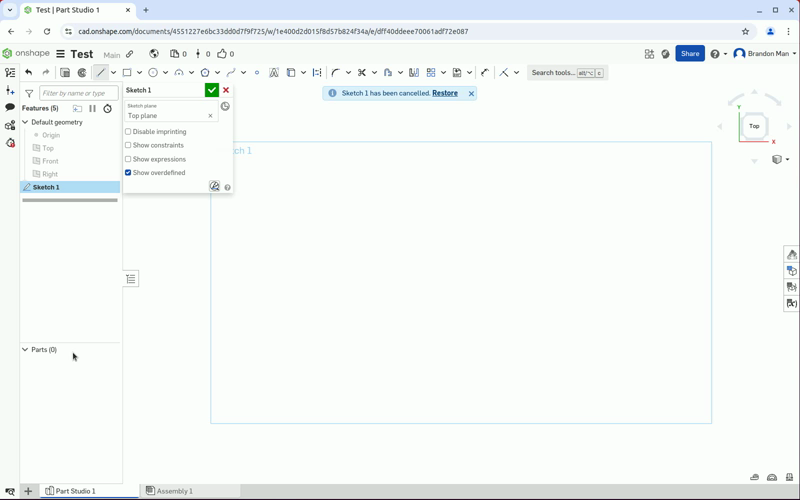
key_down(shift)
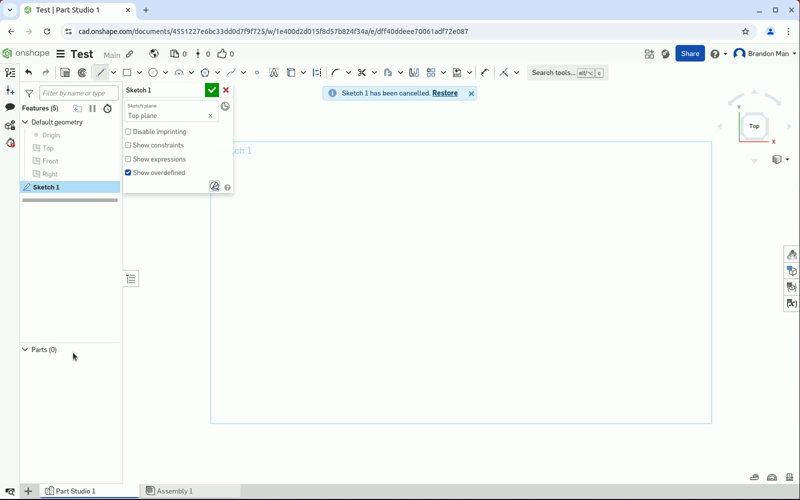
mouse_move(438, 305)
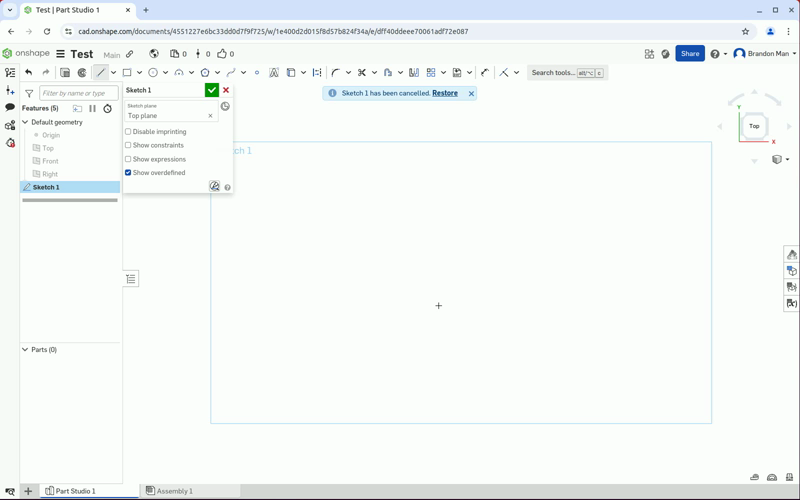
click(438, 305)
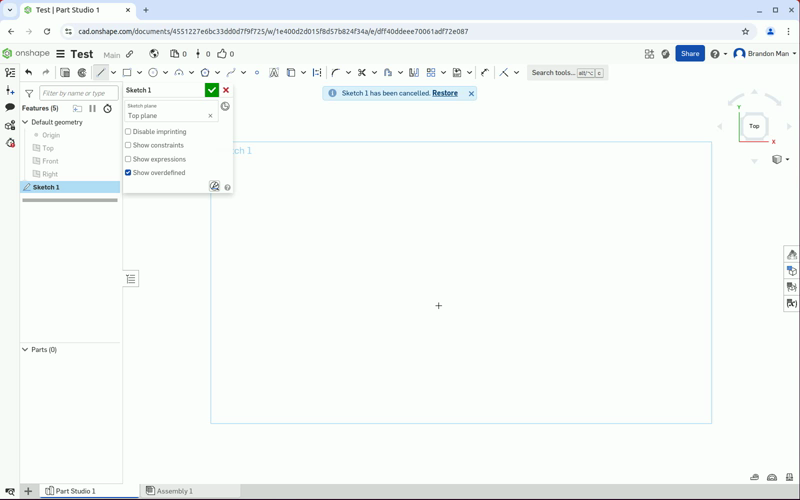
key_up(shift)
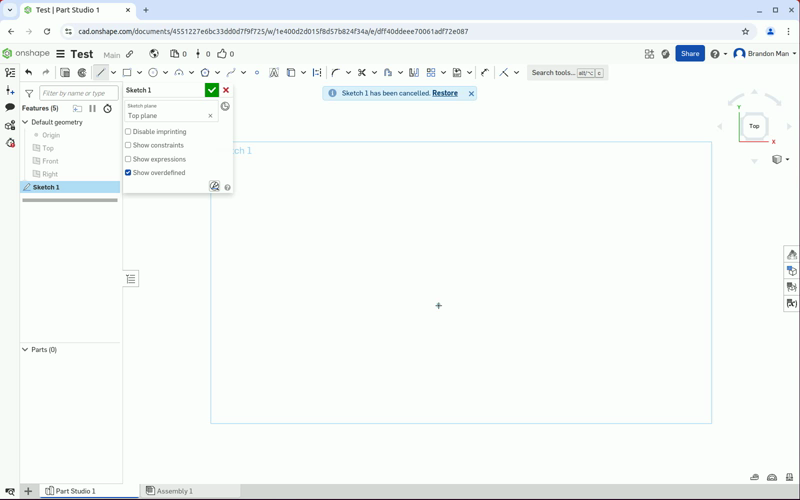
key_down(shift)
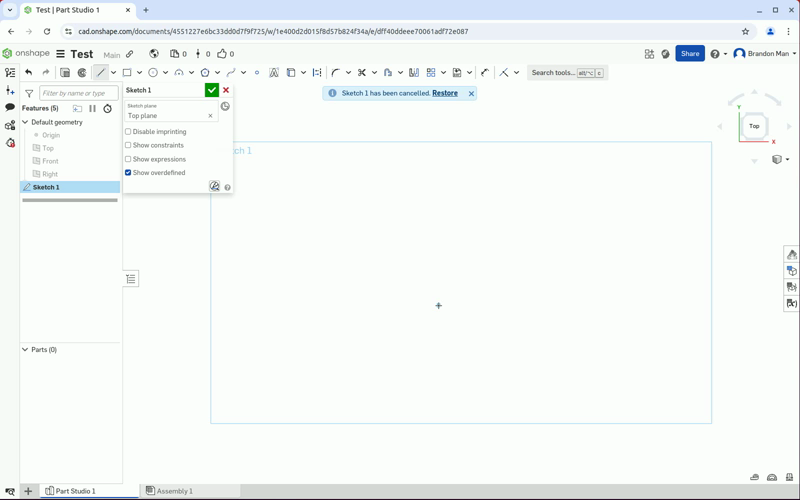
mouse_move(468, 305)
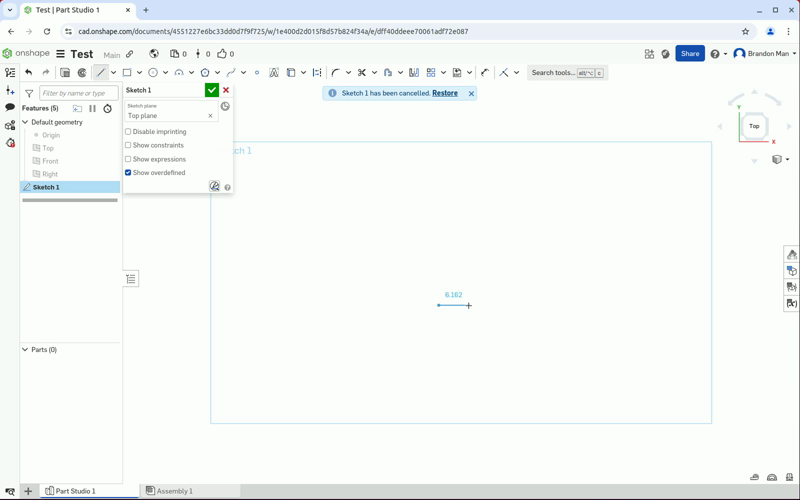
mouse_move(441, 305)
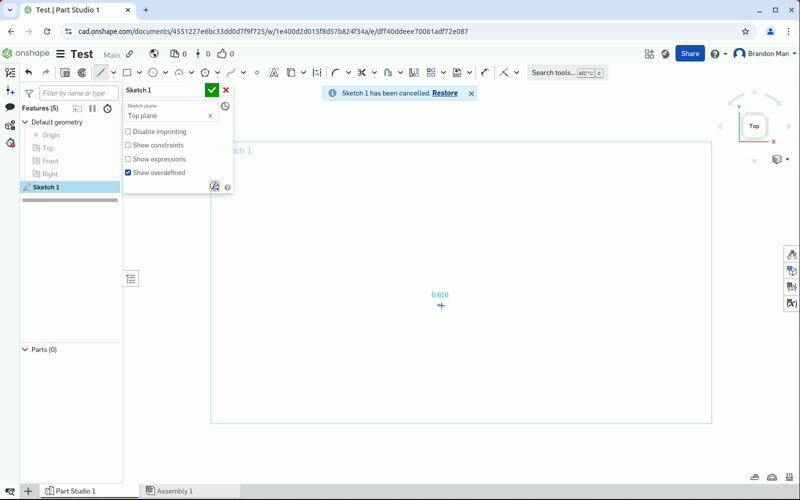
scroll(6)
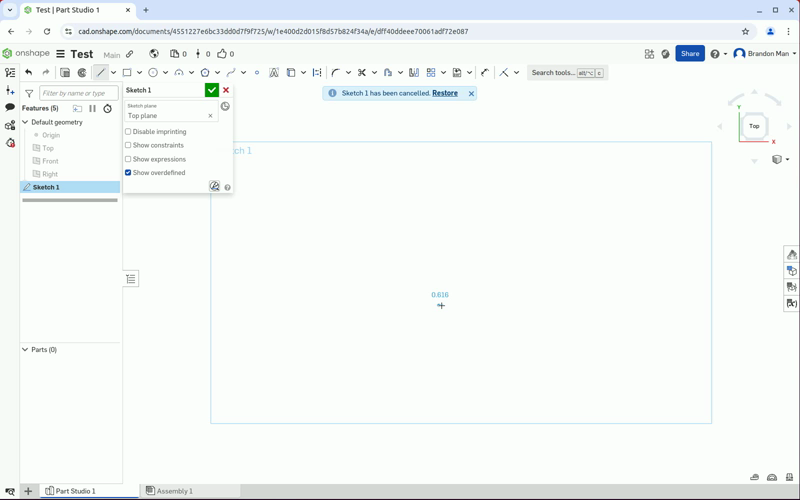
scroll(6)
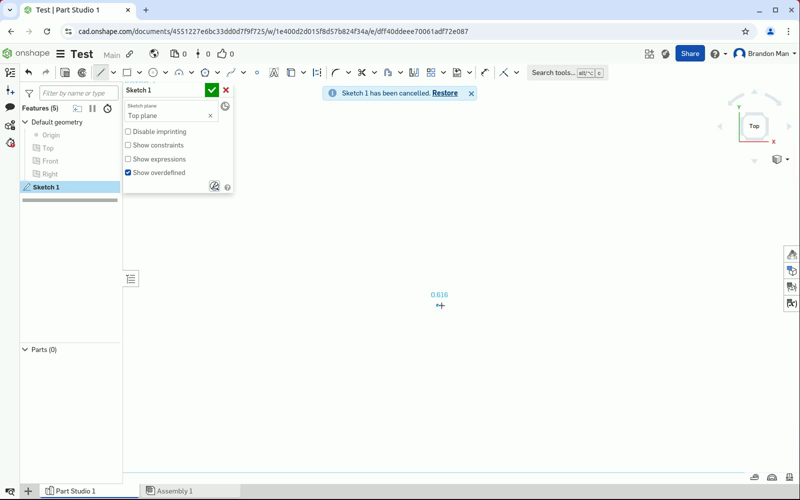
scroll(6)
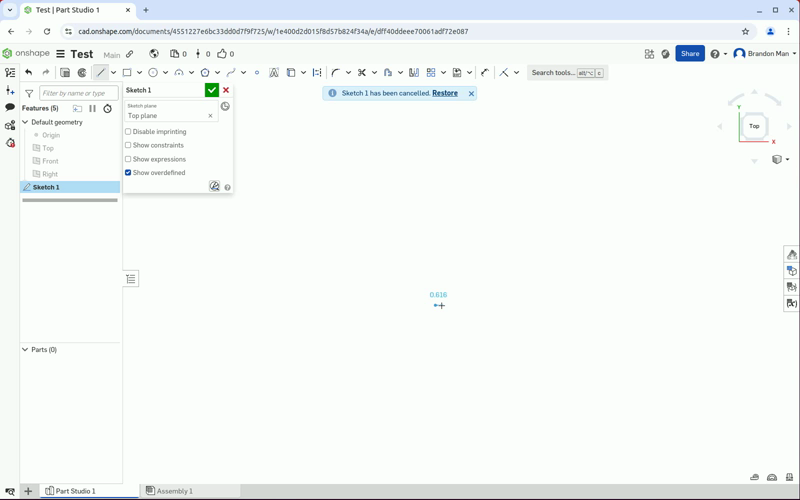
scroll(6)
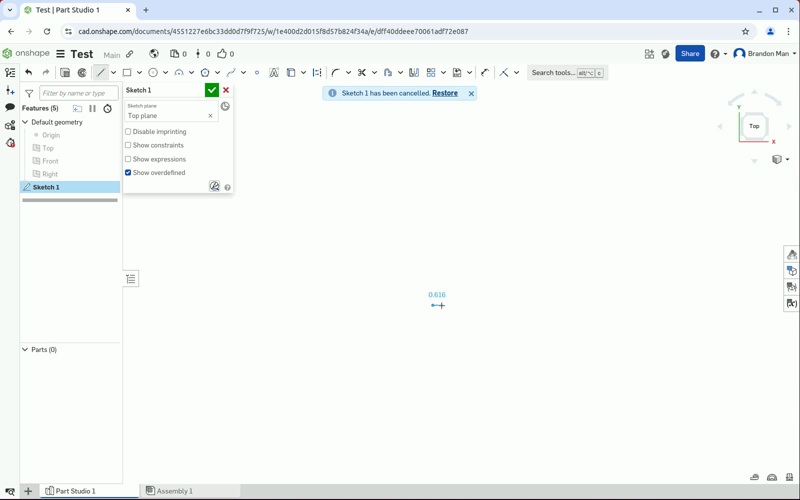
scroll(6)
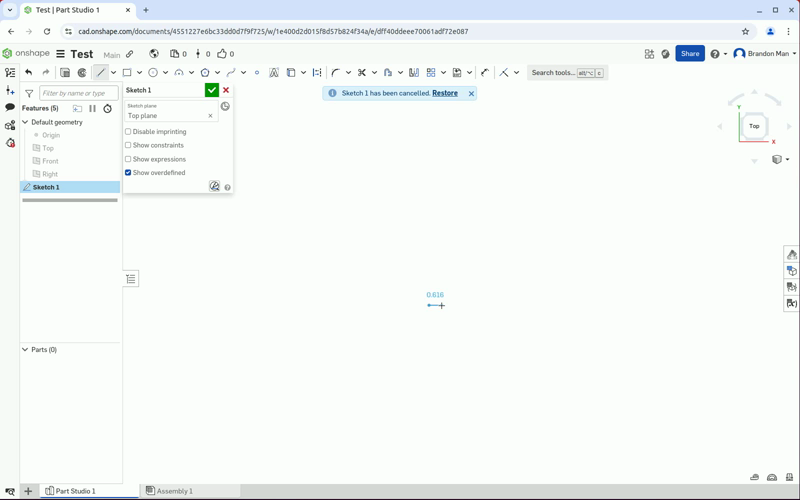
scroll(6)
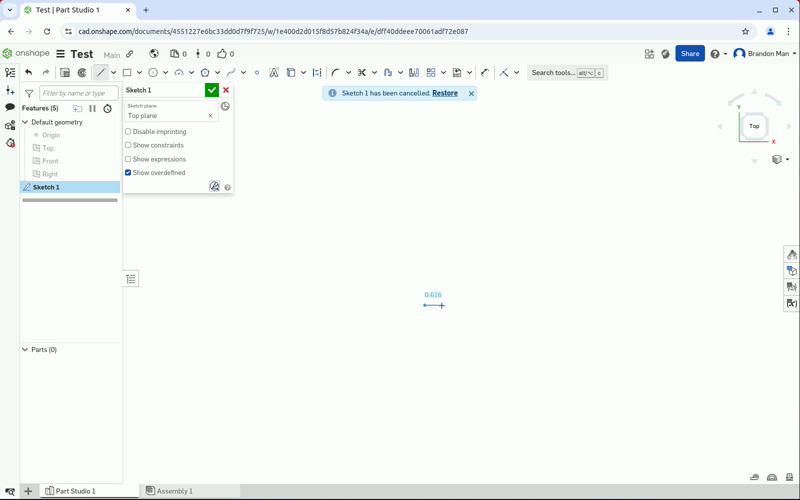
scroll(6)
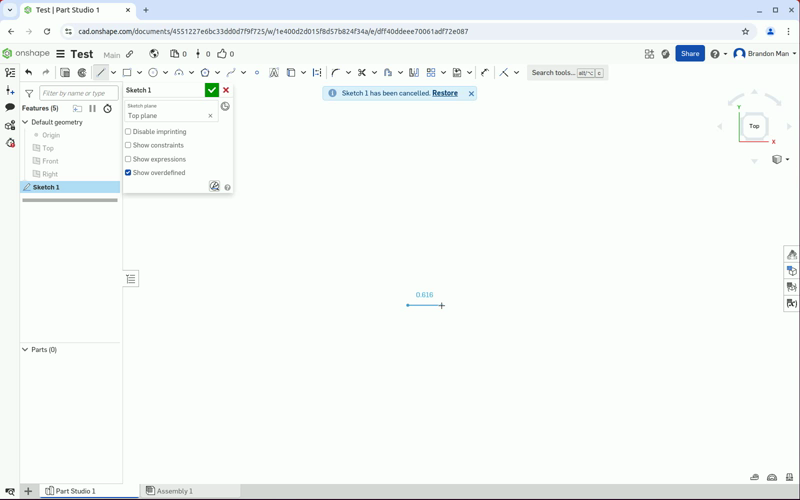
click(441, 305)
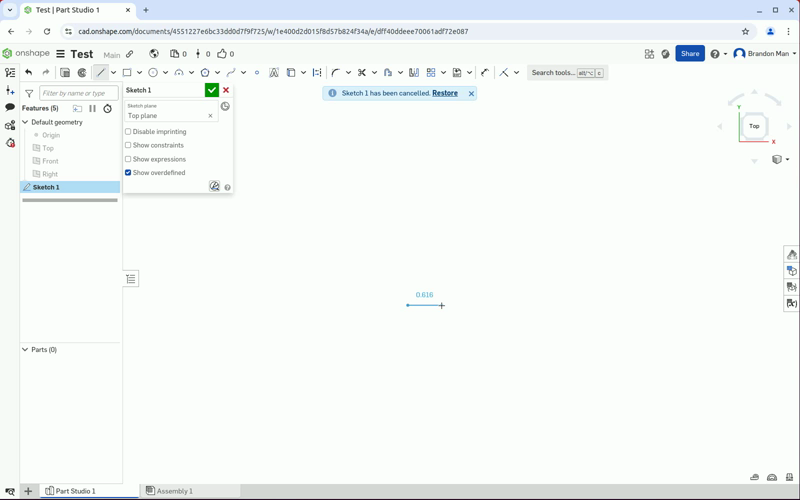
scroll(-6)
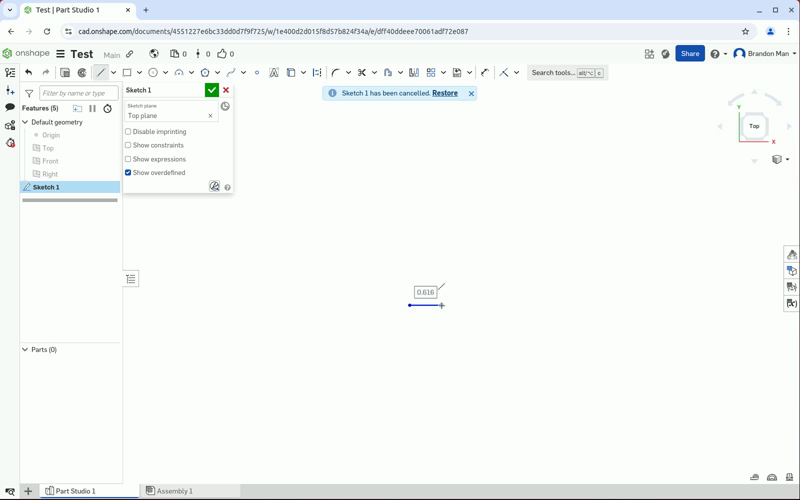
scroll(-6)
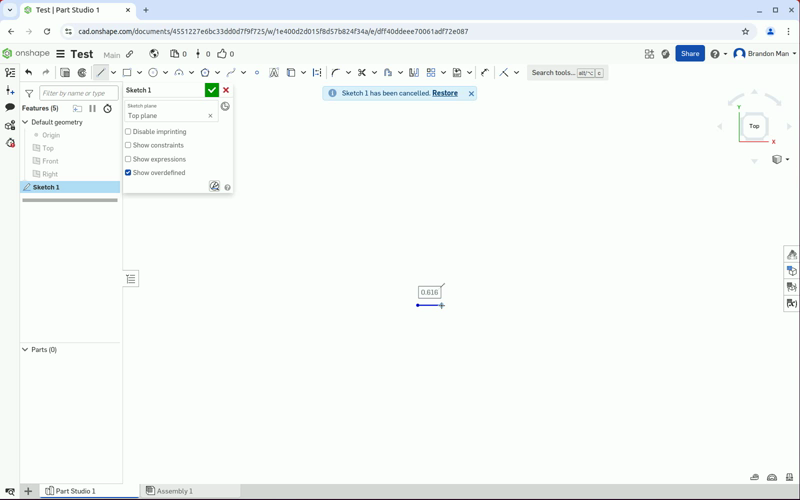
scroll(-6)
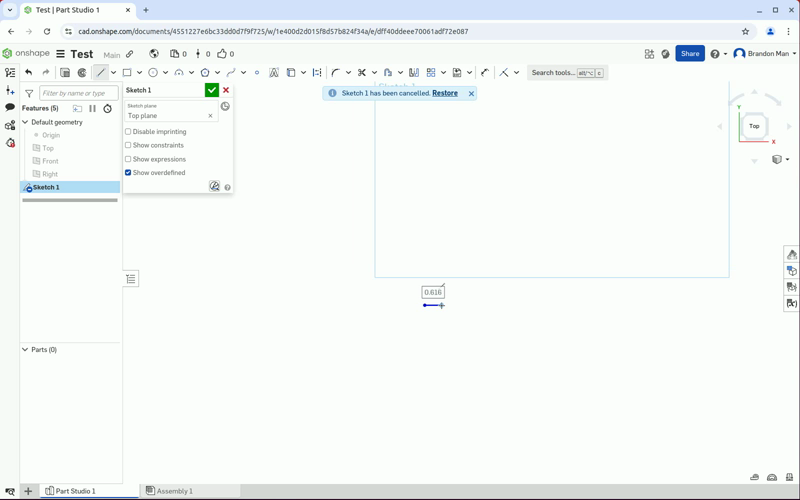
scroll(-6)
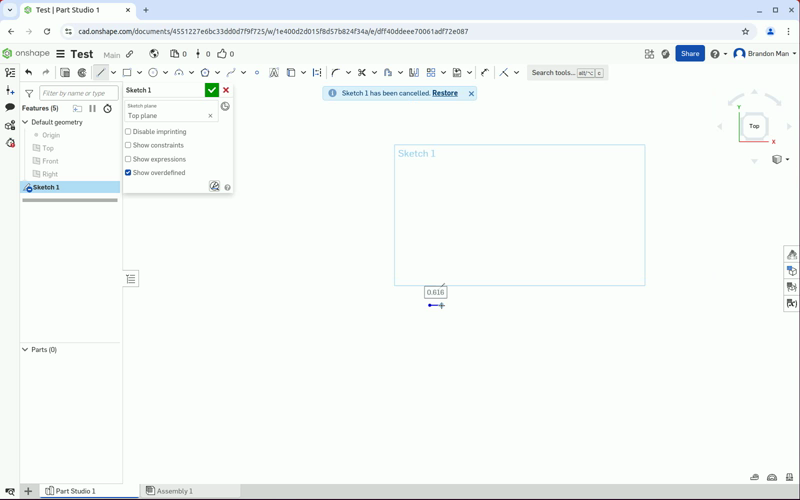
scroll(-6)
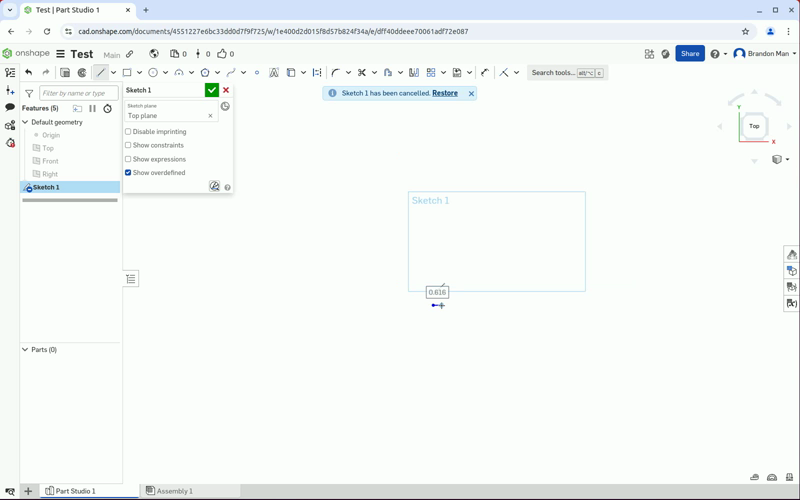
scroll(-6)
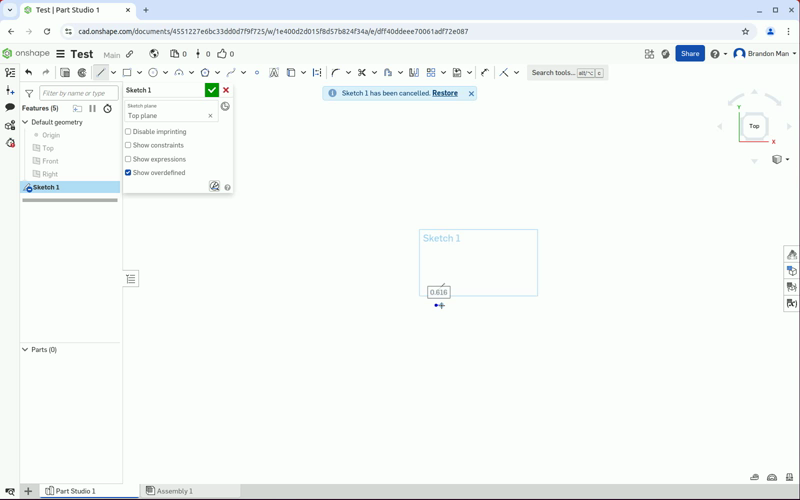
scroll(-6)
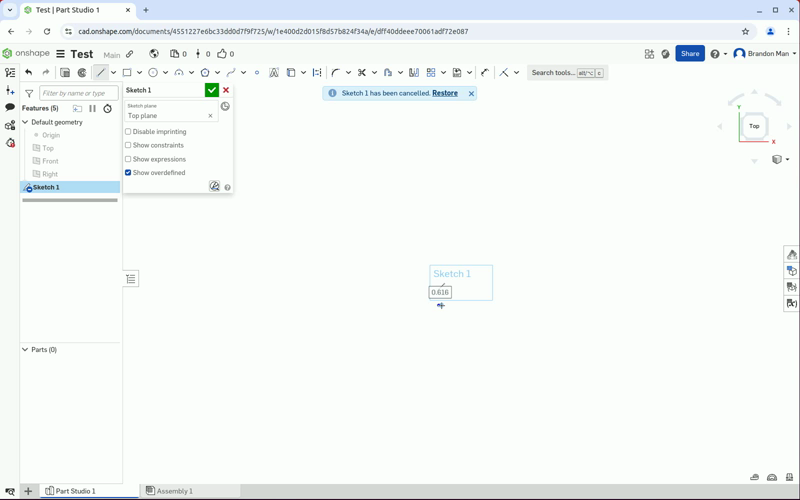
key_up(shift)
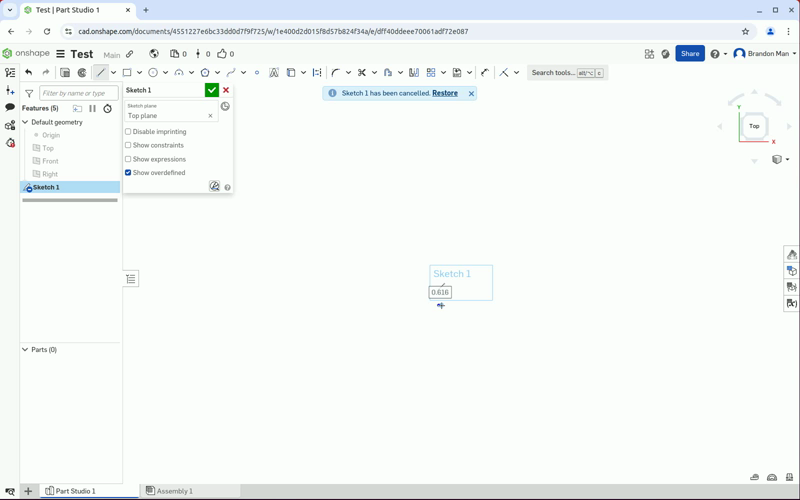
key_down(shift)
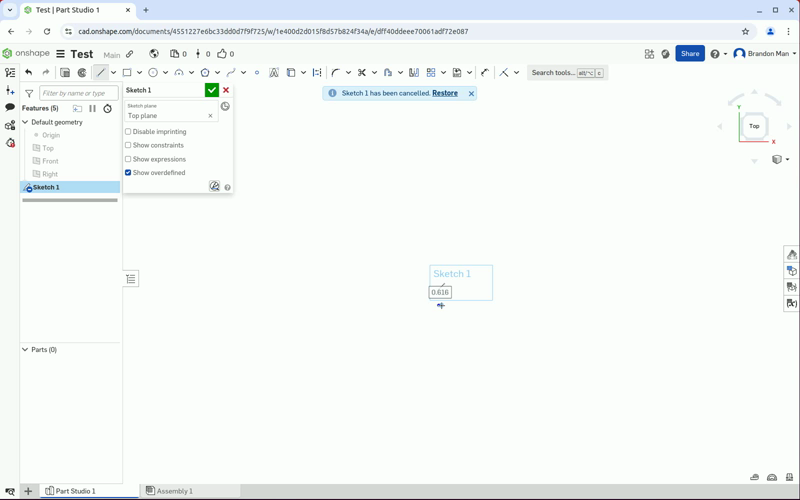
mouse_move(471, 305)
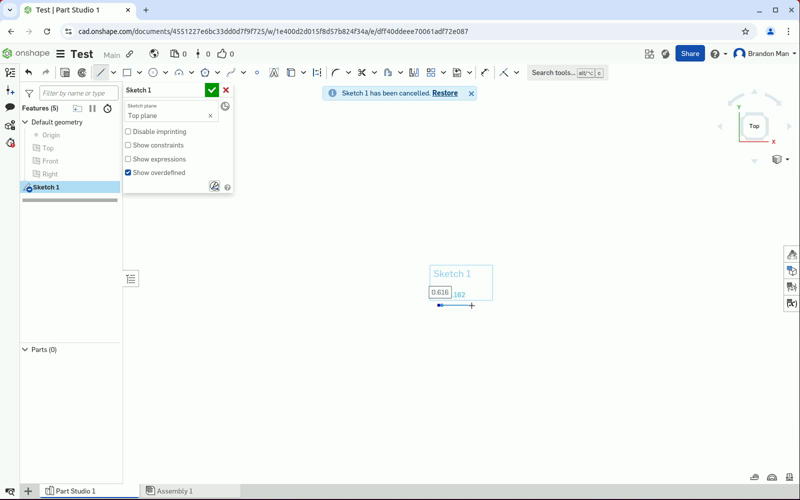
mouse_move(461, 305)
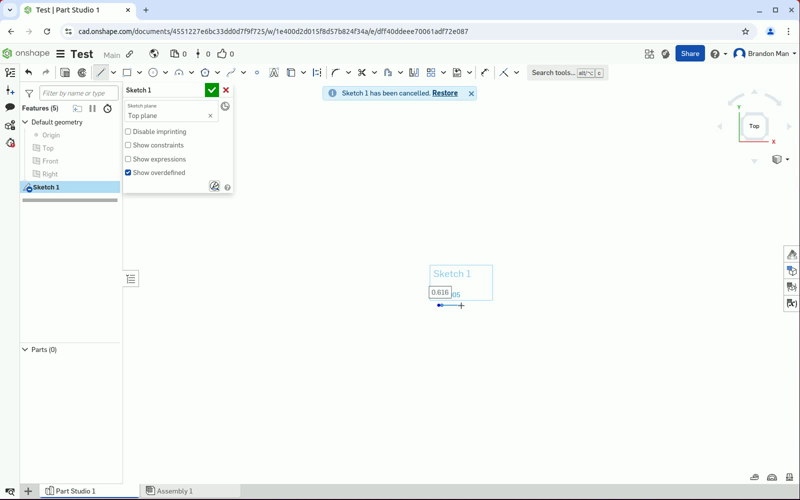
click(461, 305)
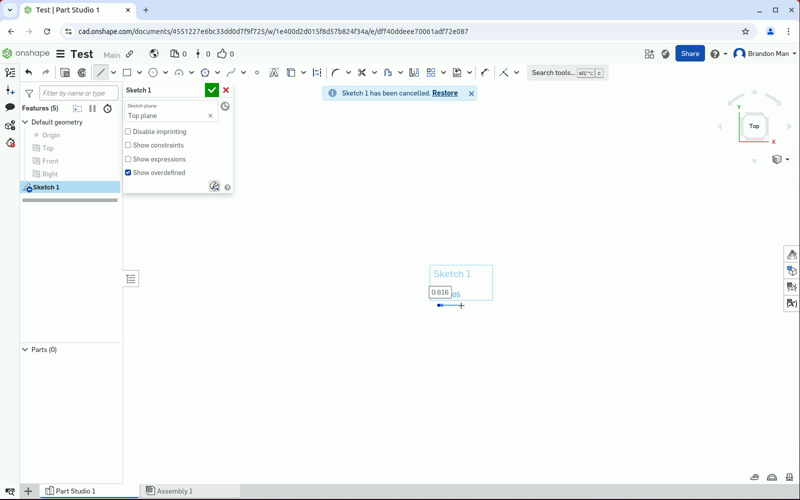
key_up(shift)
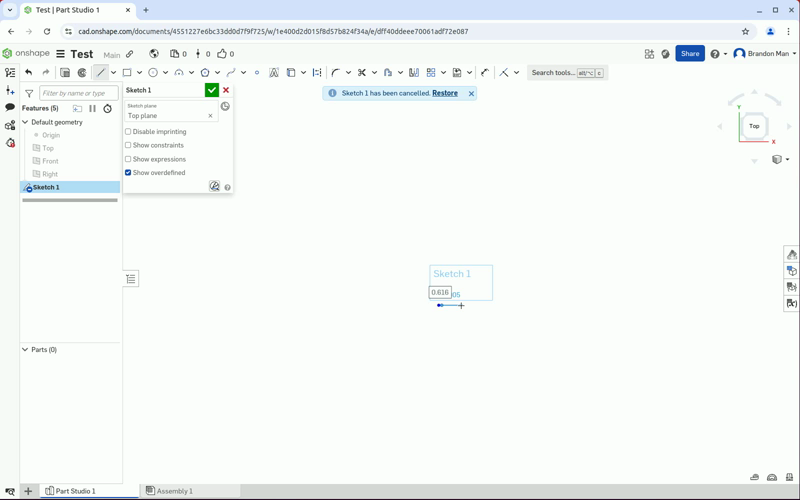
key_down(shift)
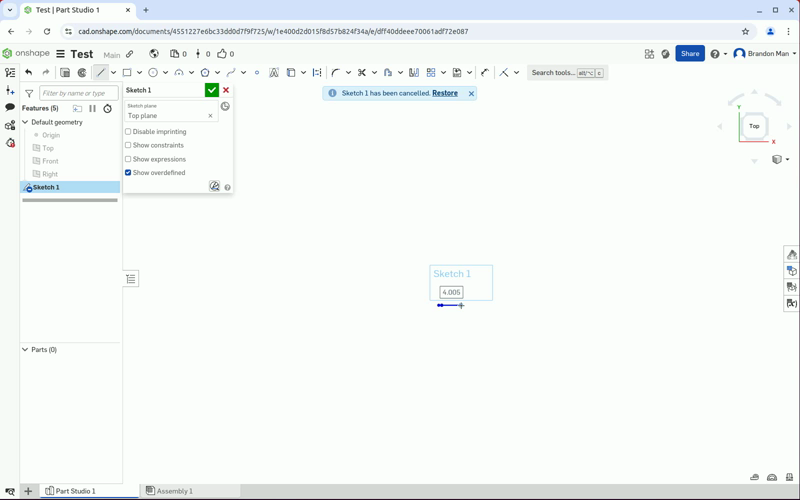
mouse_move(491, 305)
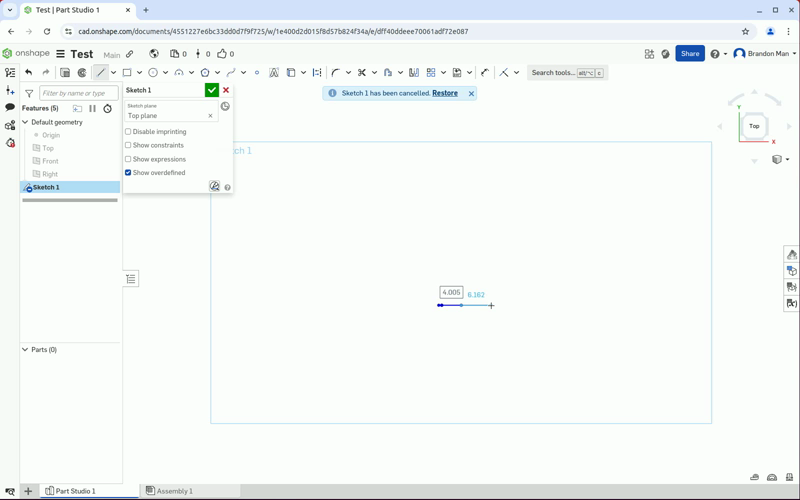
mouse_move(480, 305)
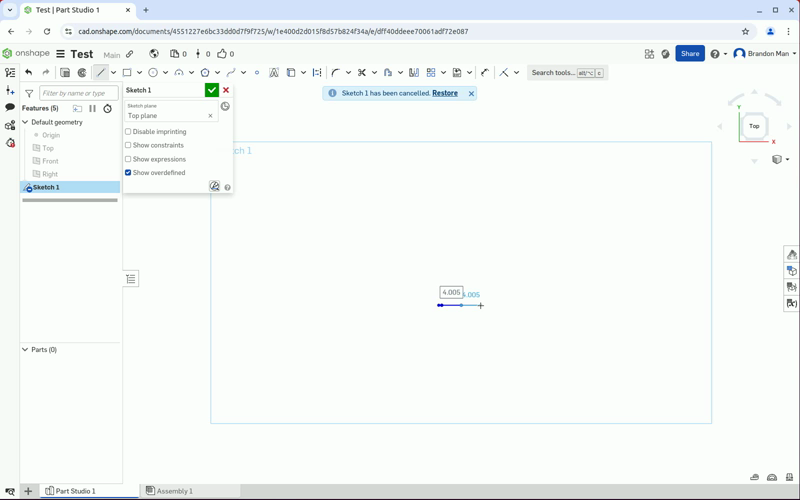
click(480, 305)
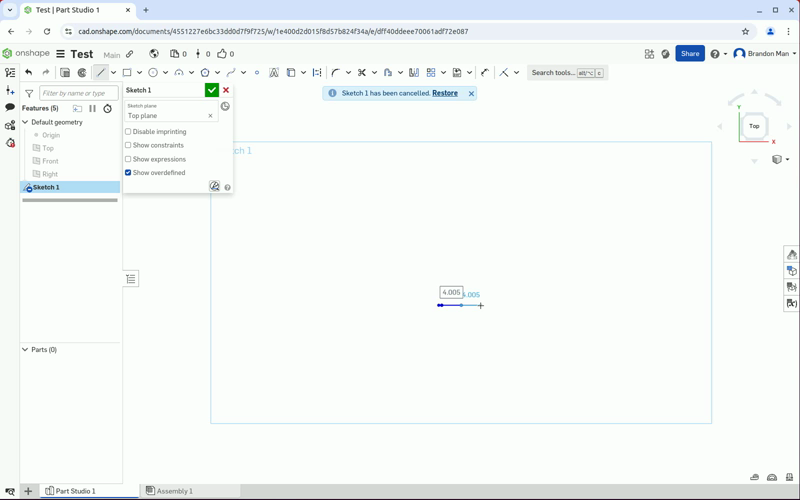
key_up(shift)
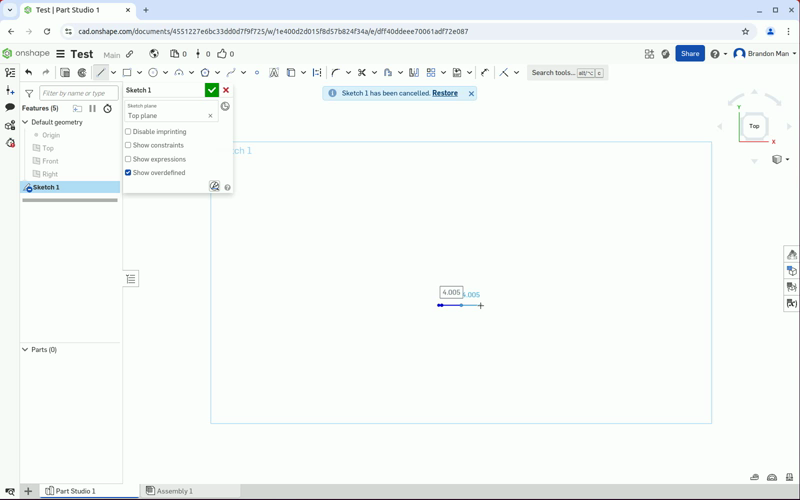
key_down(shift)
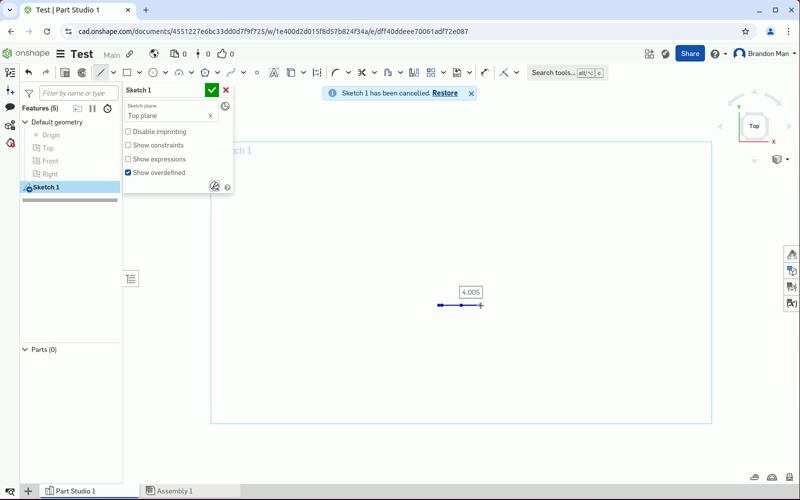
mouse_move(510, 305)
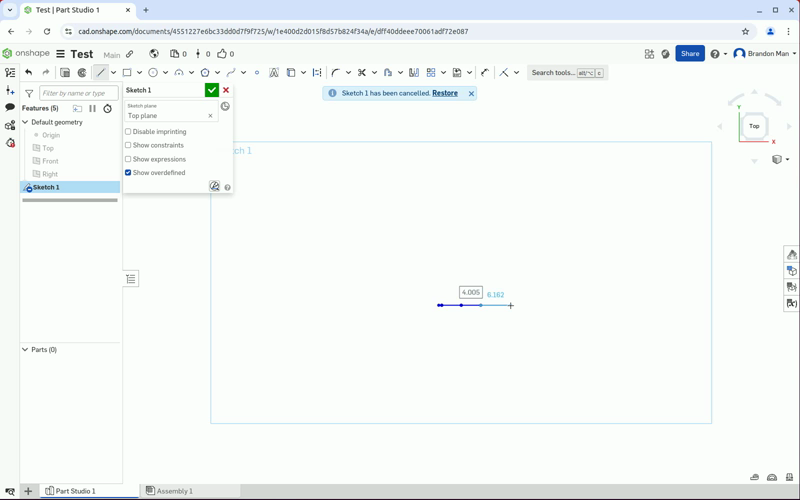
mouse_move(483, 305)
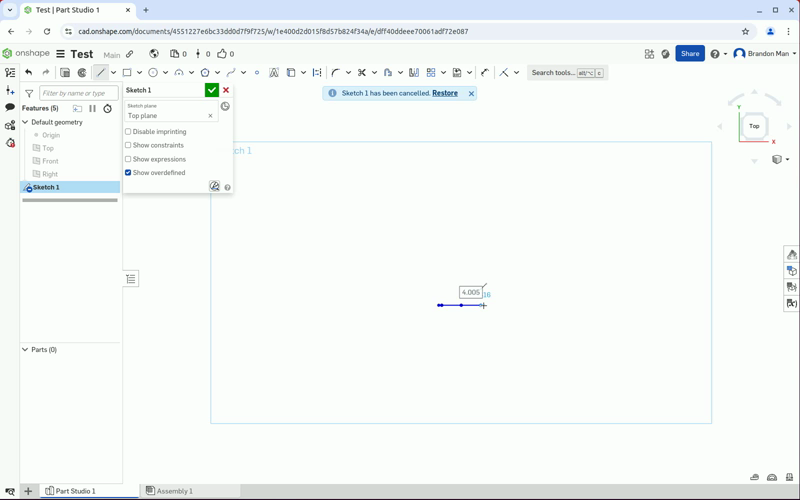
scroll(6)
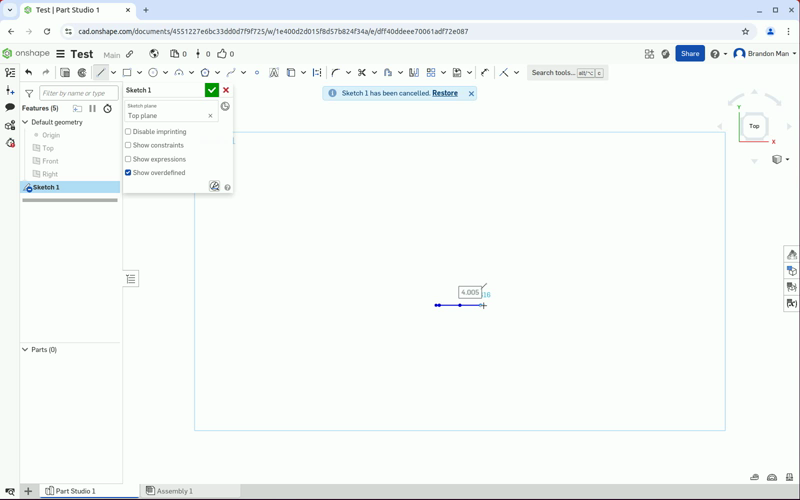
scroll(6)
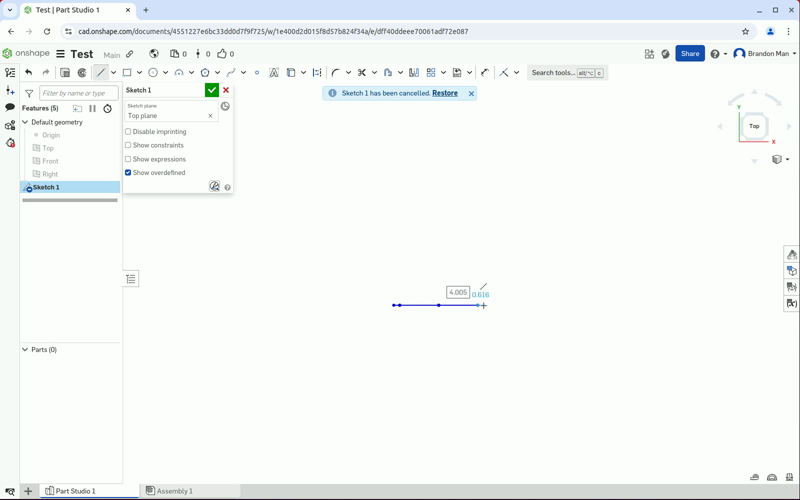
scroll(6)
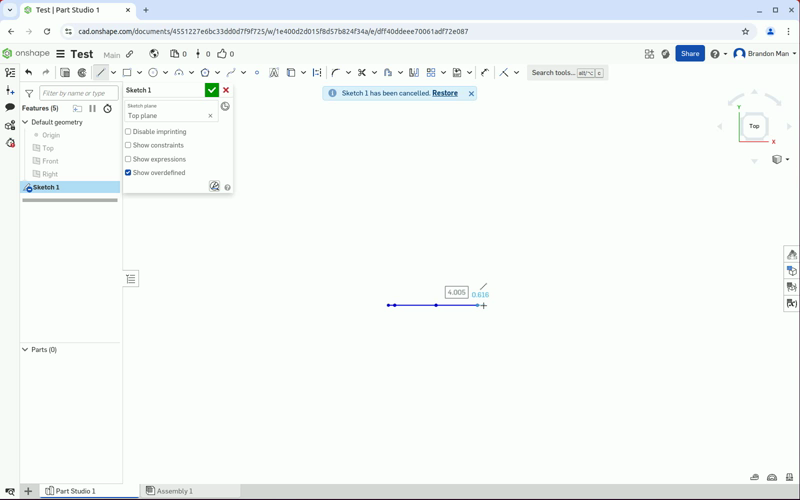
scroll(6)
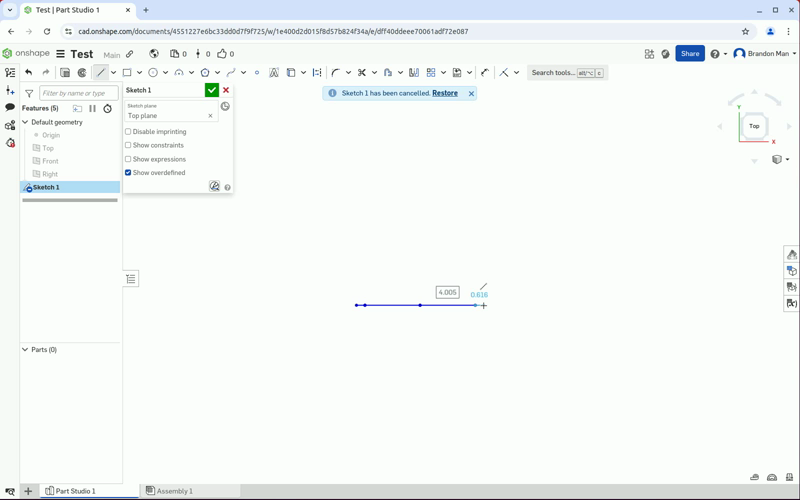
scroll(6)
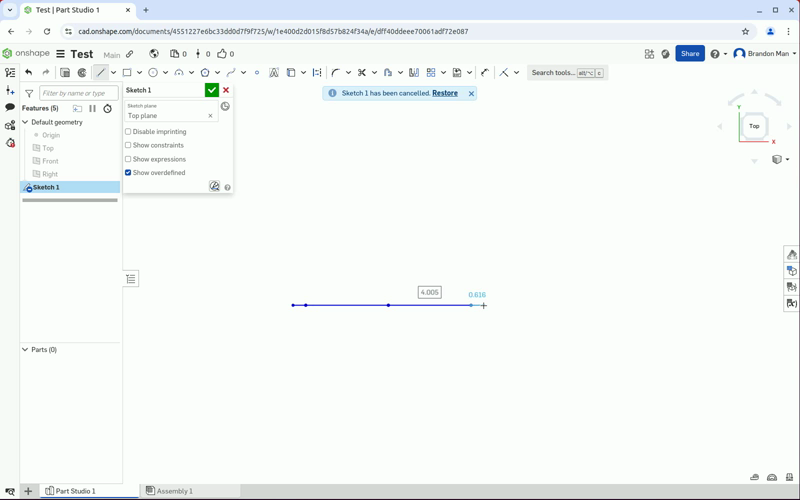
scroll(6)
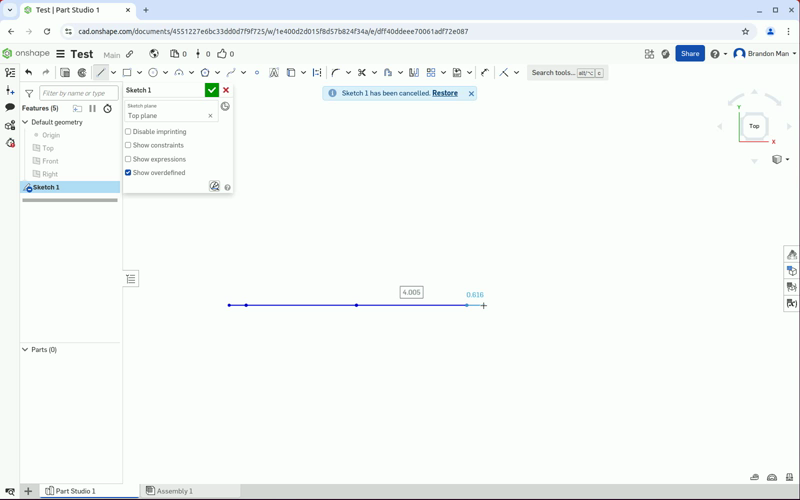
scroll(6)
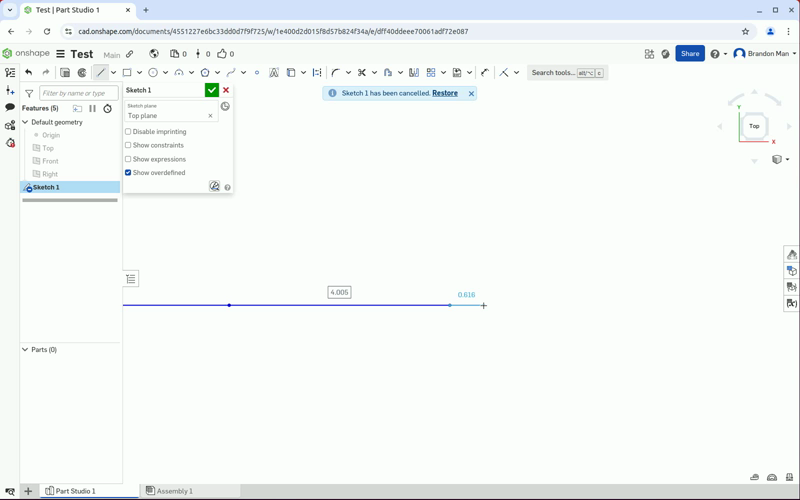
click(483, 305)
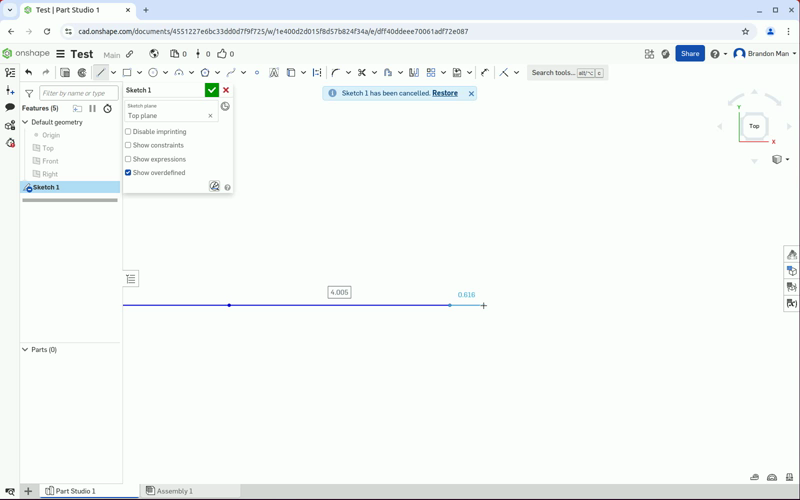
scroll(-6)
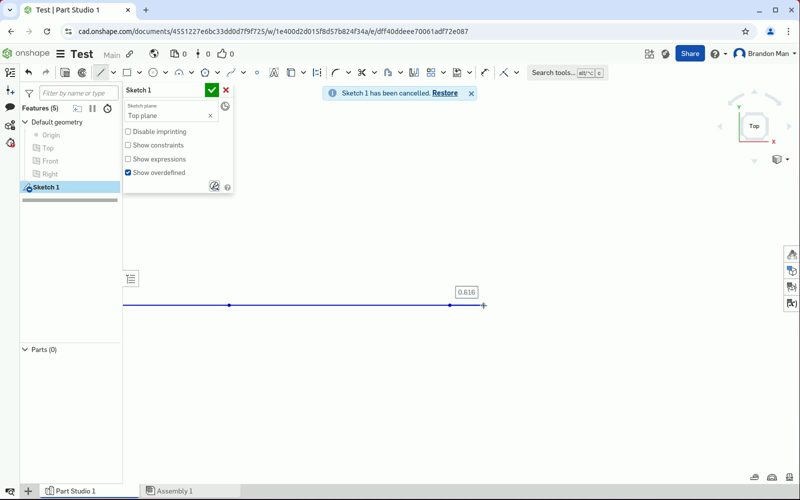
scroll(-6)
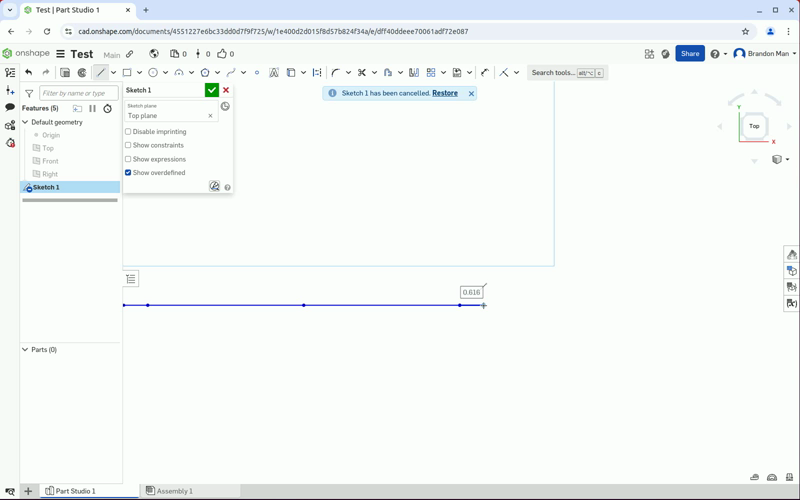
scroll(-6)
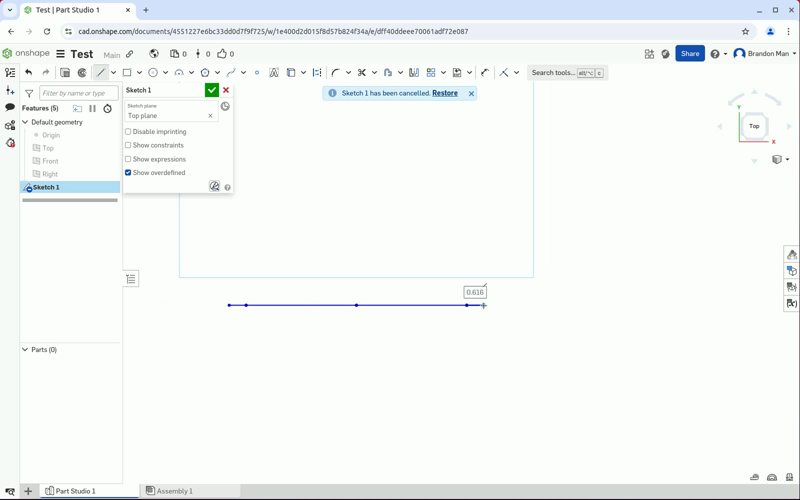
scroll(-6)
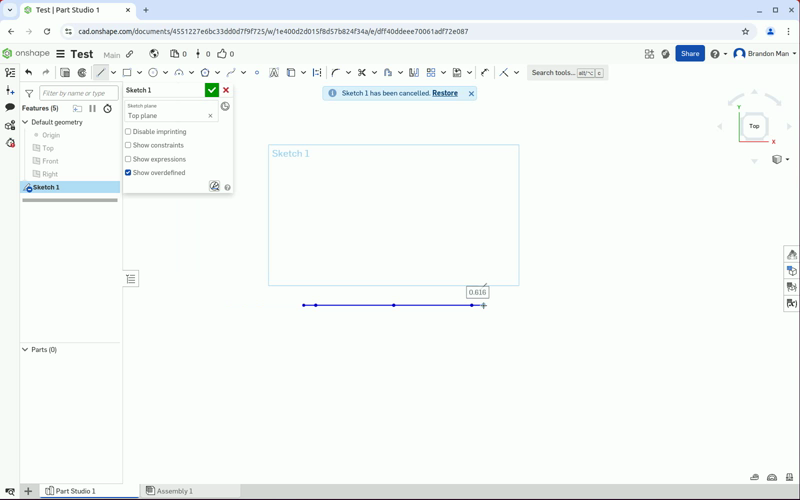
scroll(-6)
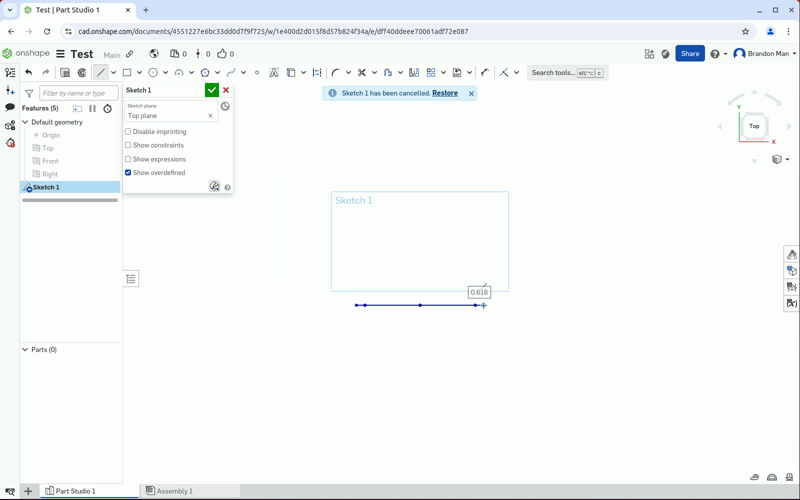
scroll(-6)
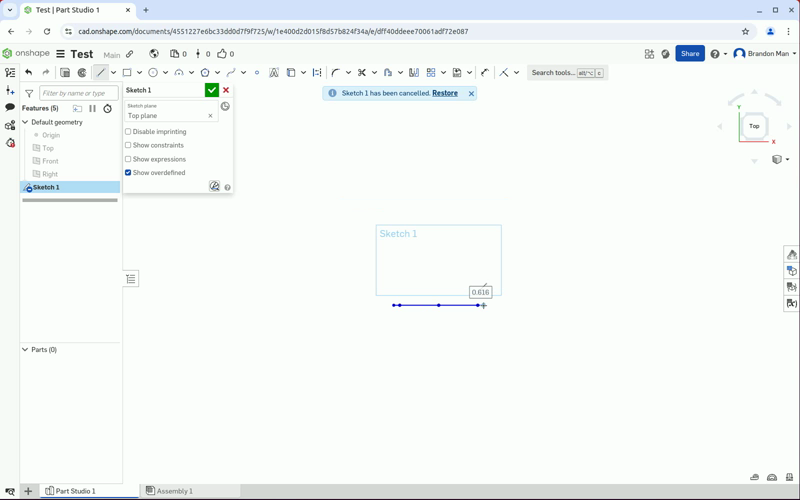
scroll(-6)
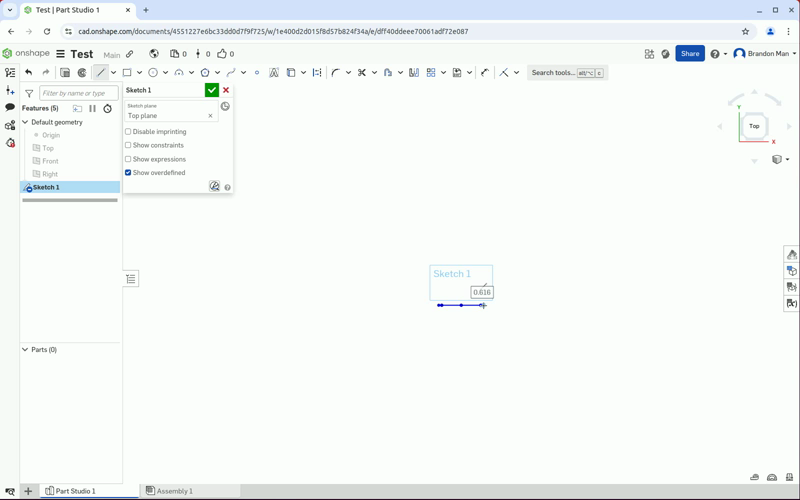
key_up(shift)
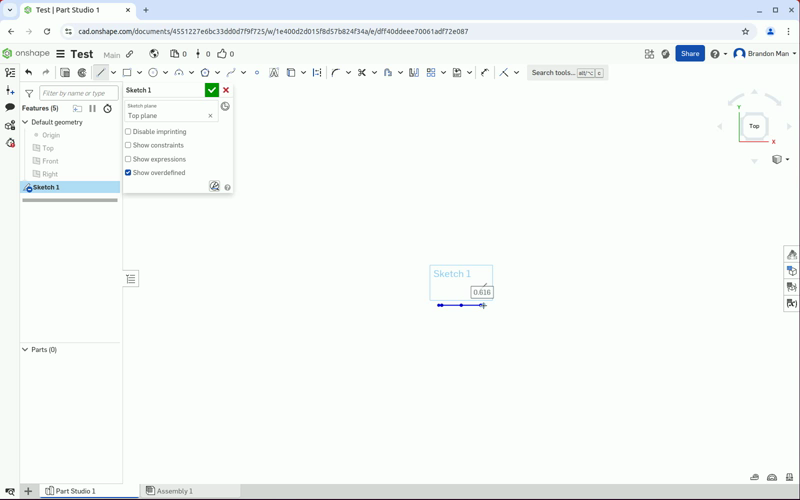
key_down(shift)
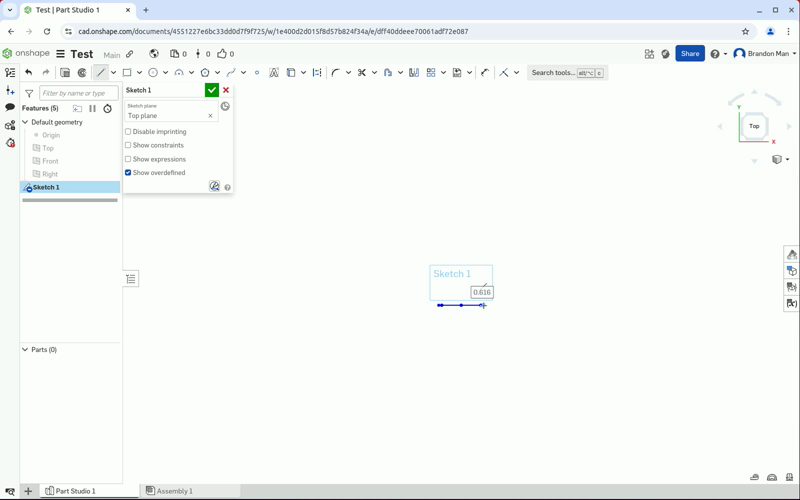
mouse_move(513, 305)
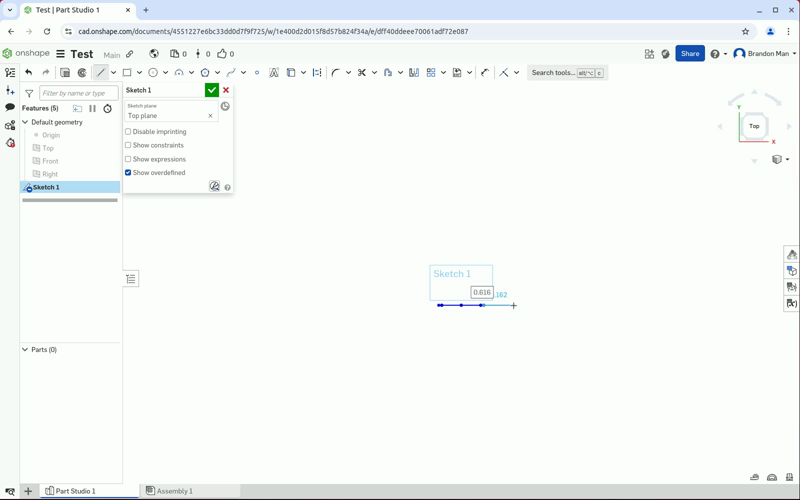
mouse_move(483, 259)
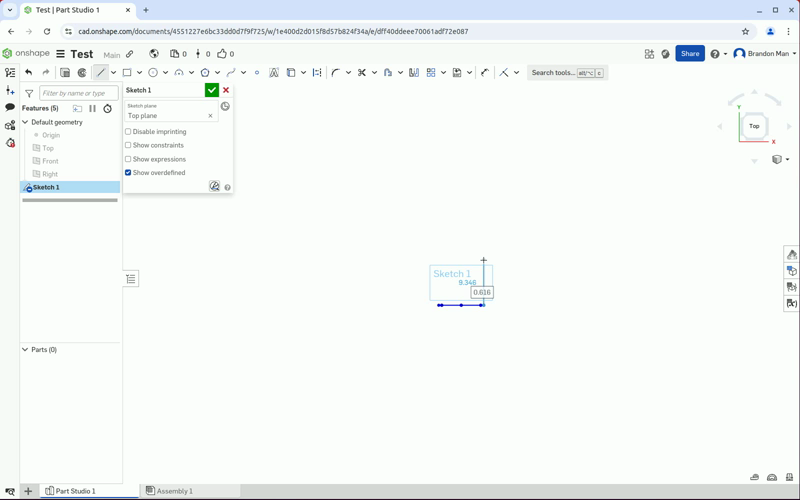
click(483, 259)
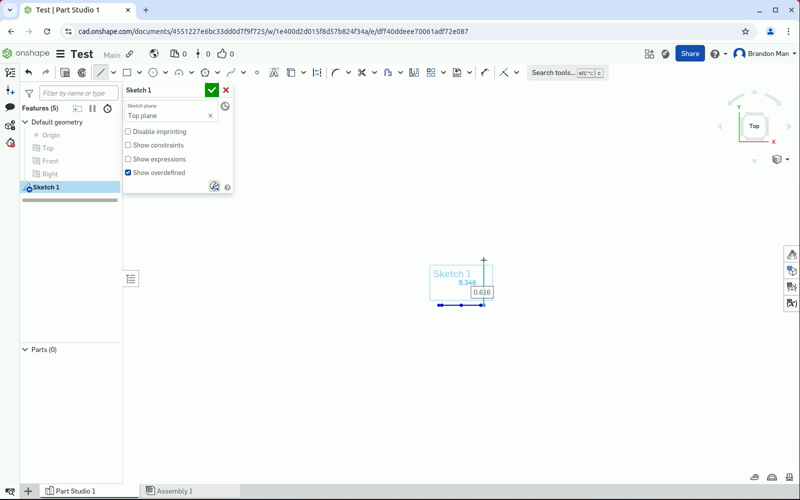
key_up(shift)
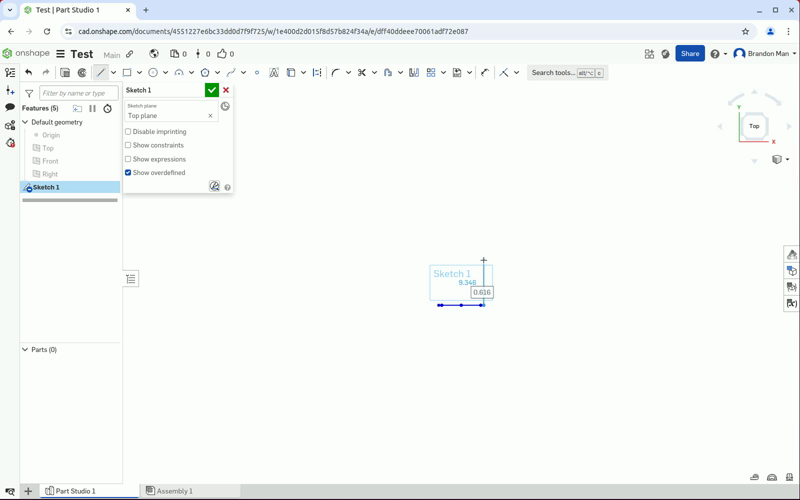
key_down(shift)
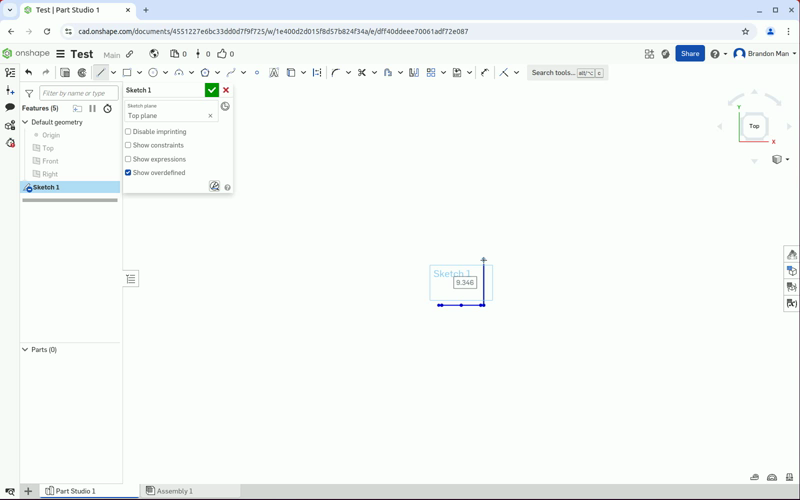
mouse_move(513, 259)
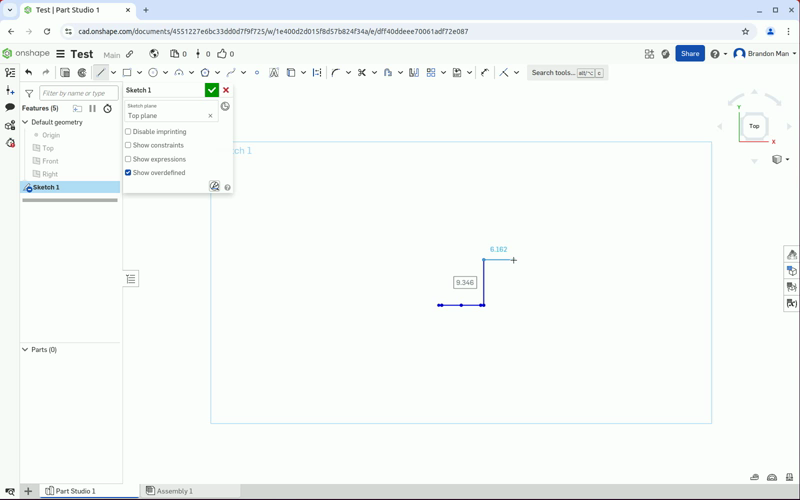
mouse_move(438, 259)
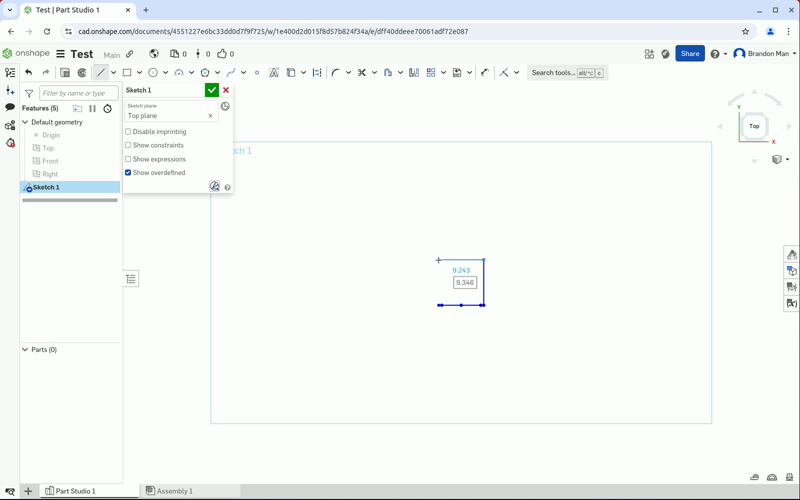
click(438, 259)
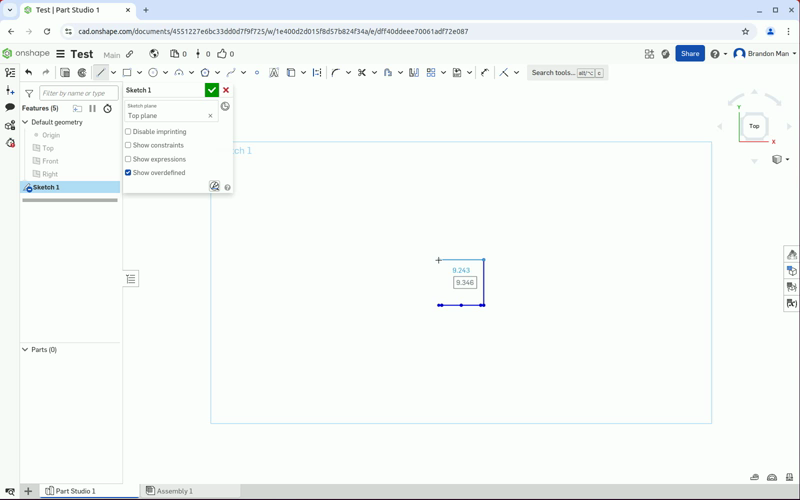
key_up(shift)
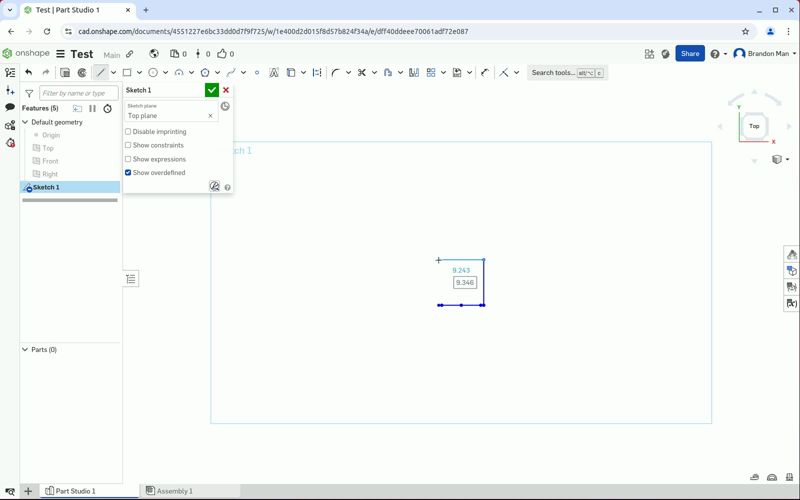
key_down(shift)
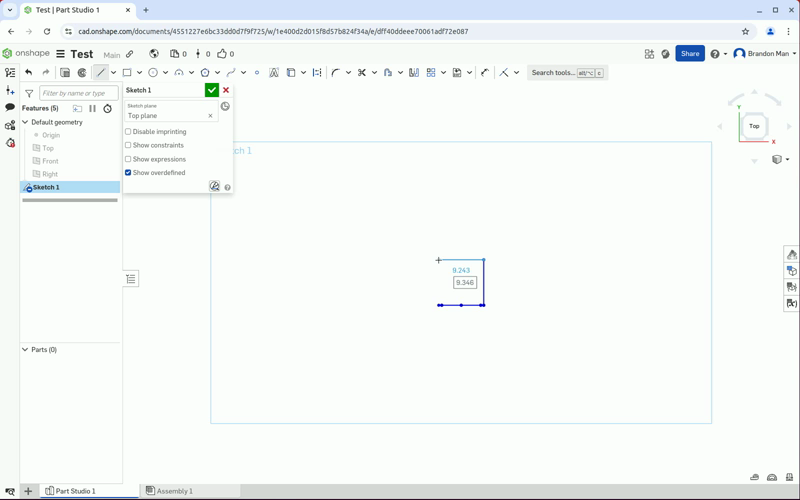
mouse_move(468, 259)
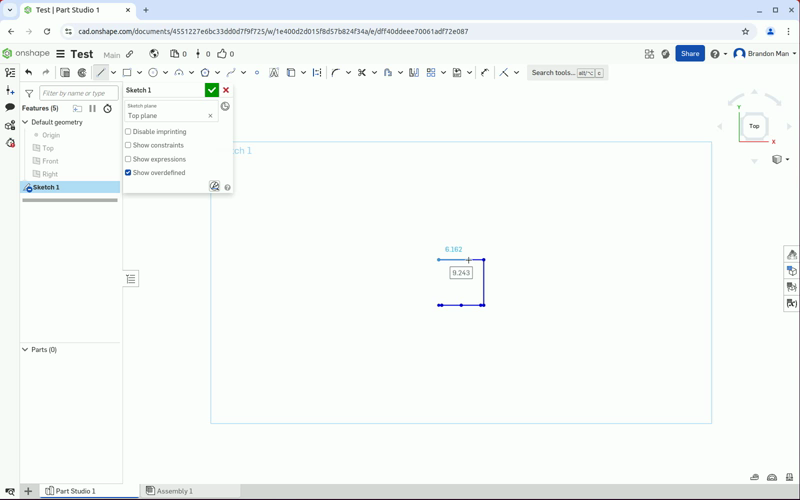
mouse_move(438, 263)
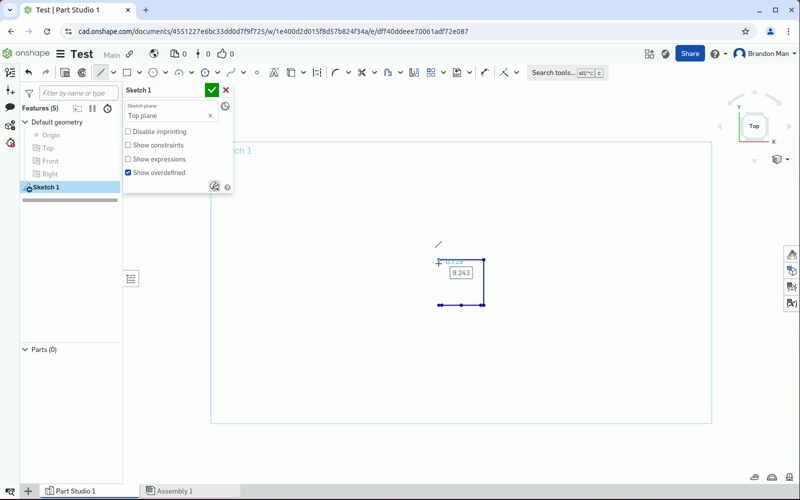
scroll(6)
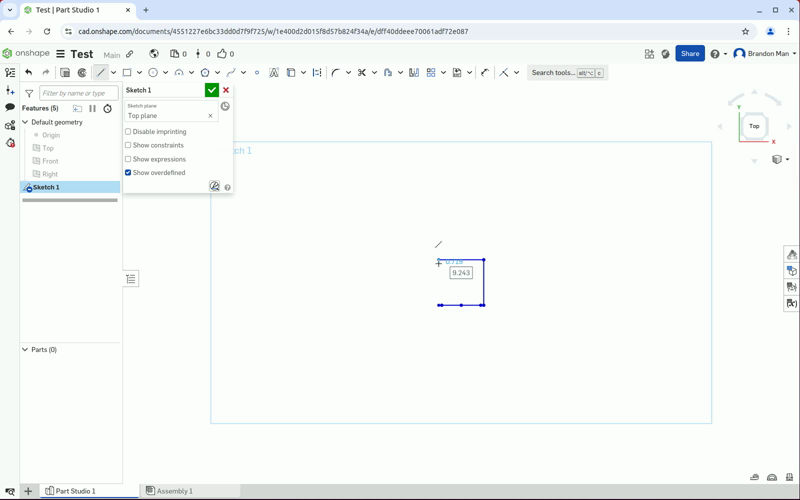
scroll(6)
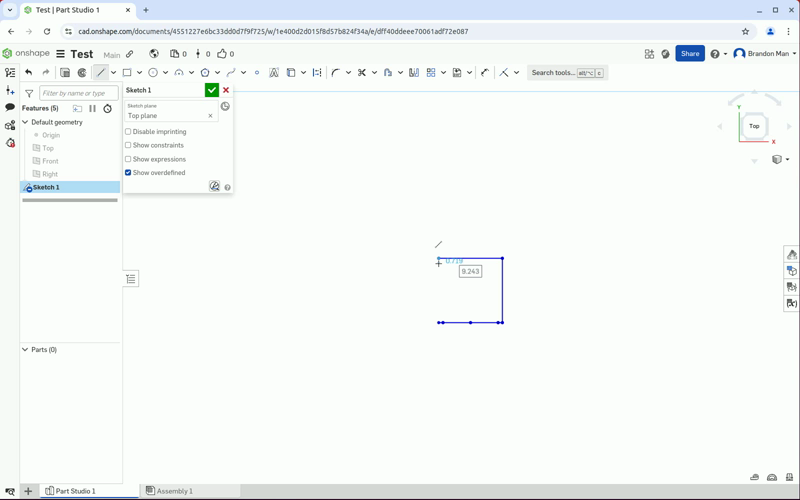
scroll(6)
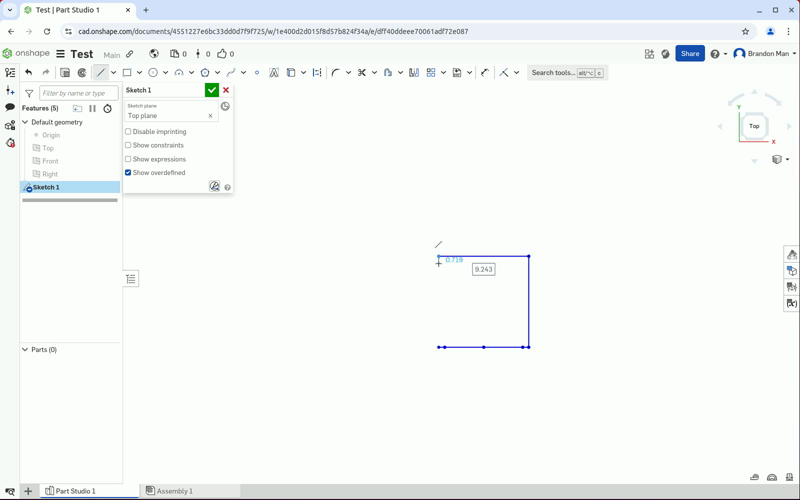
scroll(6)
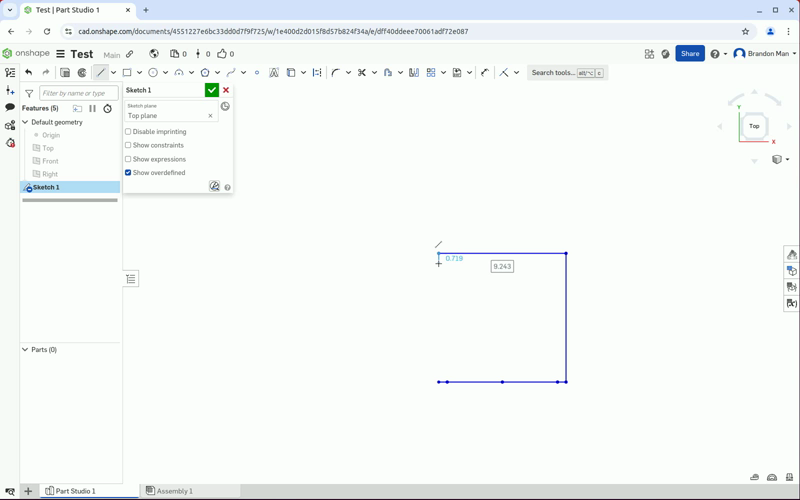
scroll(6)
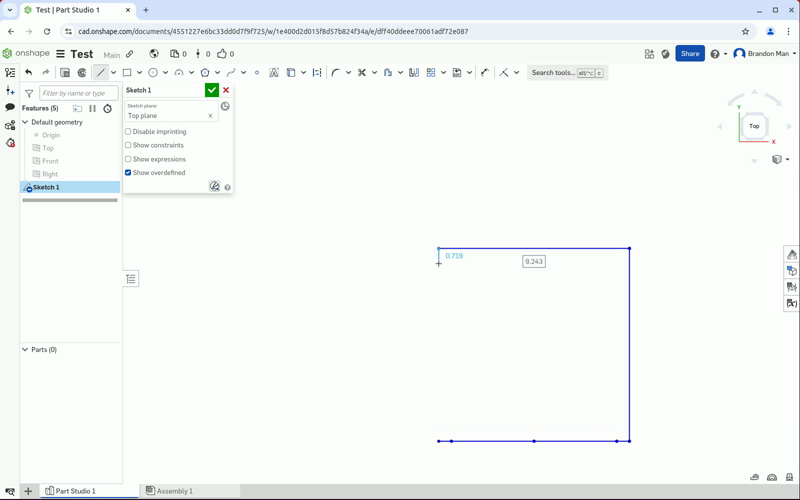
scroll(6)
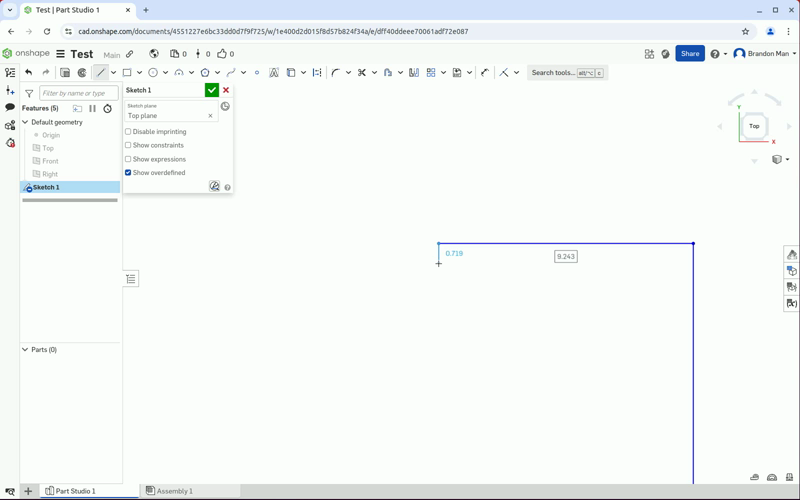
scroll(6)
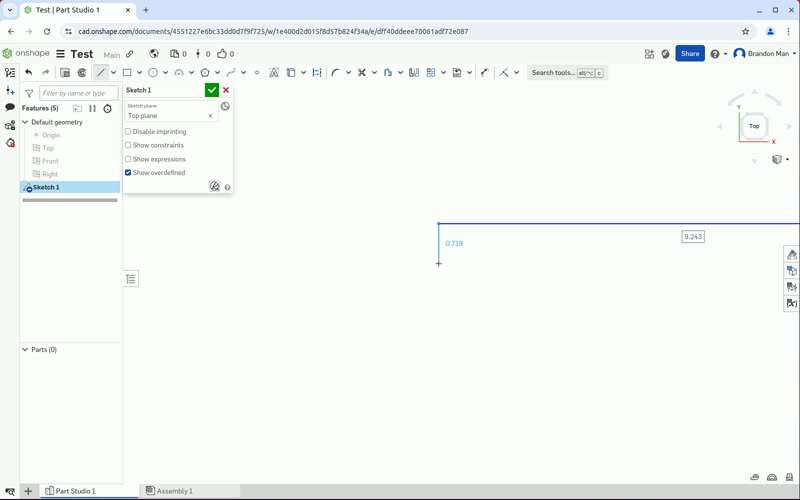
click(438, 263)
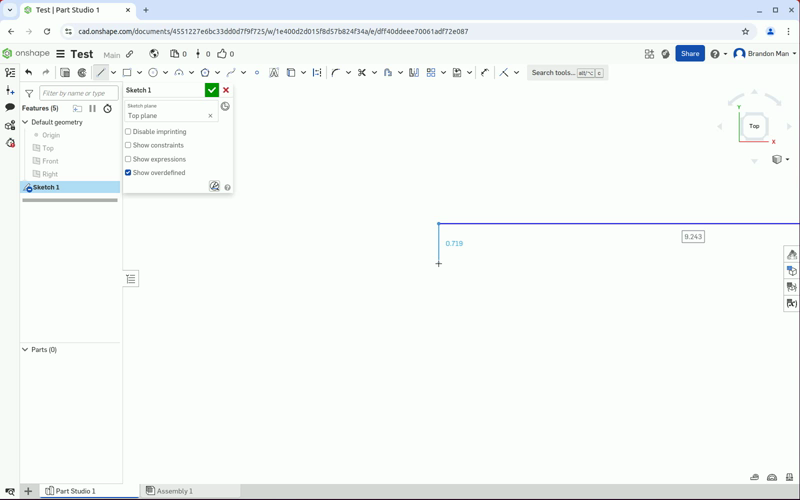
scroll(-6)
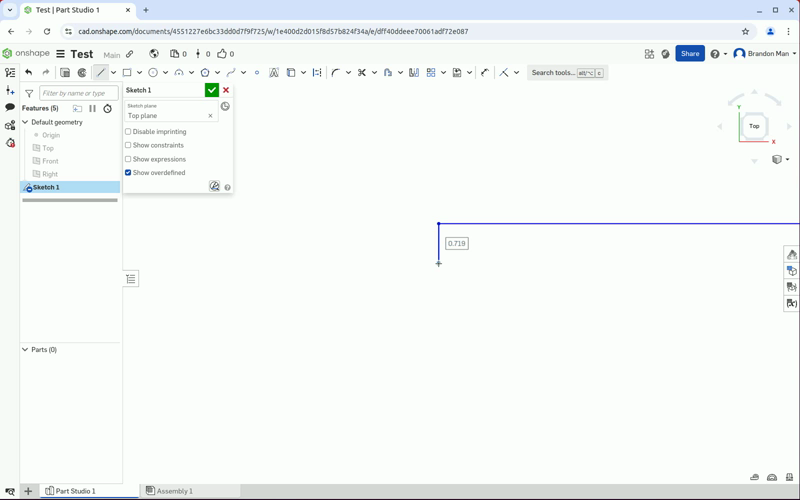
scroll(-6)
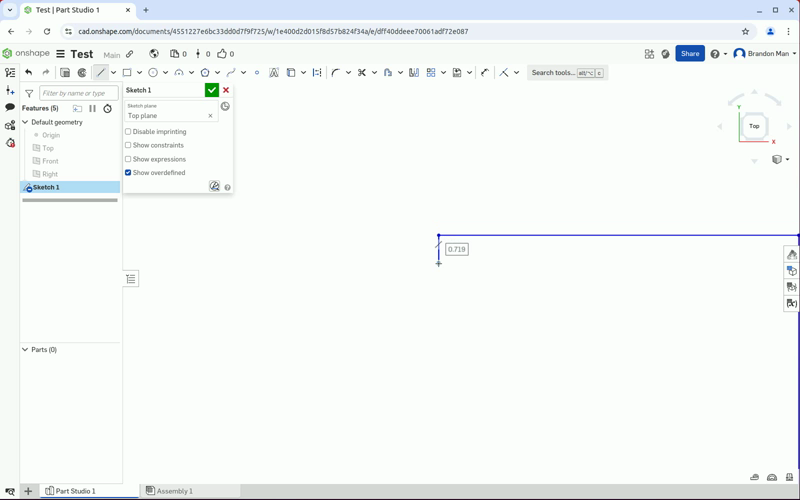
scroll(-6)
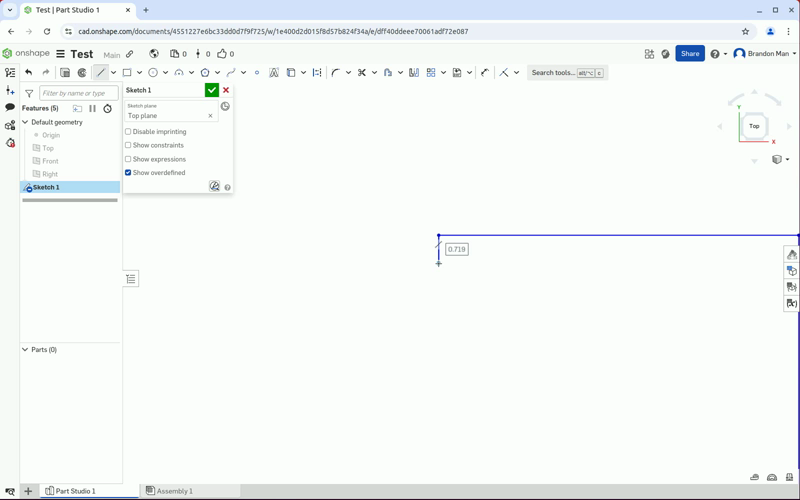
scroll(-6)
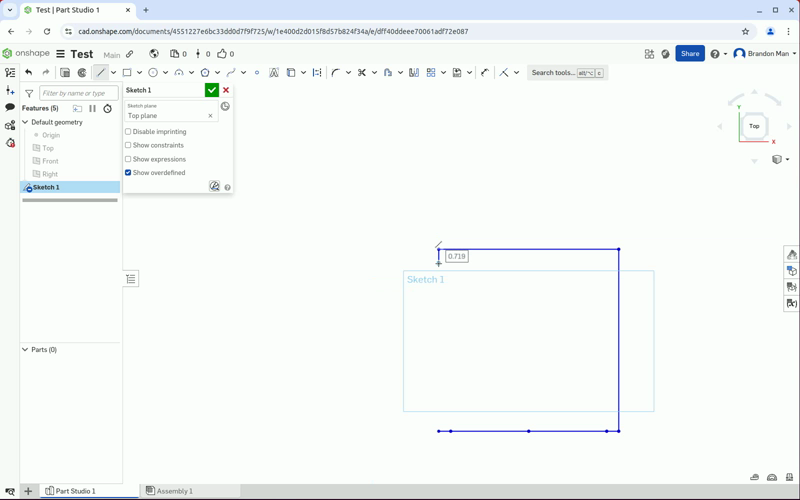
scroll(-6)
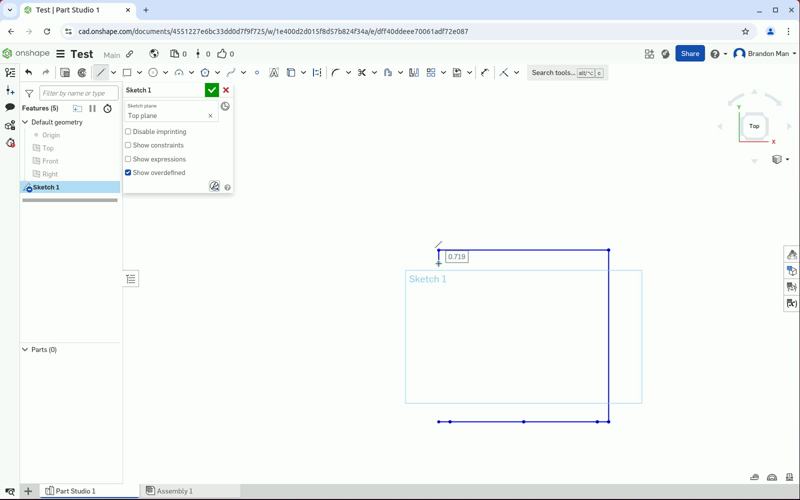
scroll(-6)
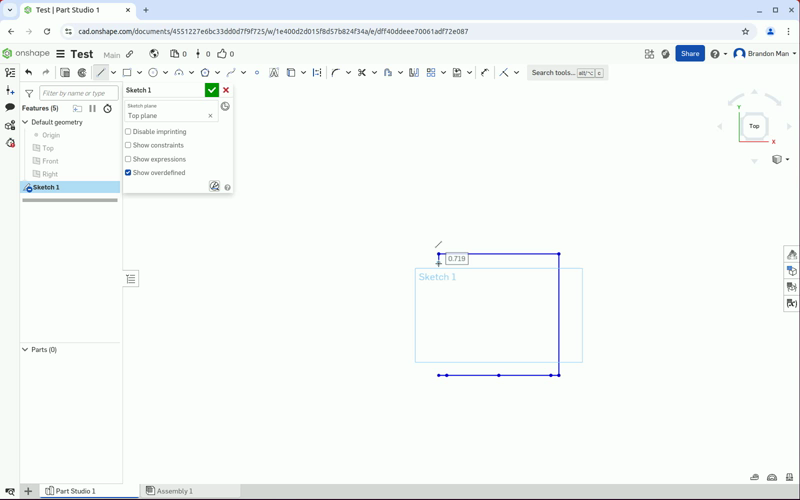
scroll(-6)
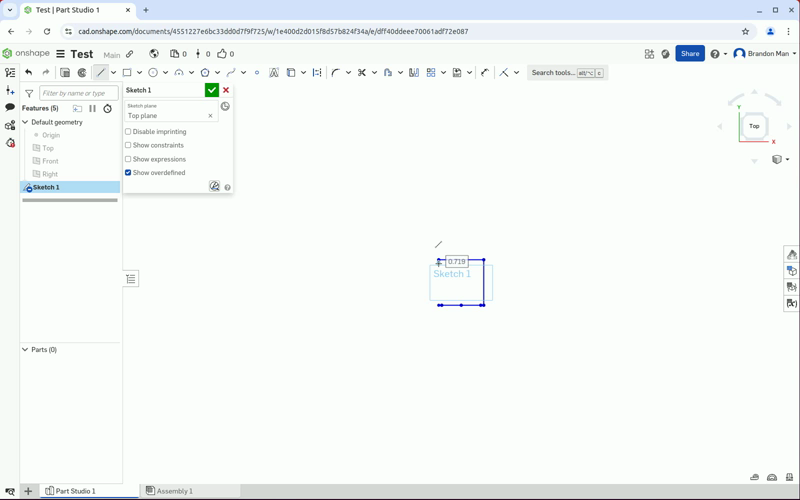
key_up(shift)
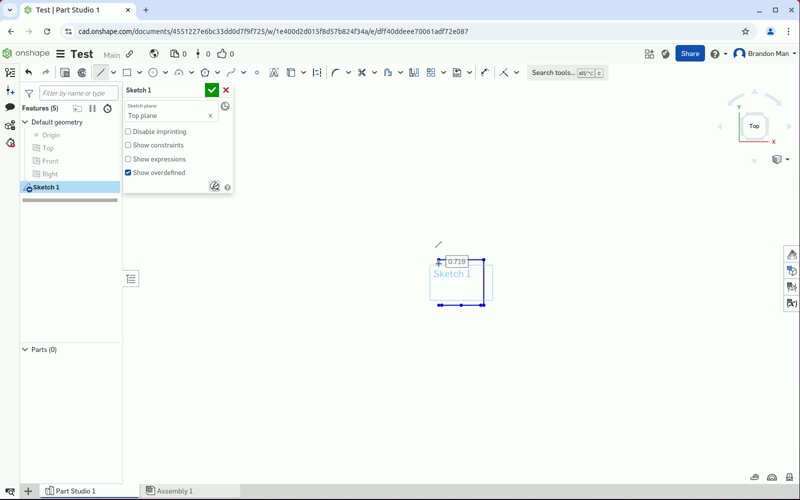
key_down(shift)
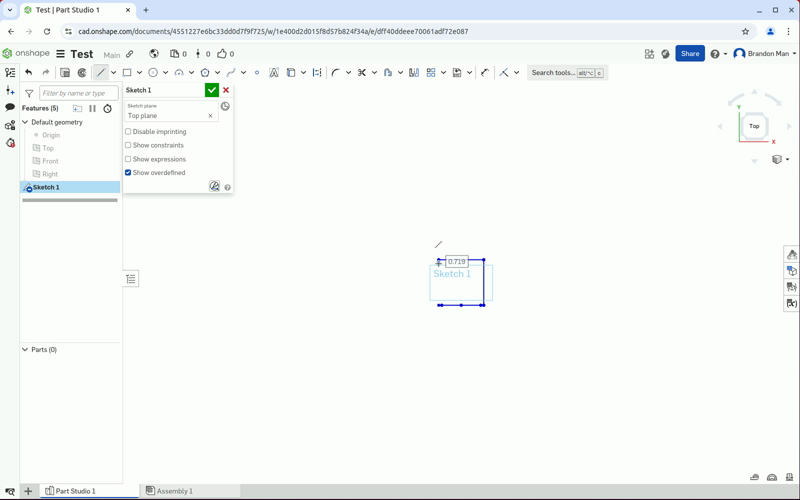
mouse_move(468, 263)
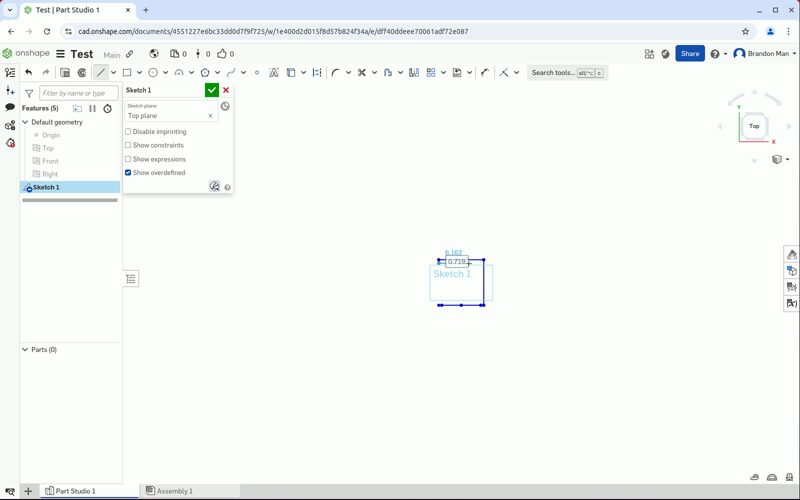
mouse_move(438, 282)
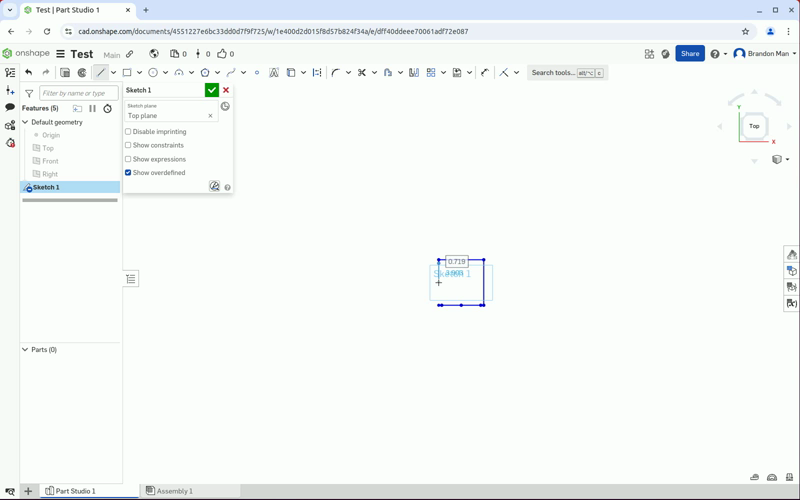
click(438, 282)
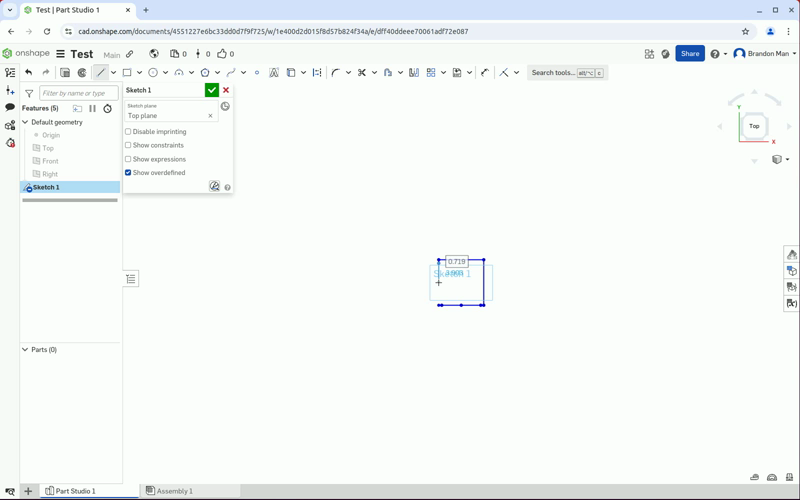
key_up(shift)
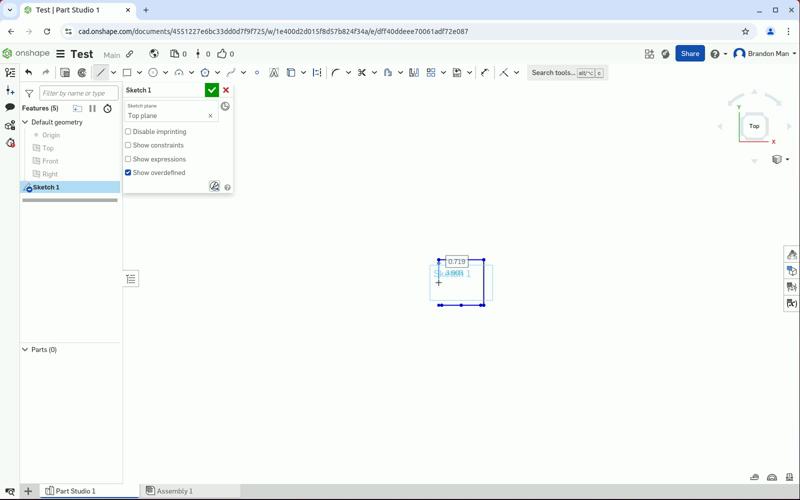
key_down(shift)
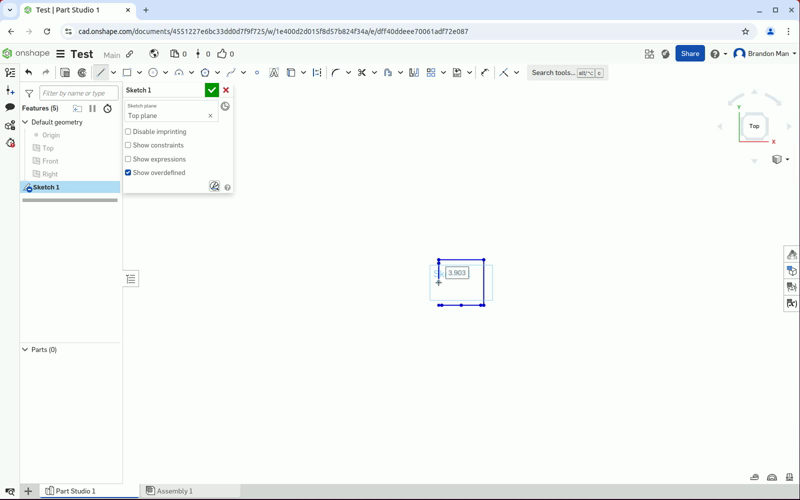
mouse_move(468, 282)
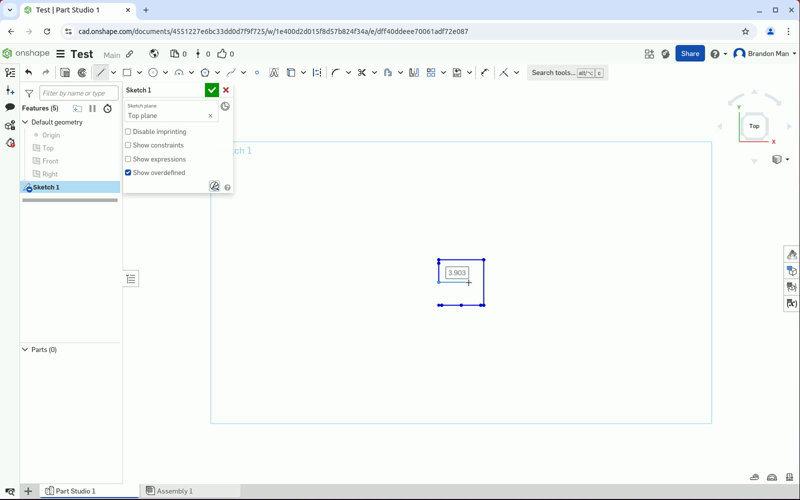
mouse_move(438, 301)
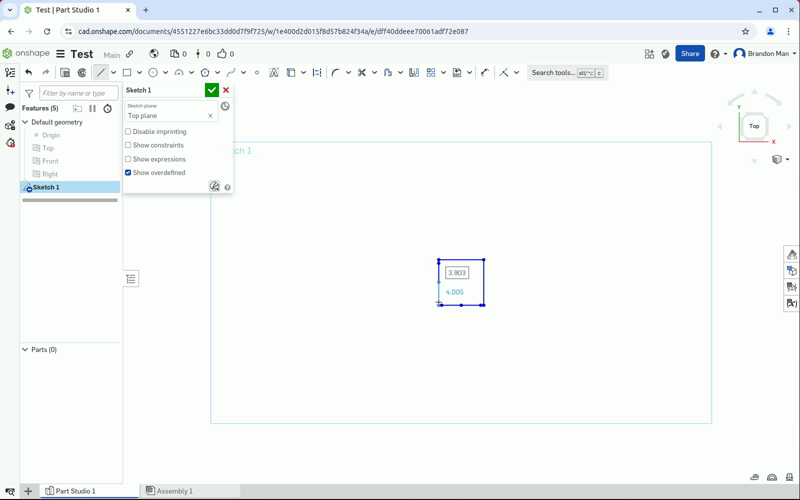
scroll(6)
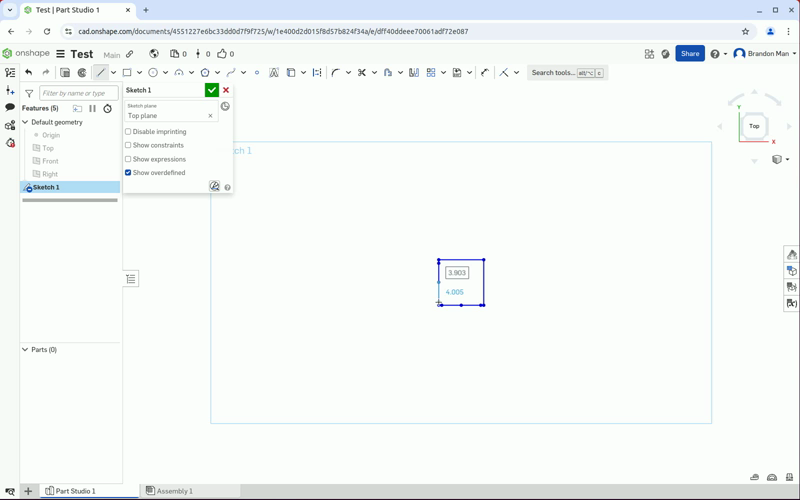
scroll(6)
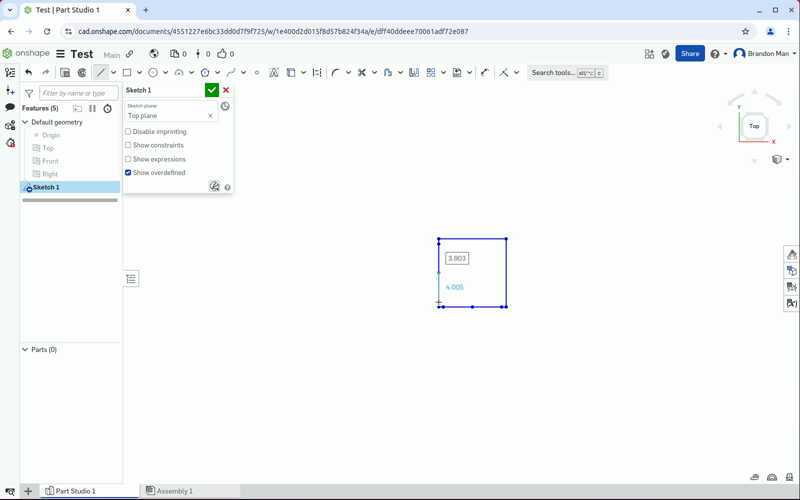
scroll(6)
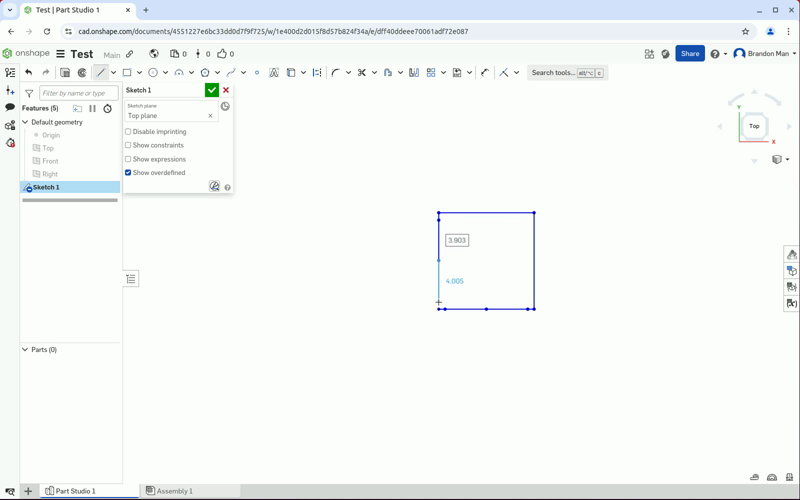
scroll(6)
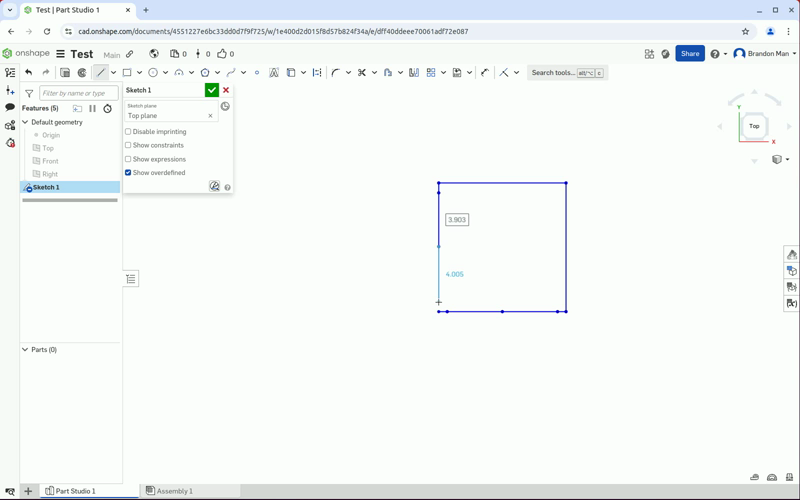
scroll(6)
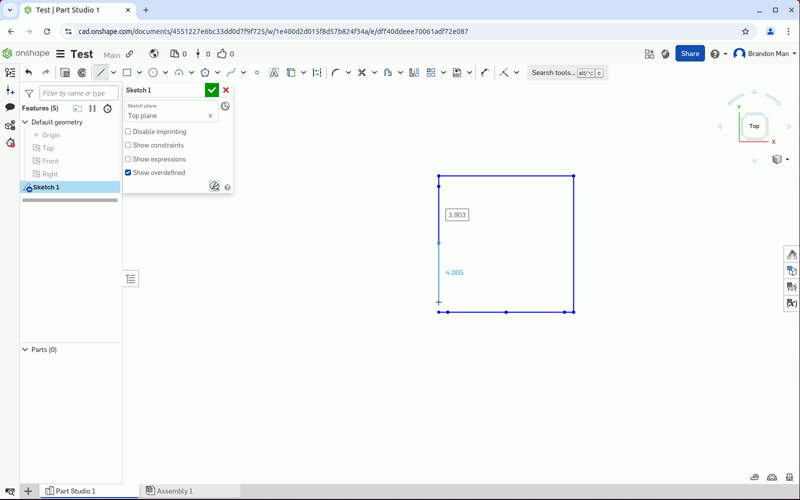
scroll(6)
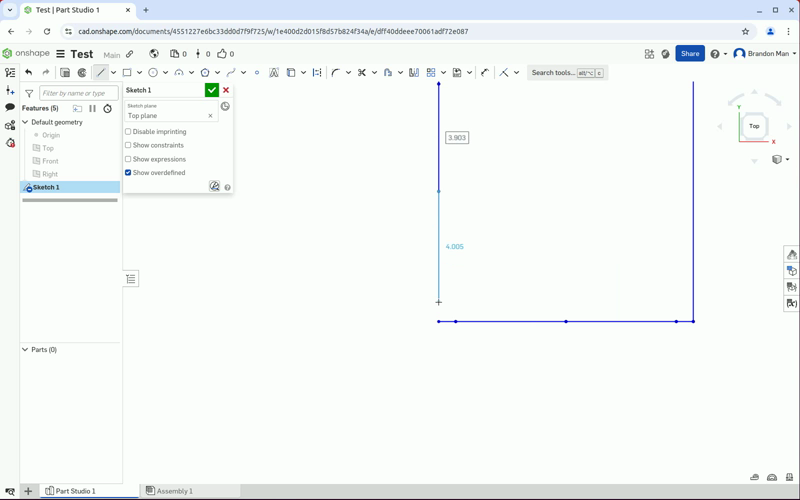
scroll(6)
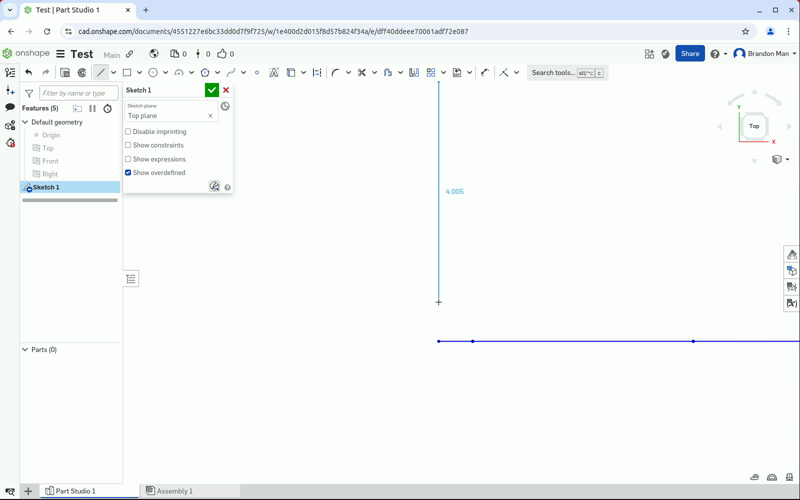
click(438, 301)
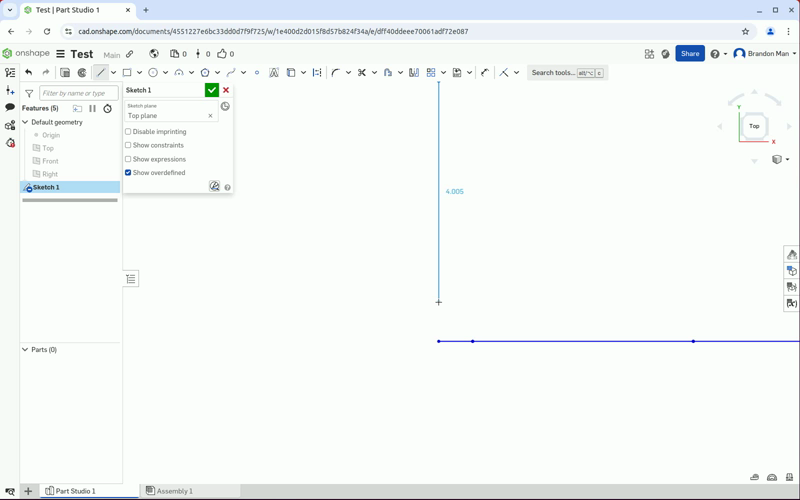
scroll(-6)
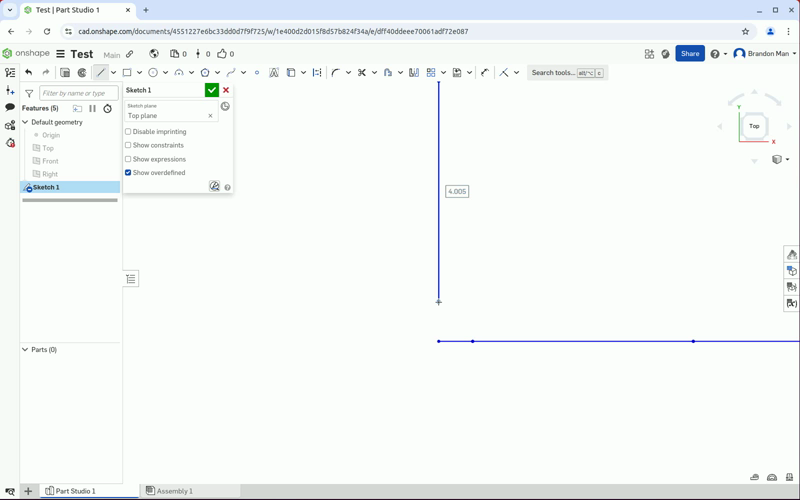
scroll(-6)
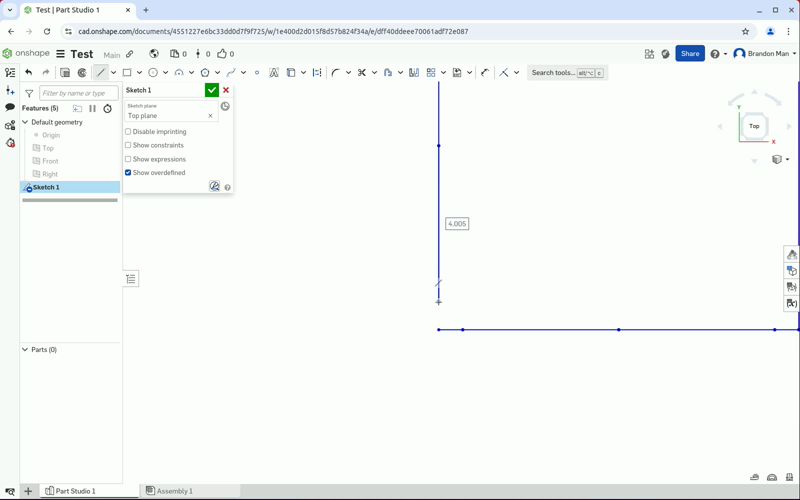
scroll(-6)
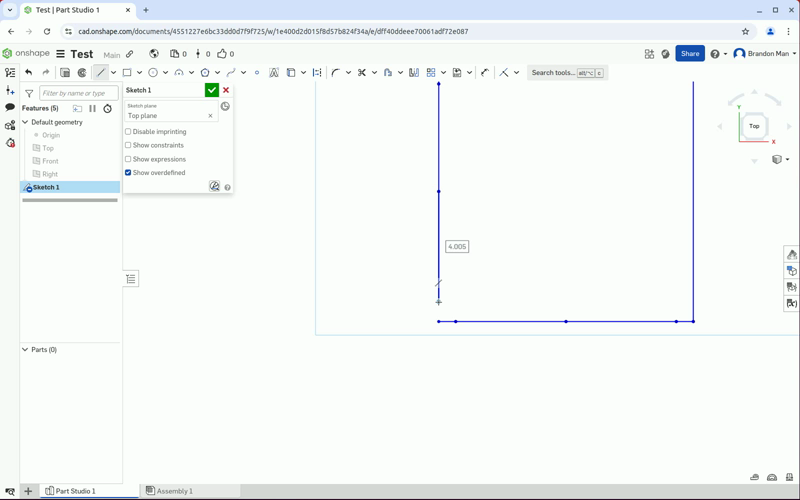
scroll(-6)
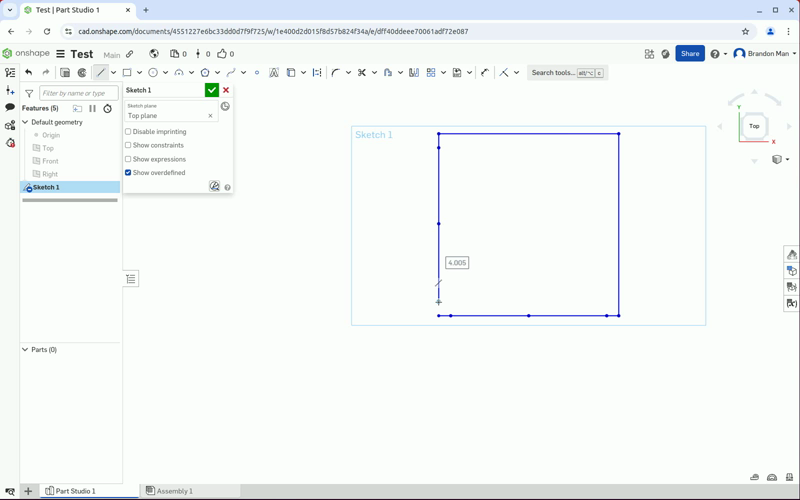
scroll(-6)
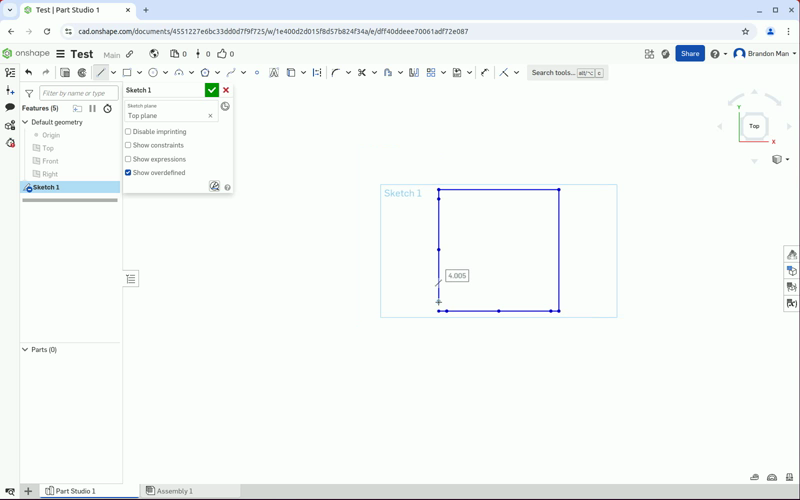
scroll(-6)
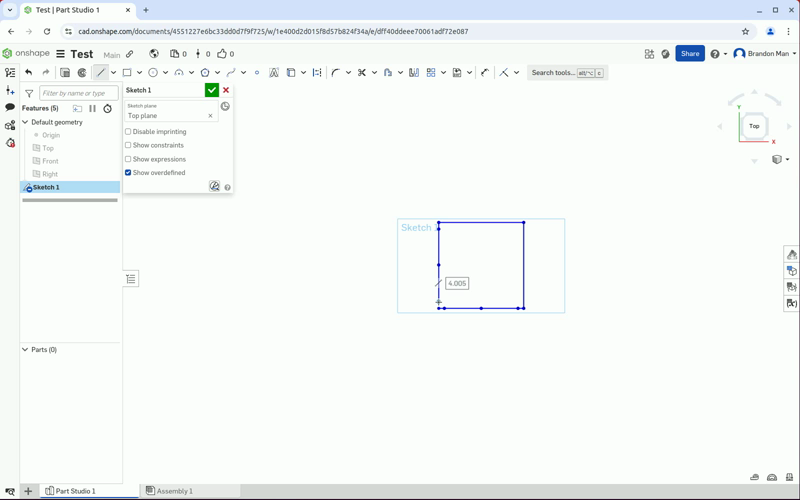
scroll(-6)
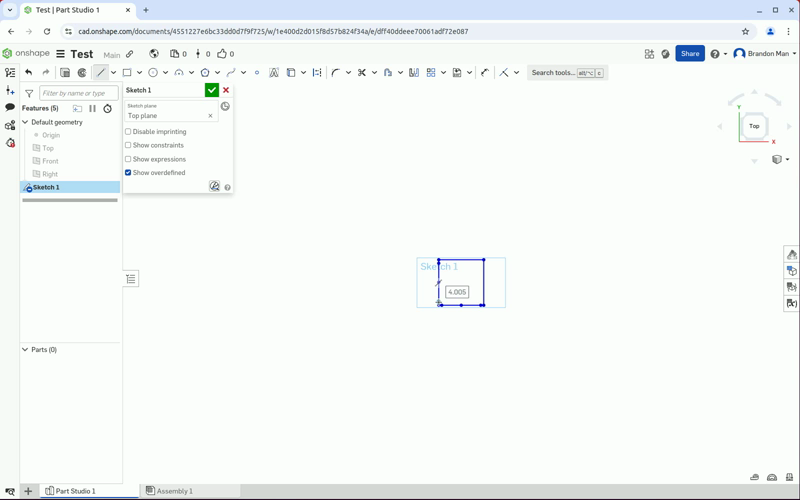
key_up(shift)
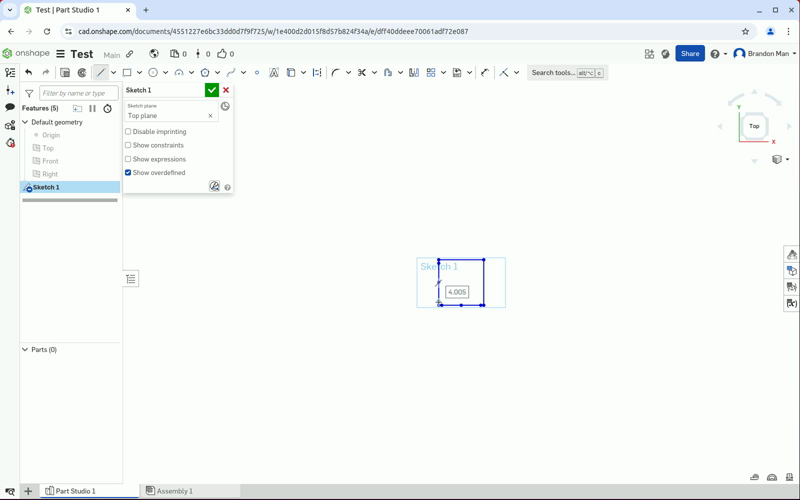
mouse_move(468, 301)
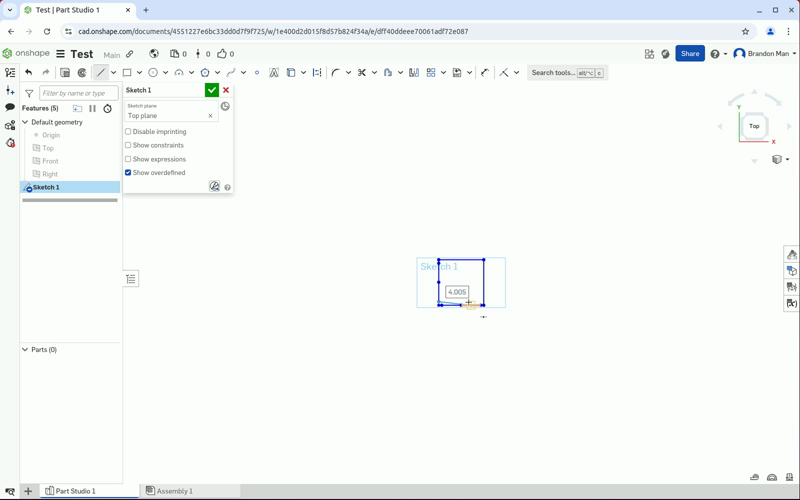
key_down(shift)
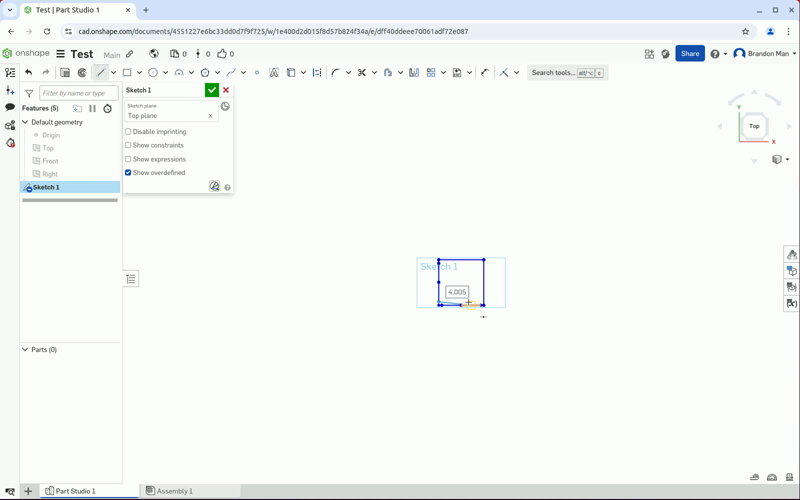
mouse_move(438, 305)
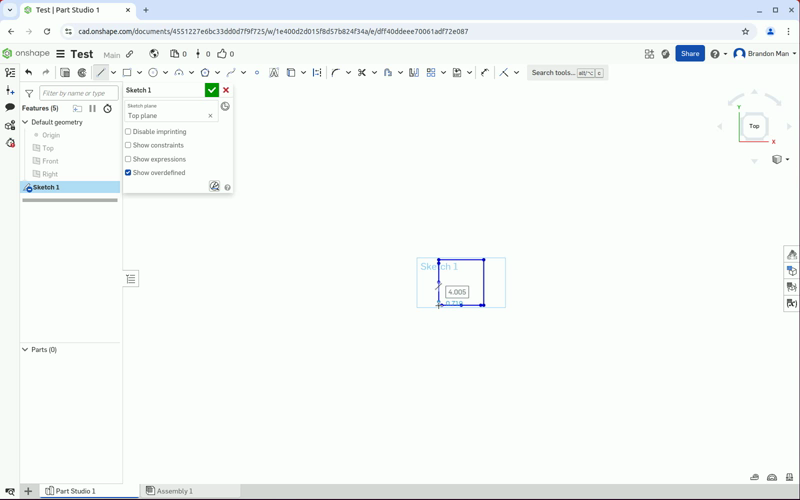
scroll(6)
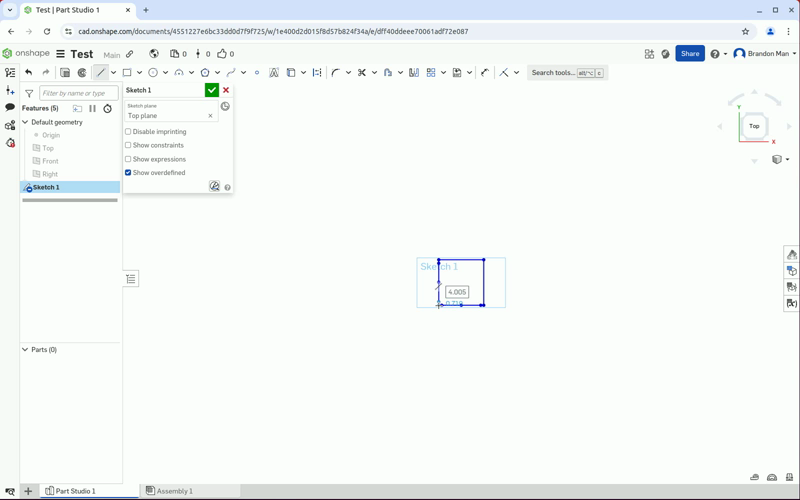
scroll(6)
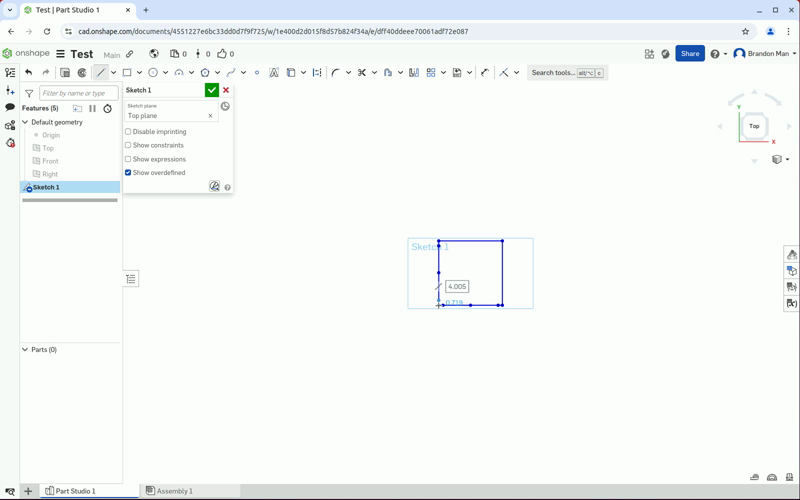
scroll(6)
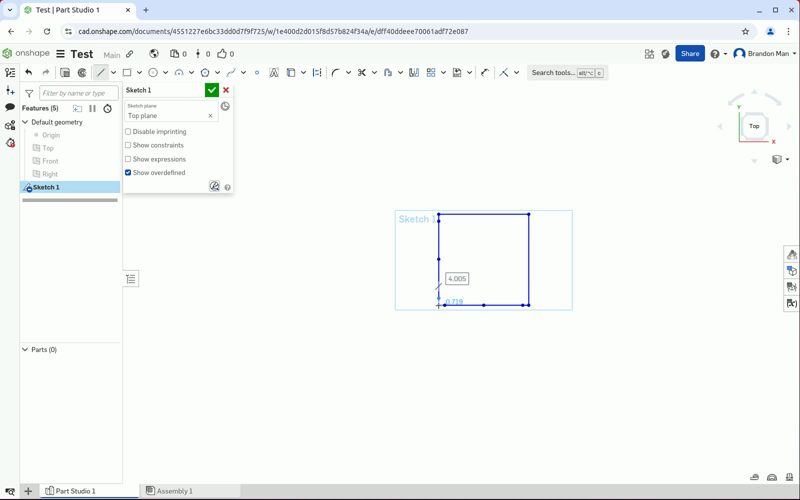
scroll(6)
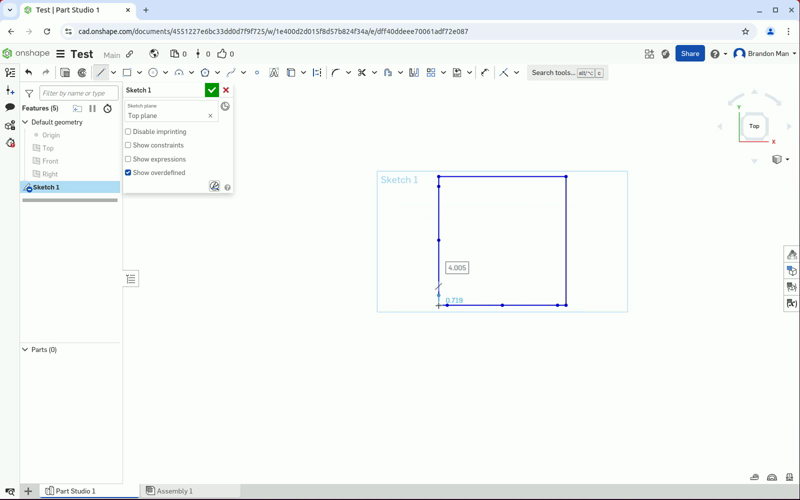
scroll(6)
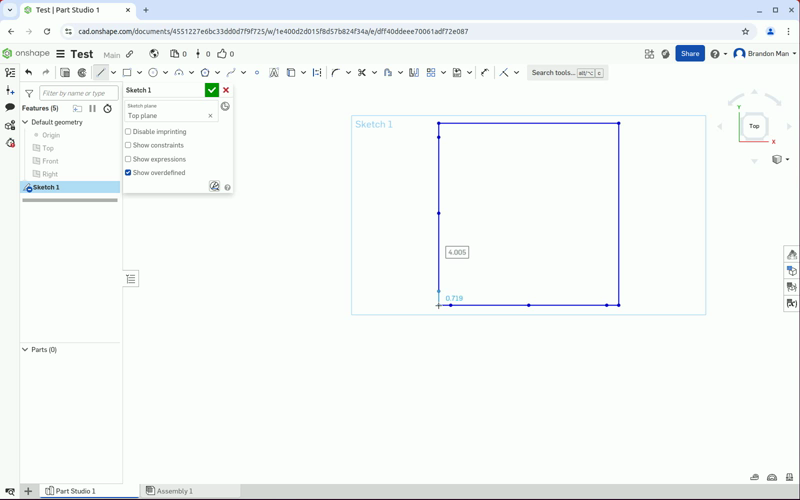
scroll(6)
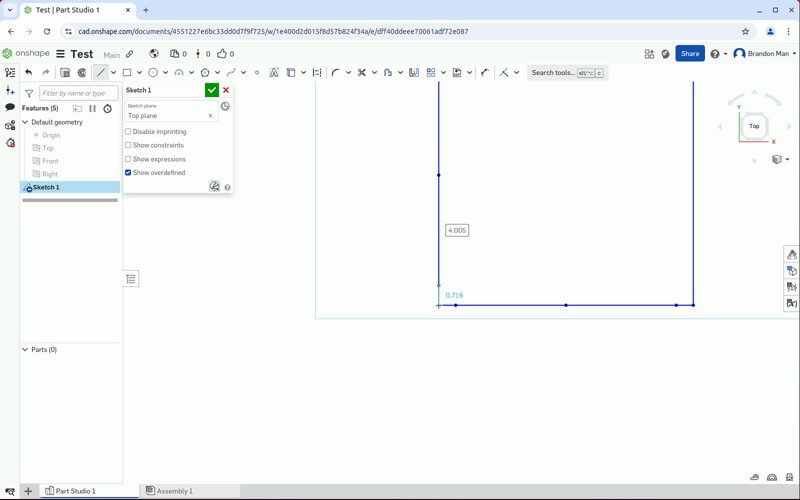
scroll(6)
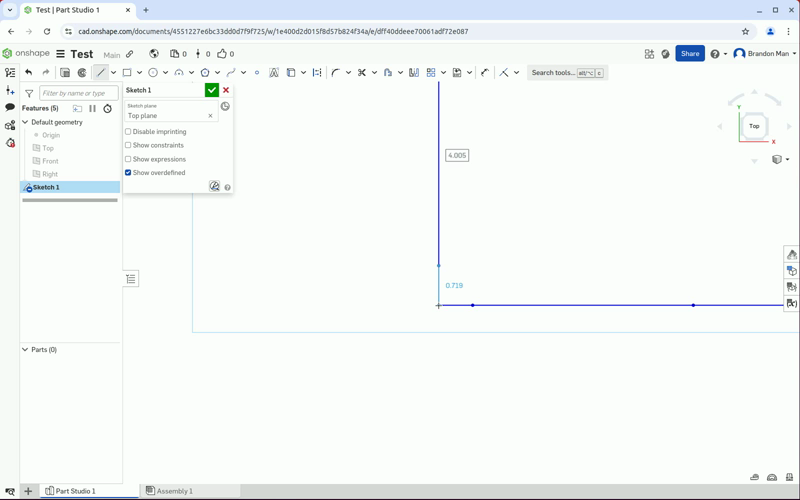
key_up(shift)
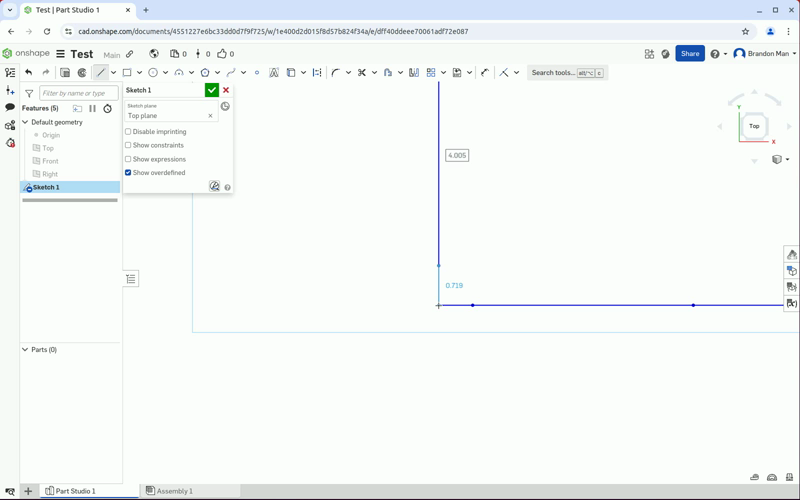
click(438, 305)
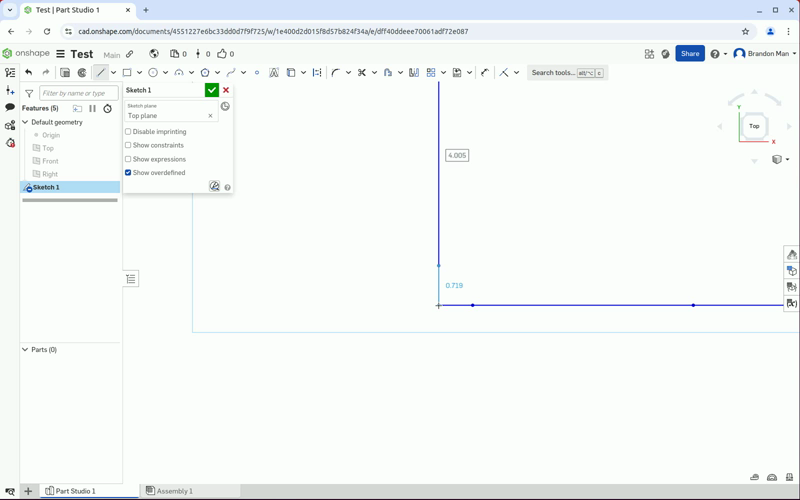
scroll(-6)
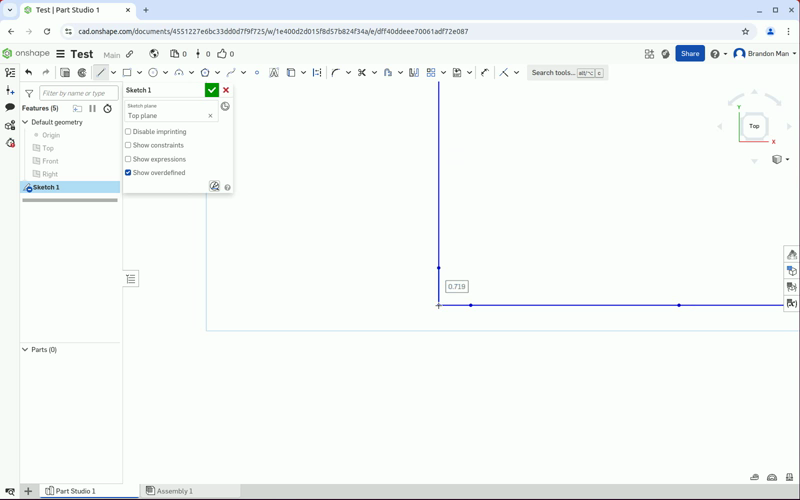
scroll(-6)
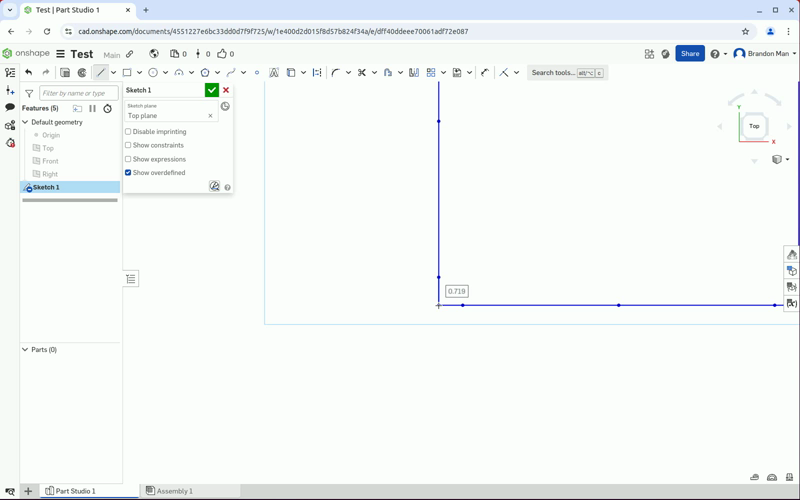
scroll(-6)
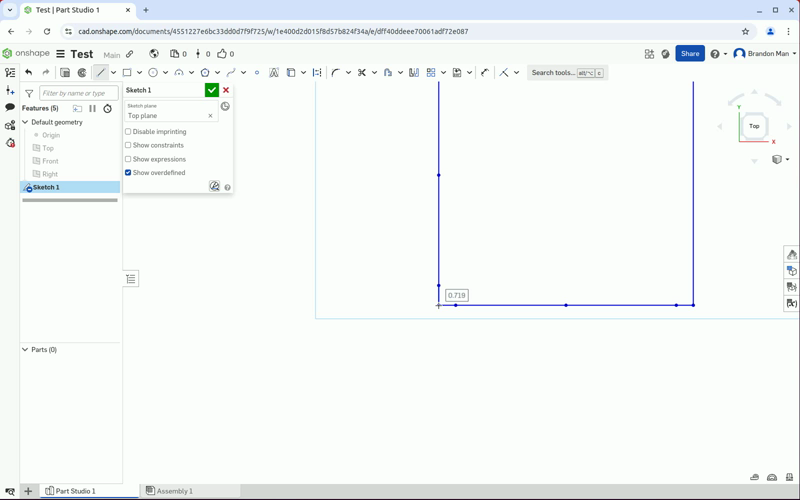
scroll(-6)
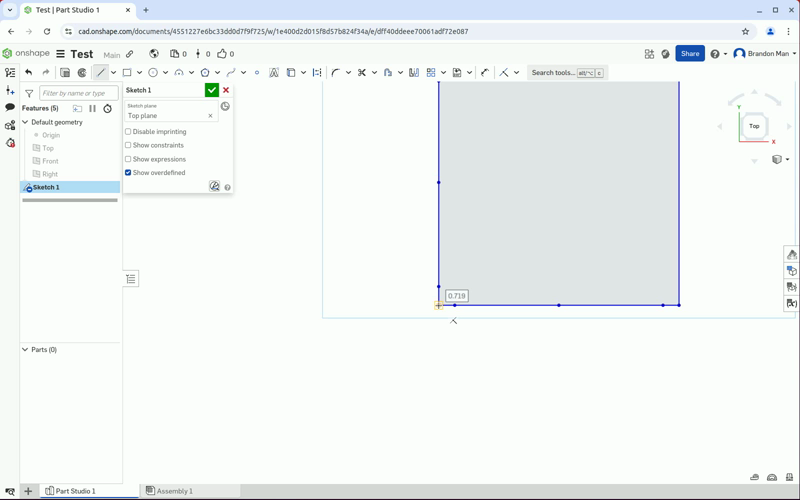
scroll(-6)
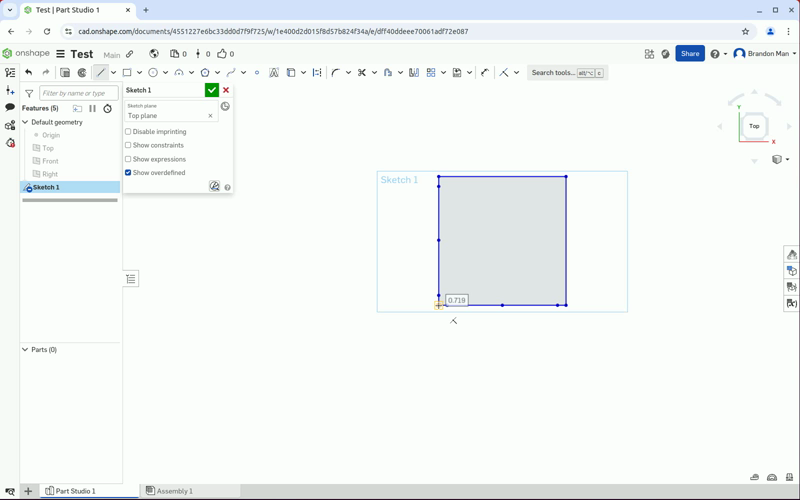
scroll(-6)
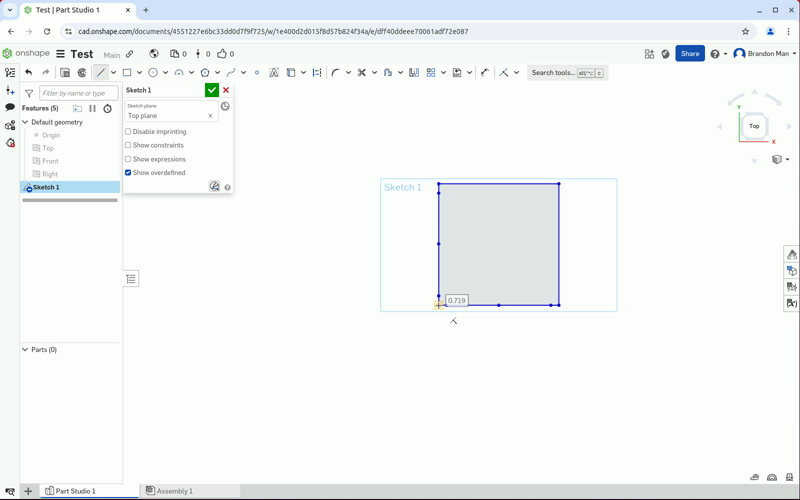
scroll(-6)
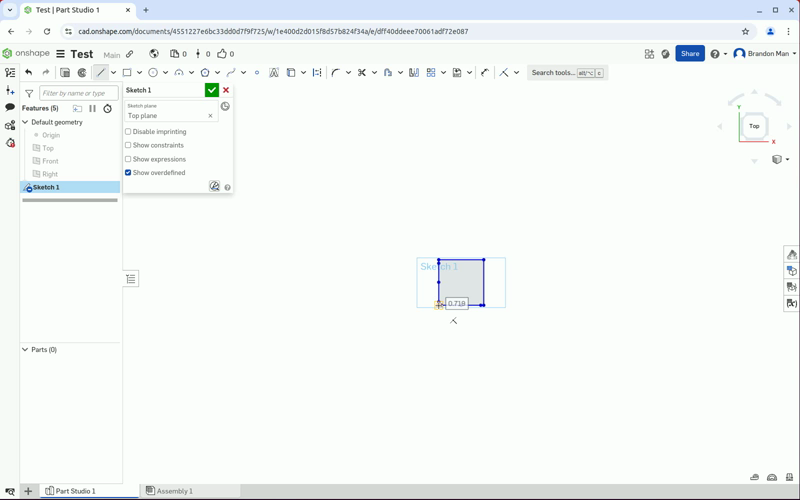
key(esc)
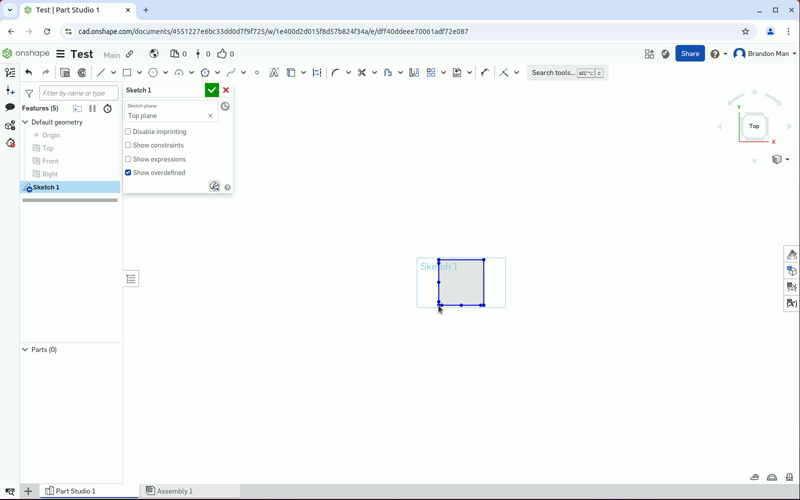
mouse_move(454, 285)
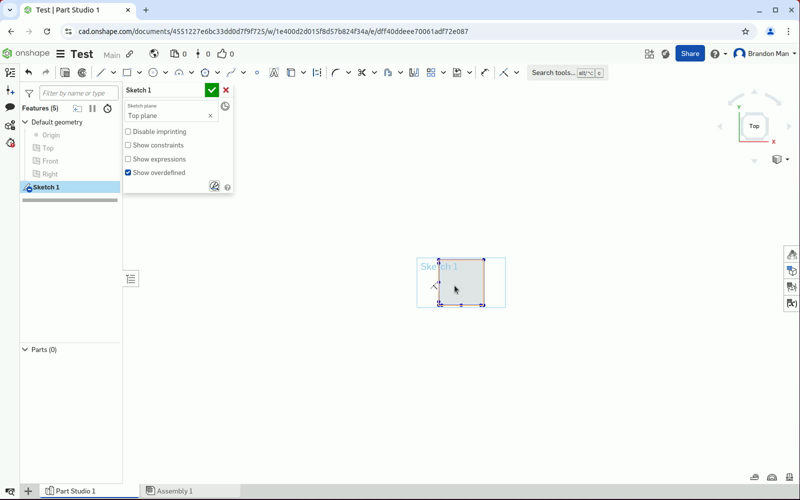
click(454, 285)
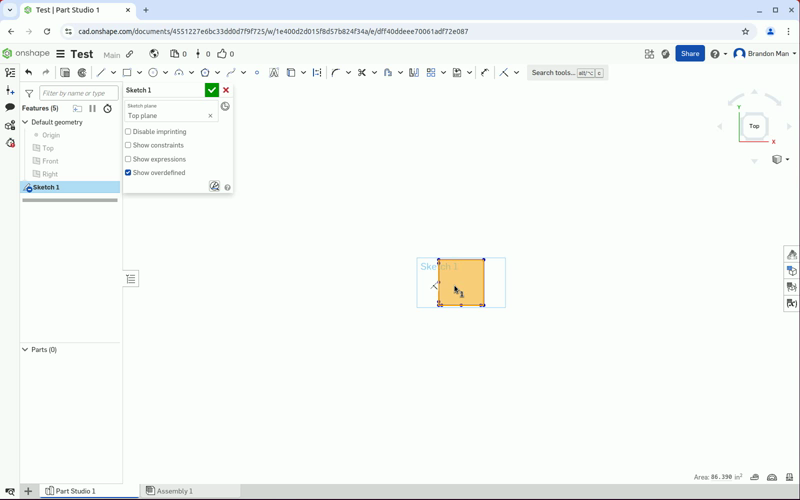
mouse_move(73, 352)
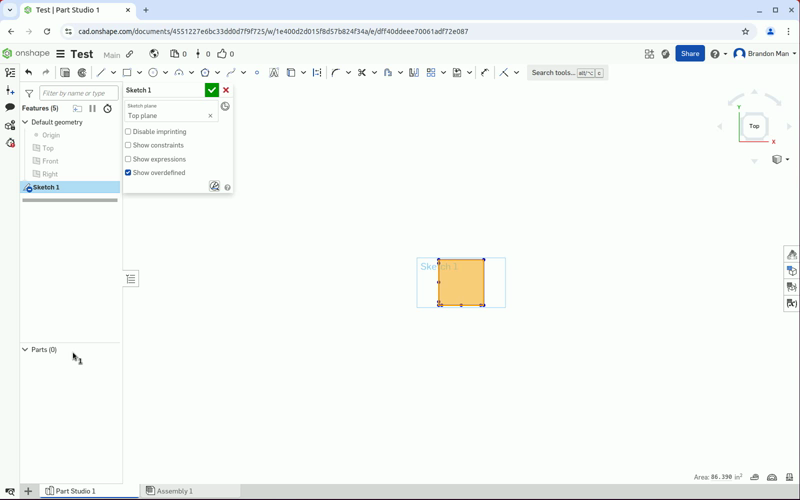
key(shift+y)
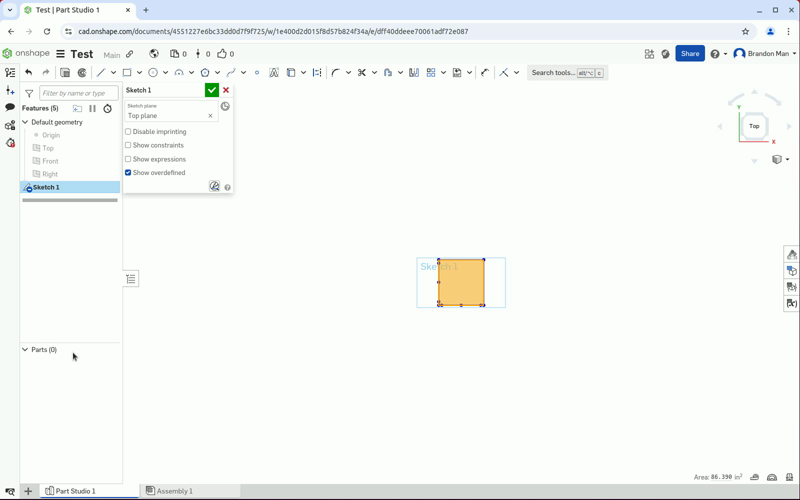
key(shift+e)
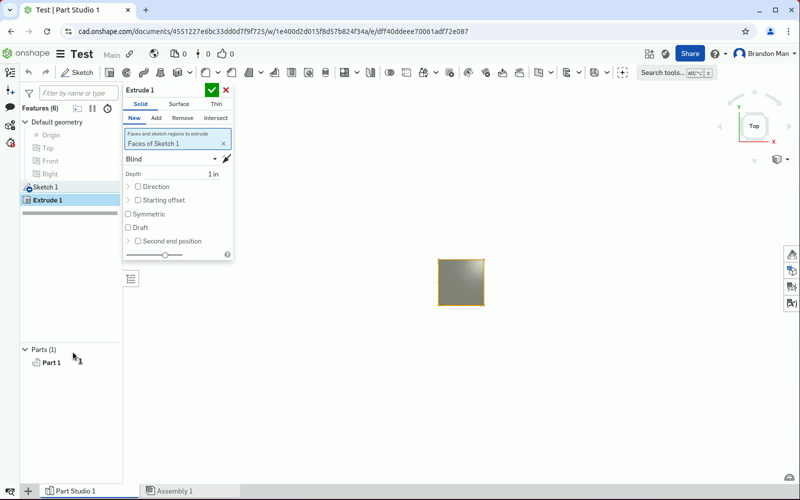
mouse_move(143, 106)
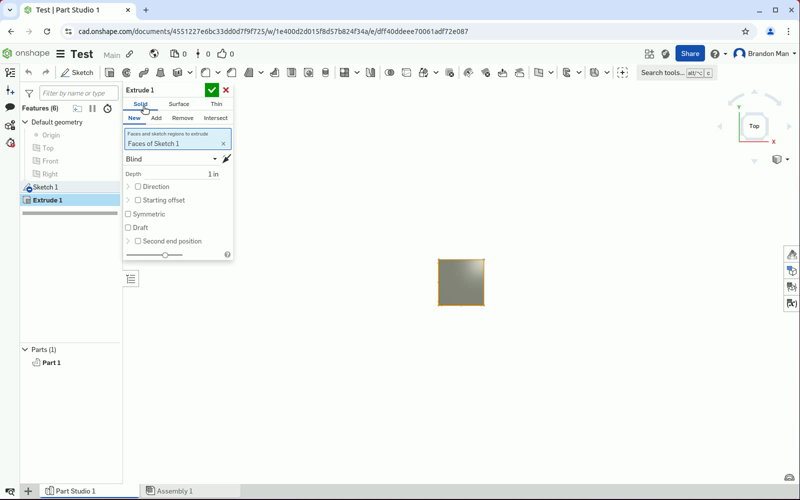
click(143, 106)
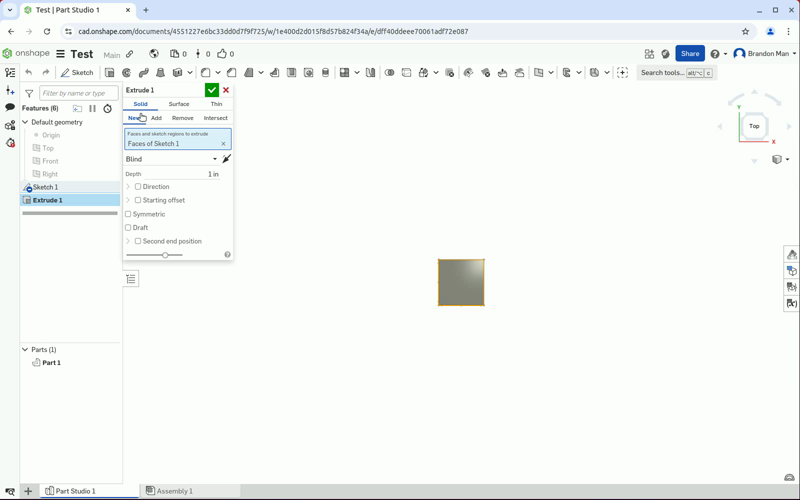
mouse_move(137, 120)
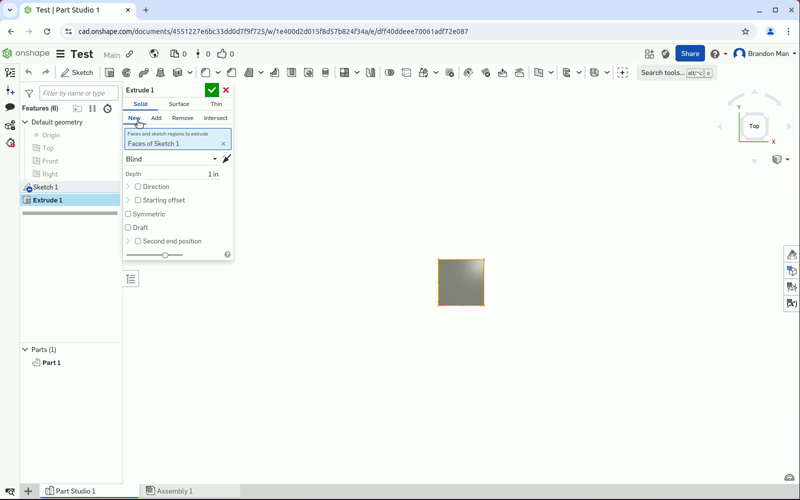
click(137, 120)
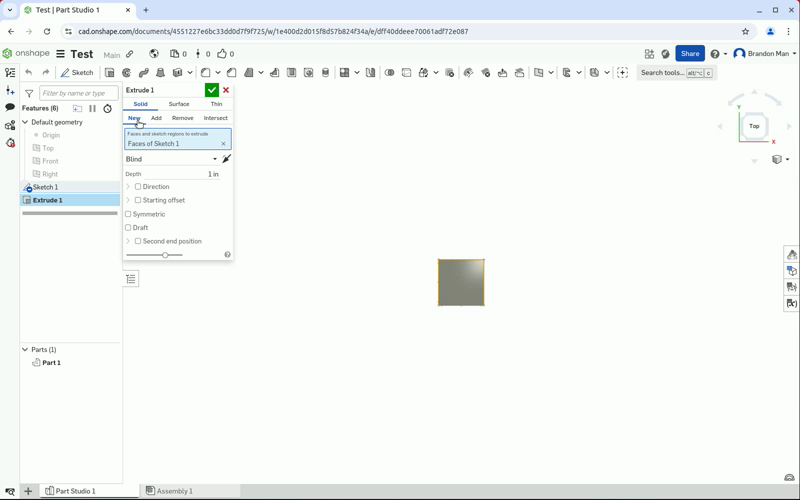
key(tab, 4)
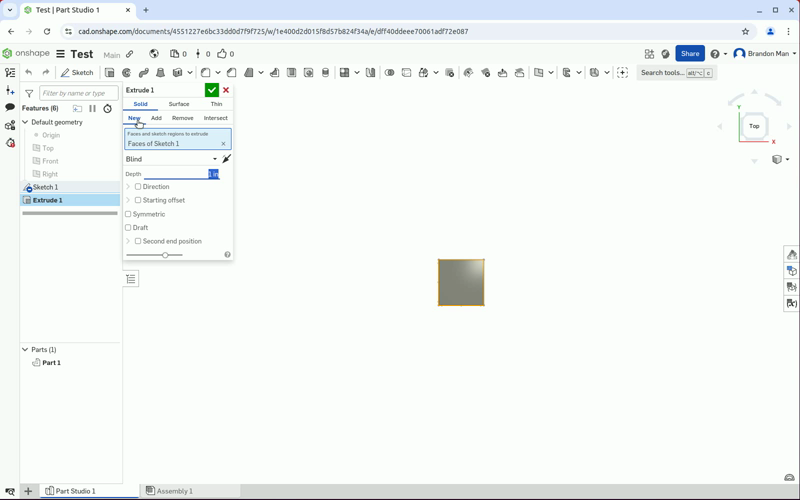
text(9.147)
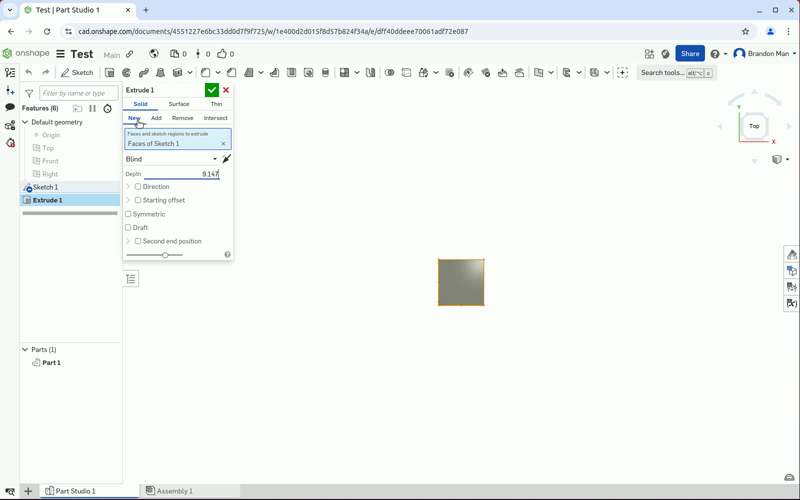
key(enter)
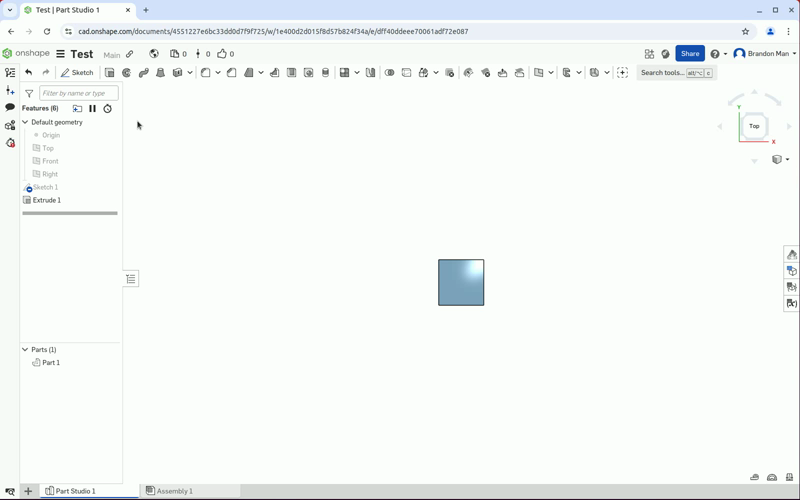
key(shift+h)
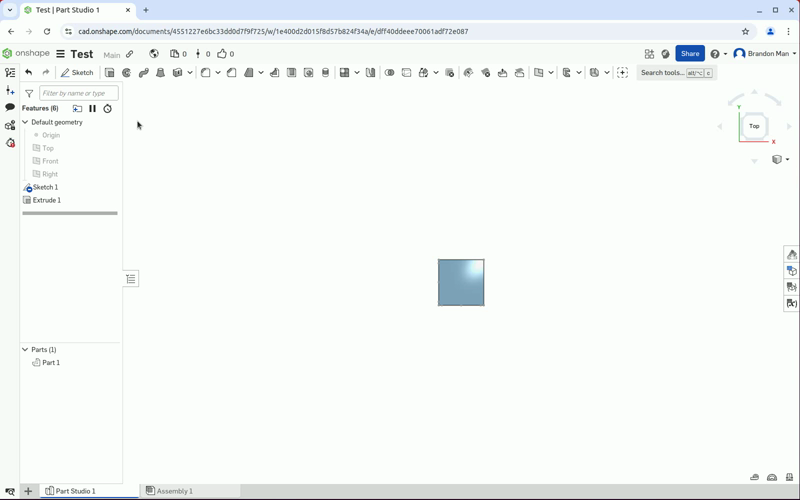
key(shift+h)
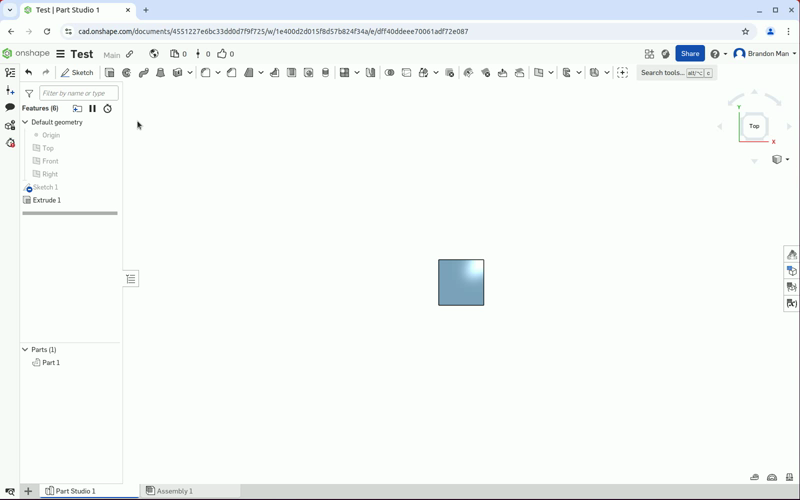
mouse_move(73, 189)
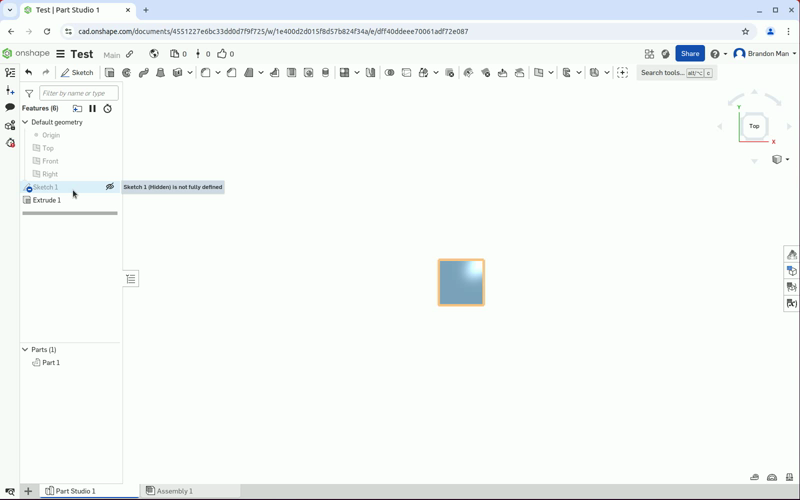
click(73, 189)
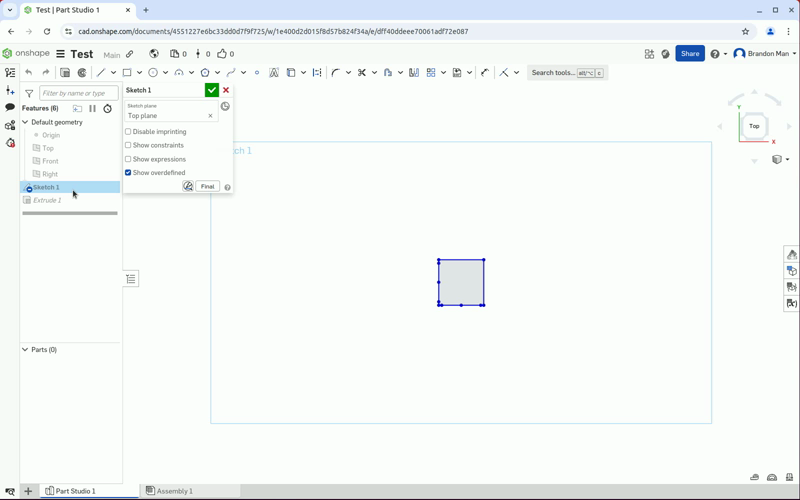
mouse_move(229, 92)
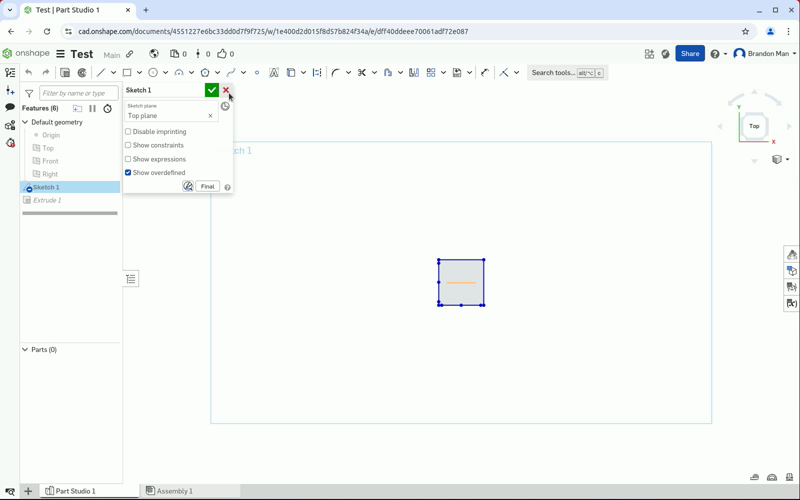
click(229, 92)
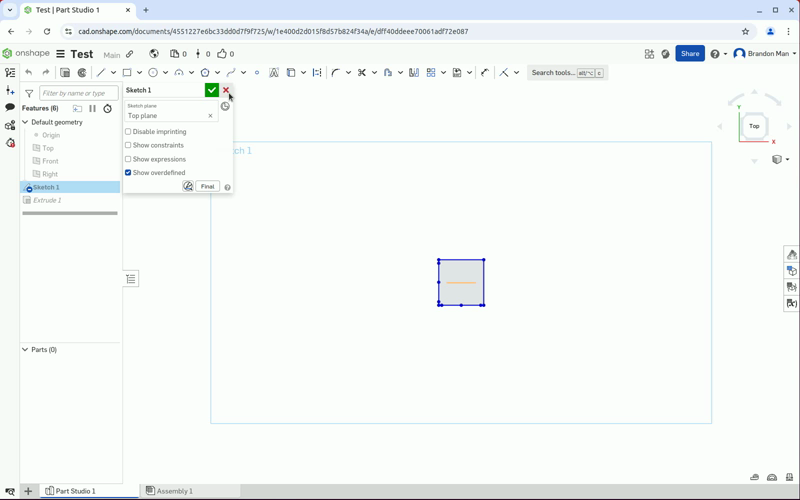
key(shift+s)
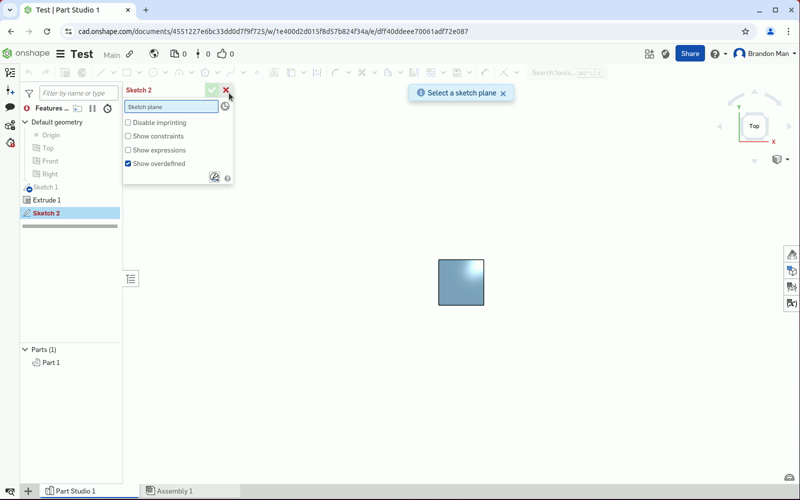
mouse_move(73, 150)
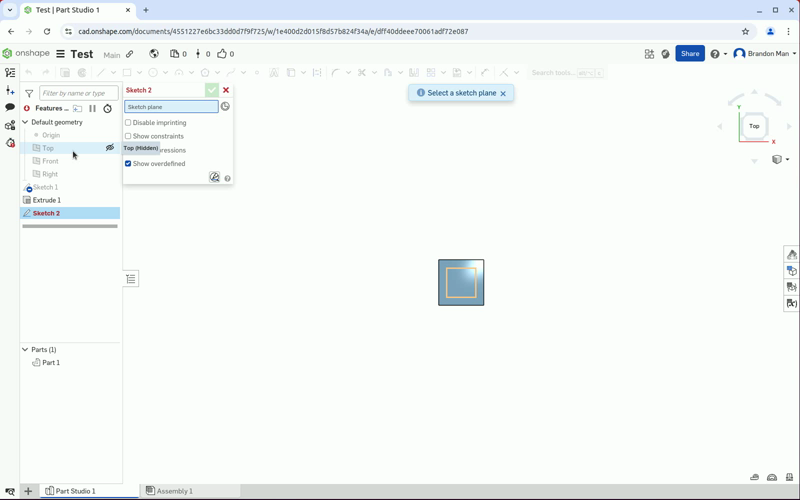
click(73, 150)
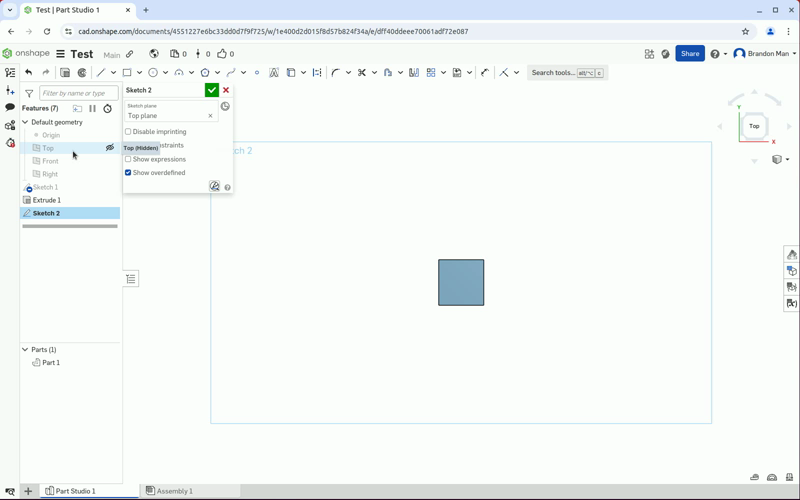
mouse_move(73, 352)
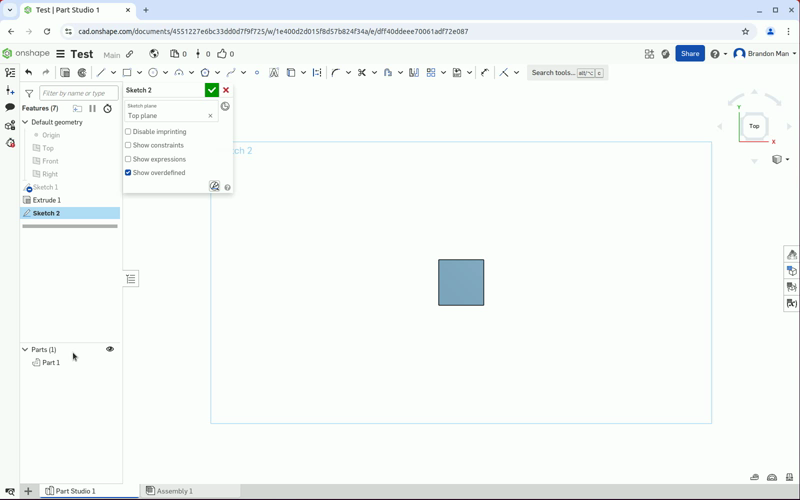
key(y)
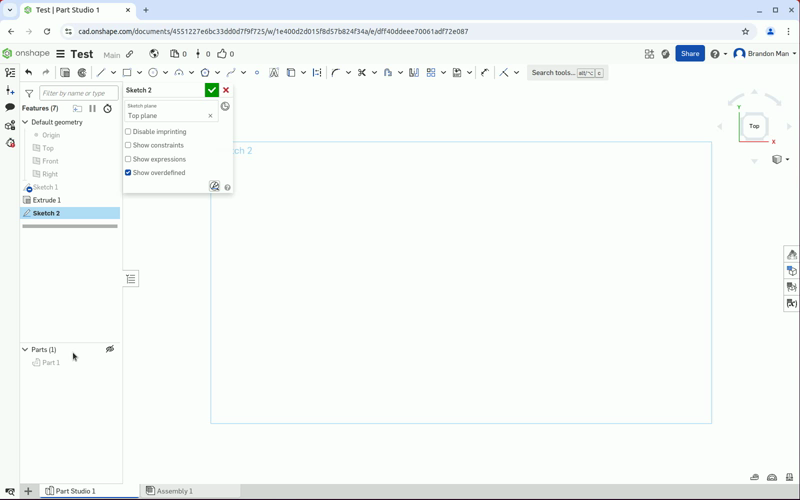
key(l)
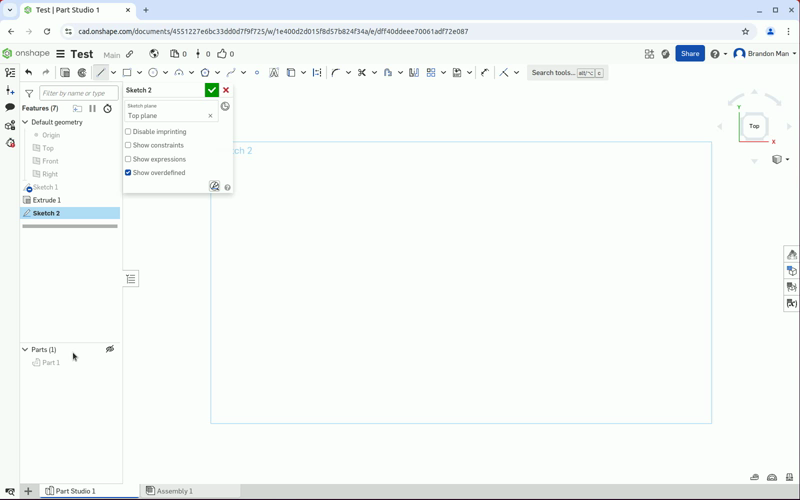
key_down(shift)
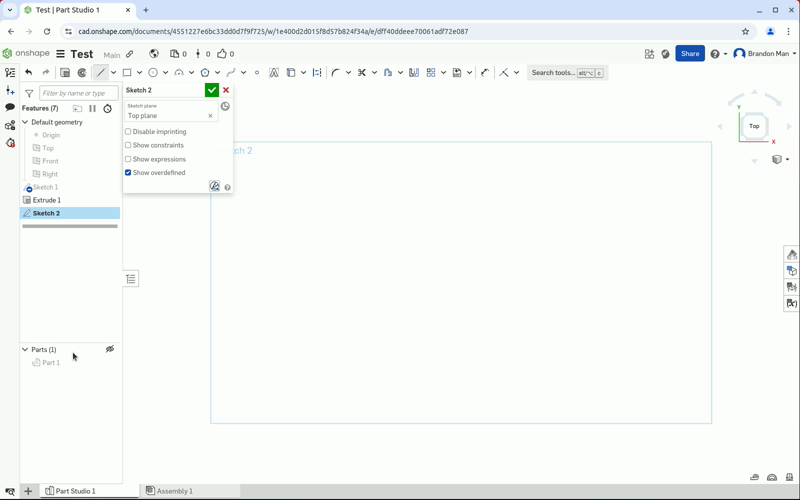
mouse_move(370, 301)
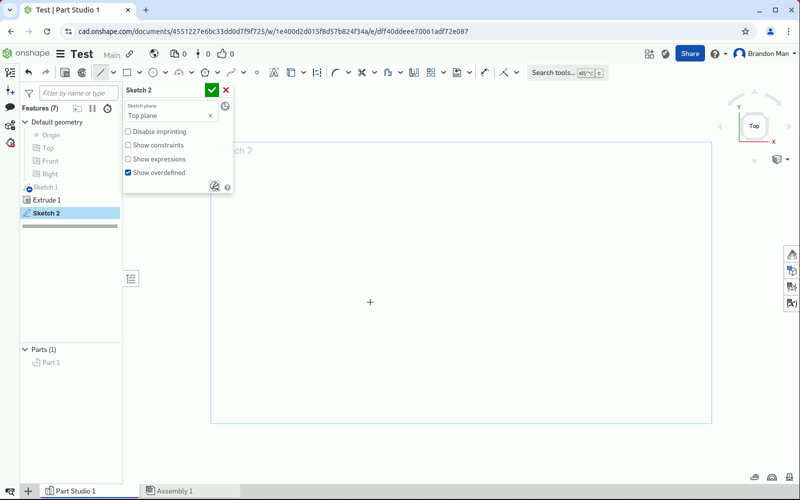
click(370, 301)
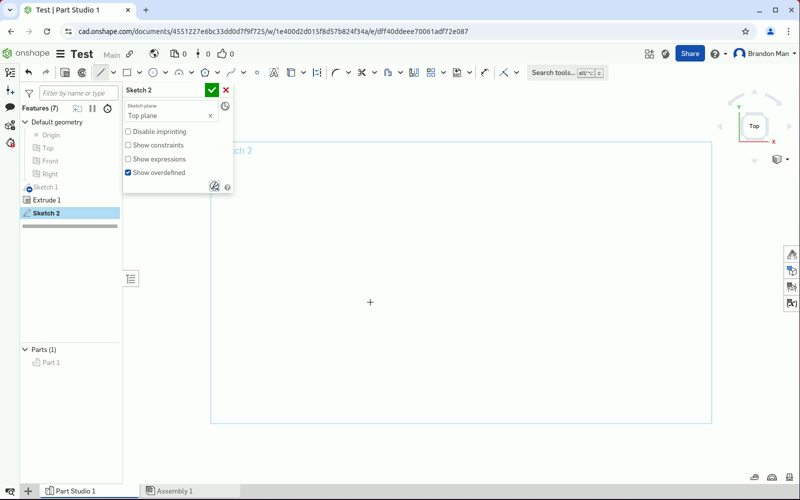
key_up(shift)
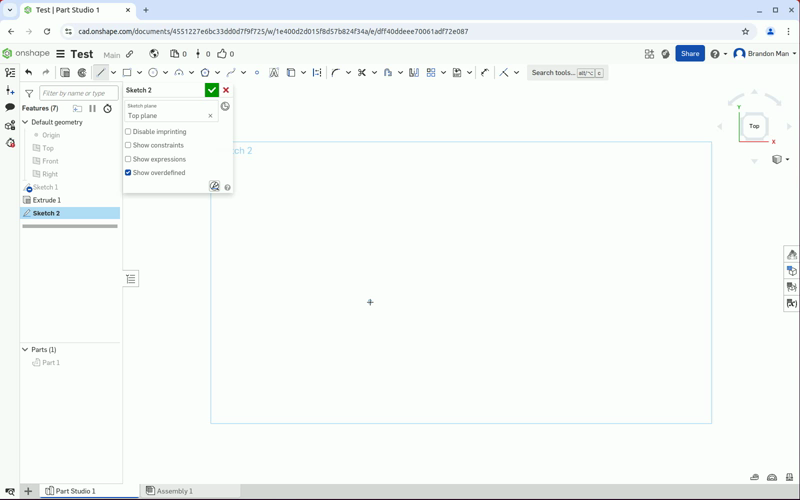
key_down(shift)
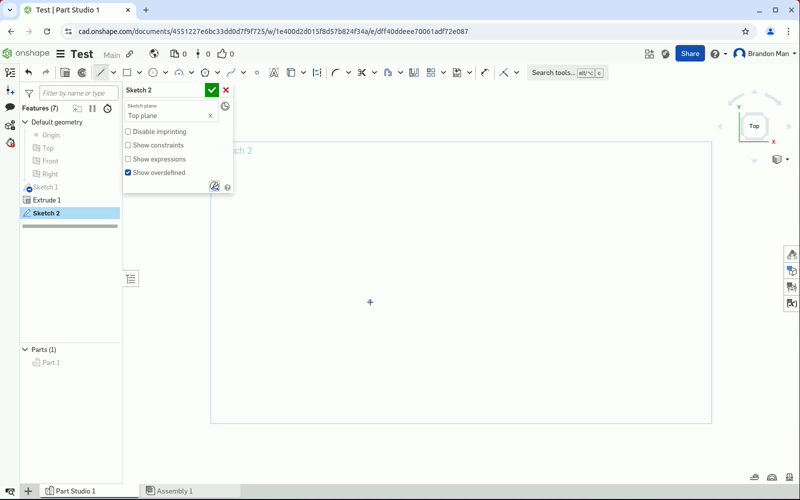
mouse_move(438, 301)
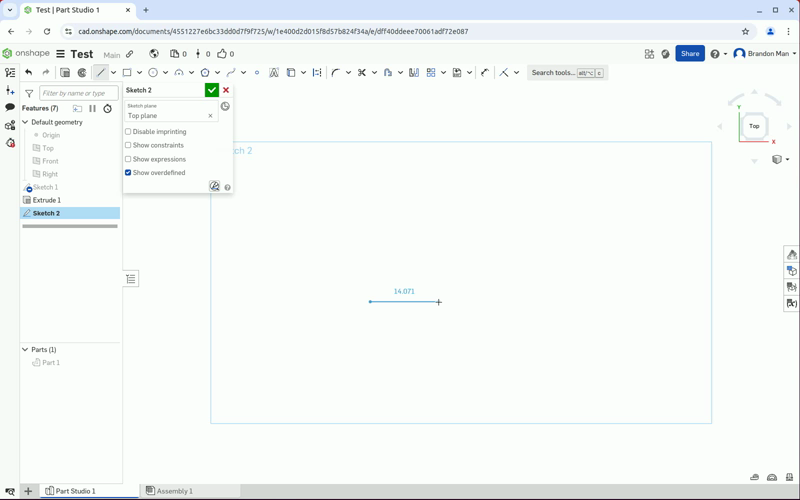
click(438, 301)
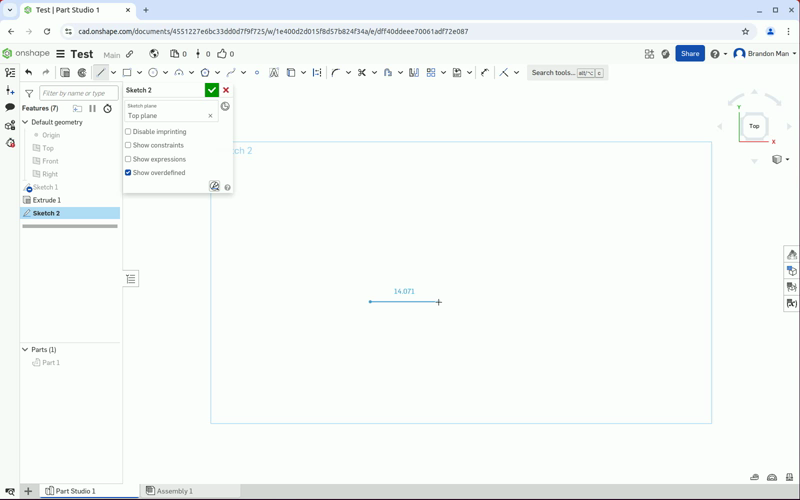
key_up(shift)
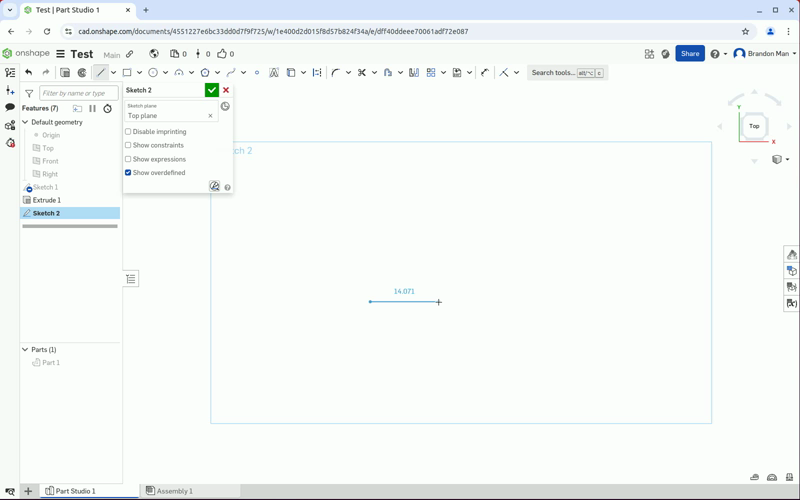
key_down(shift)
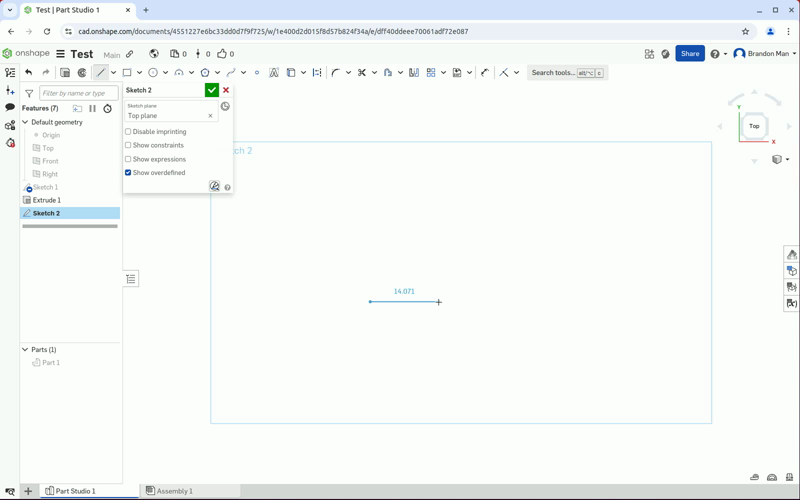
mouse_move(468, 301)
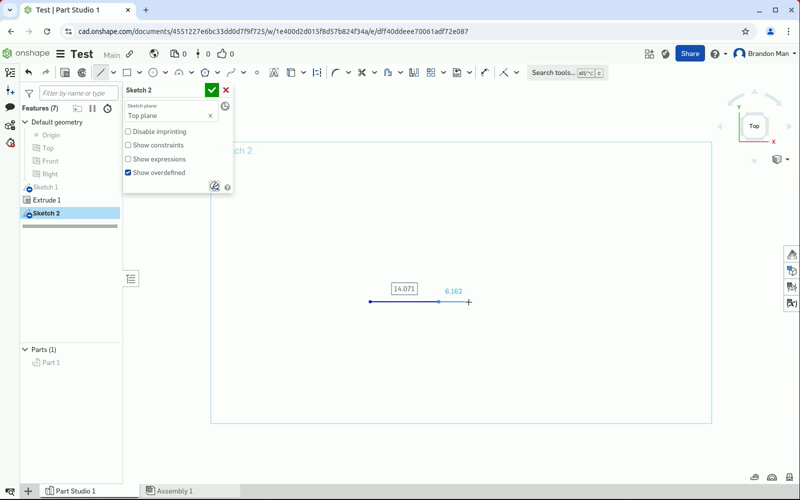
mouse_move(438, 282)
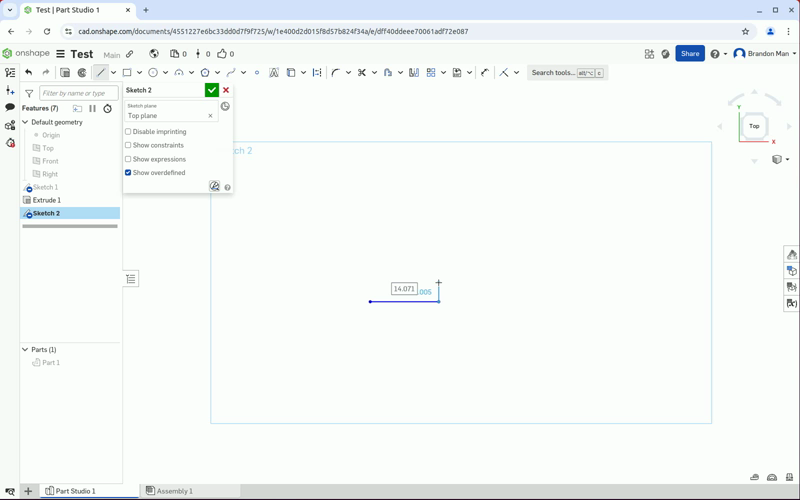
click(438, 282)
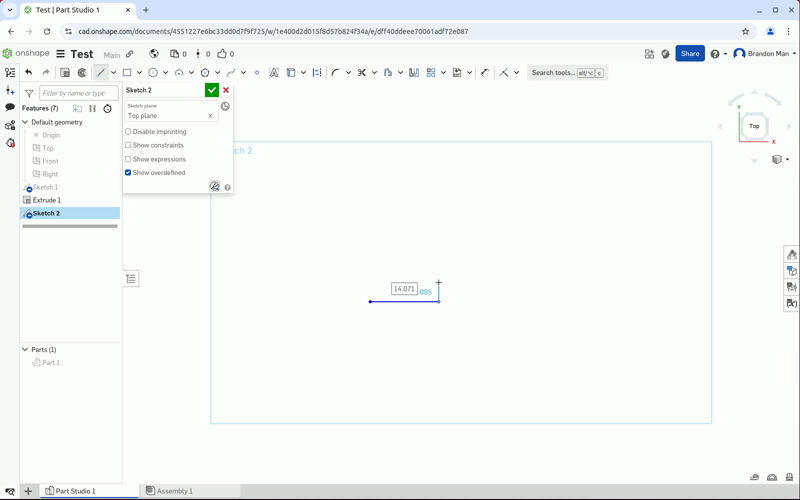
key_up(shift)
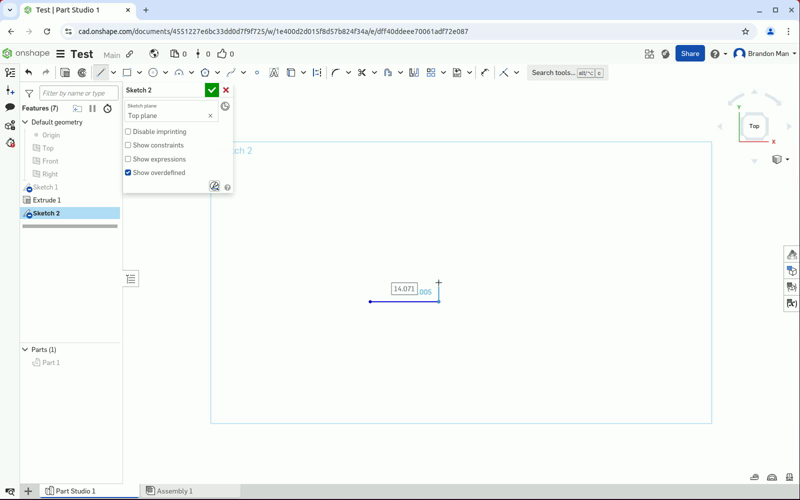
key_down(shift)
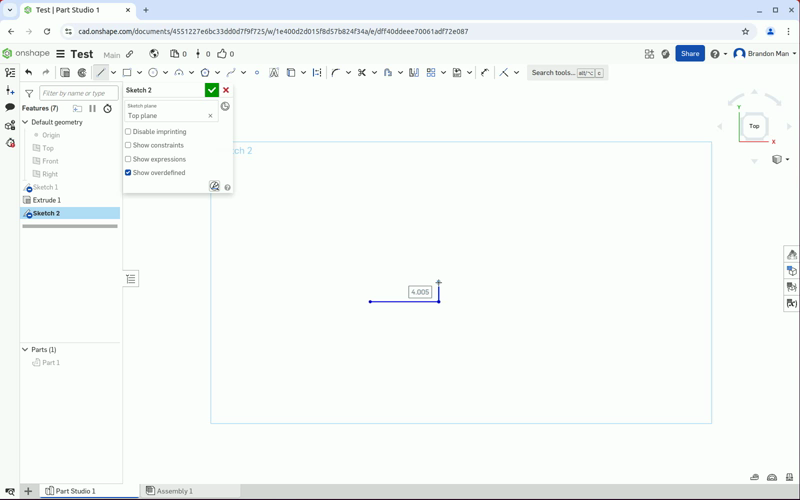
mouse_move(468, 282)
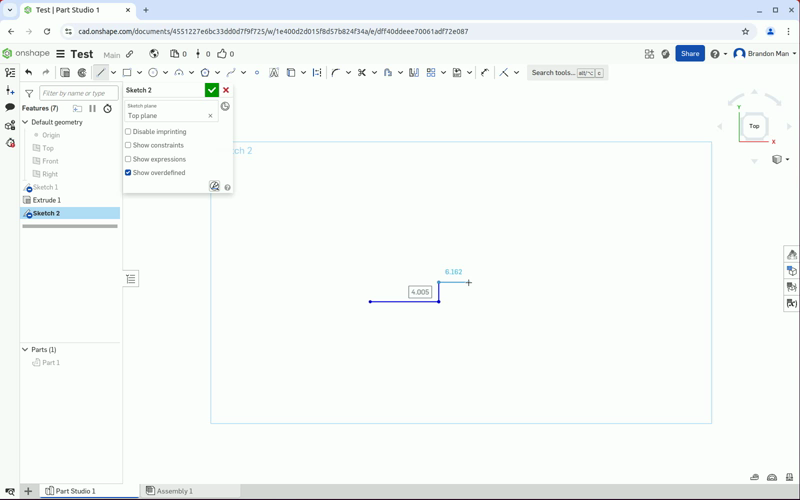
mouse_move(438, 262)
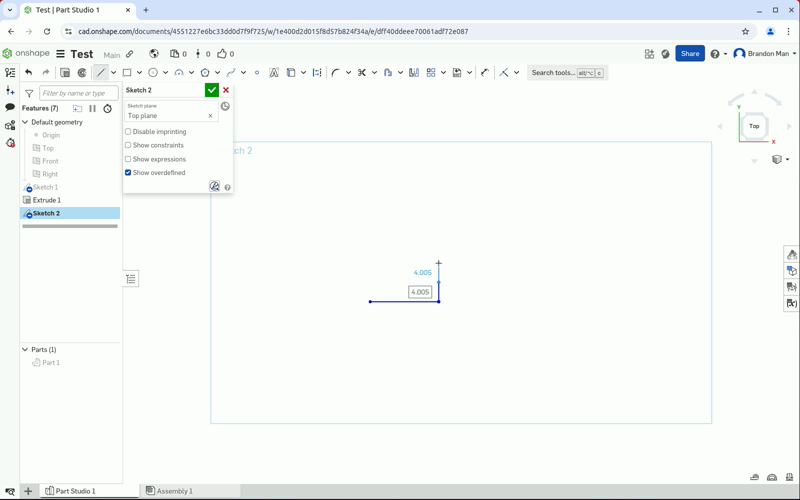
click(438, 262)
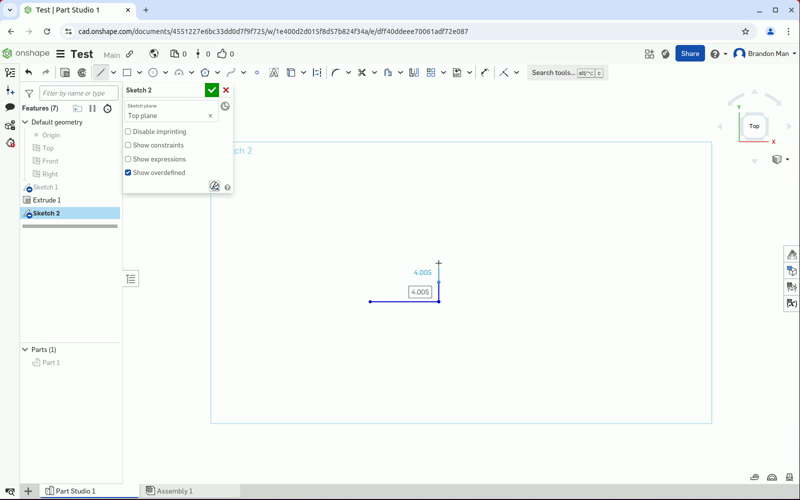
key_up(shift)
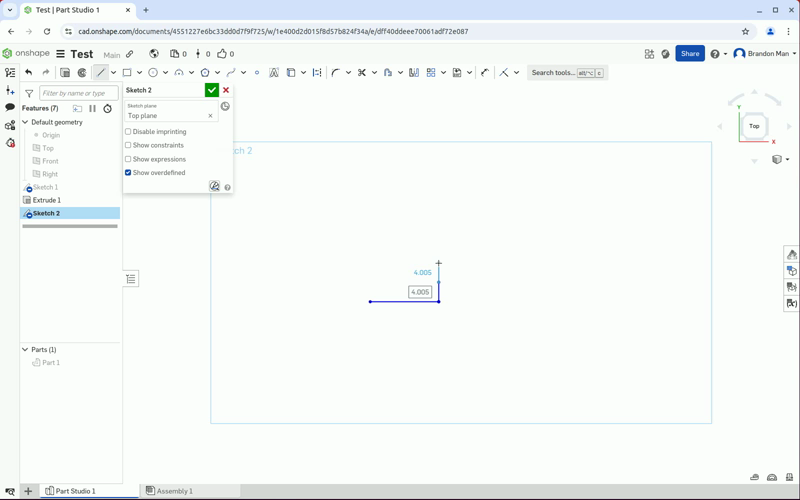
key_down(shift)
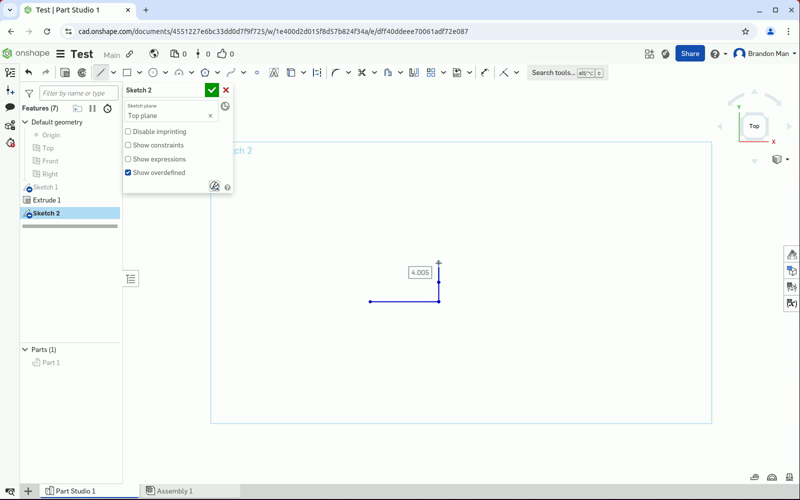
mouse_move(370, 262)
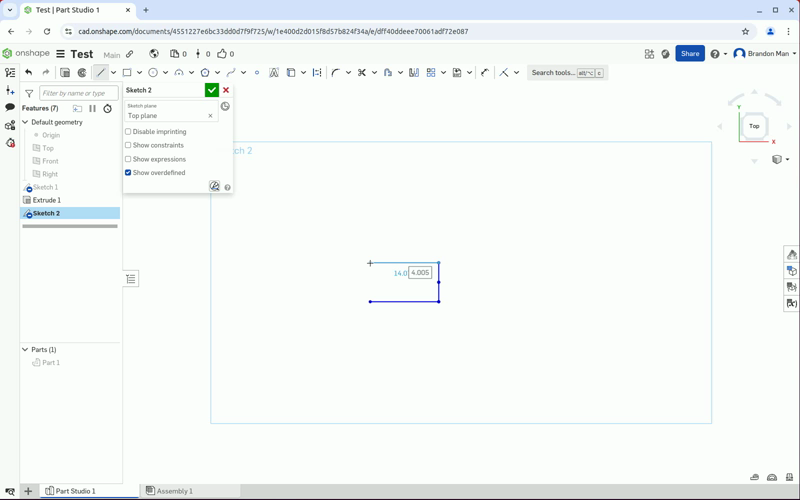
click(370, 262)
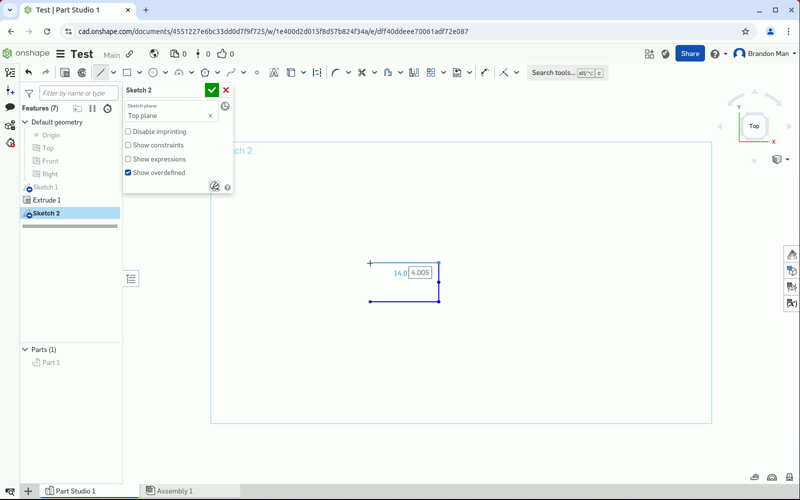
key_up(shift)
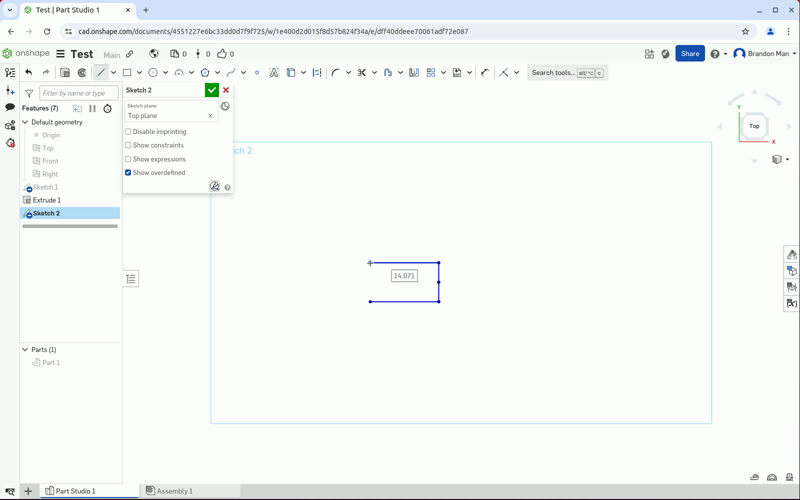
mouse_move(400, 262)
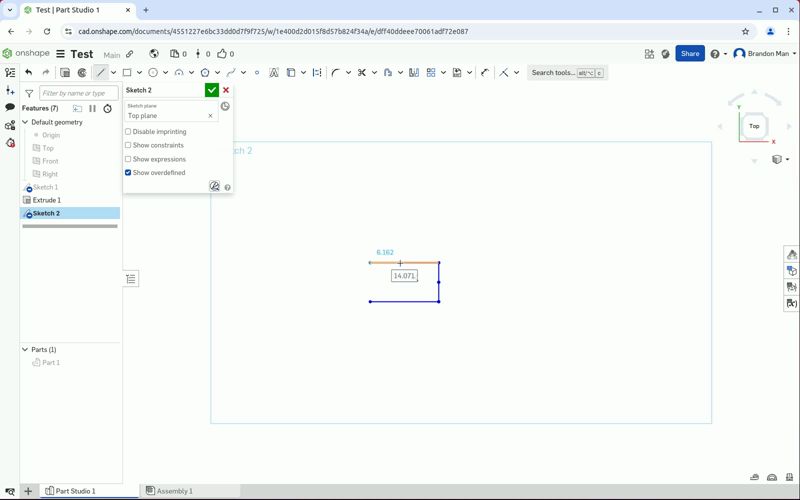
key_down(shift)
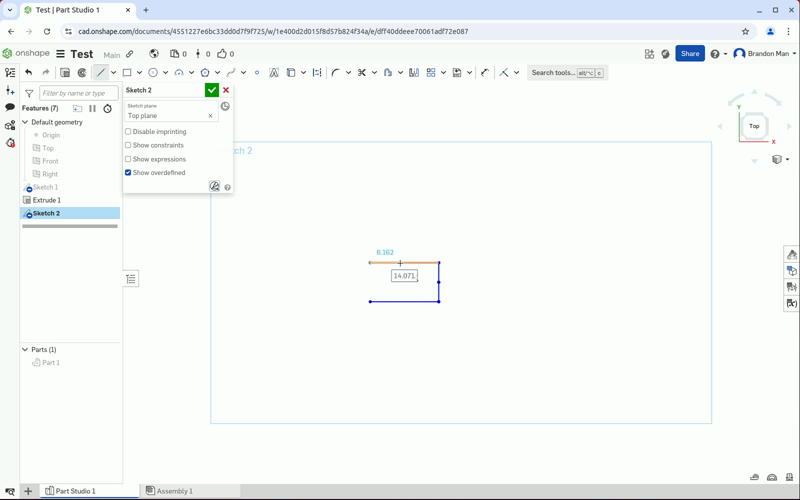
mouse_move(370, 301)
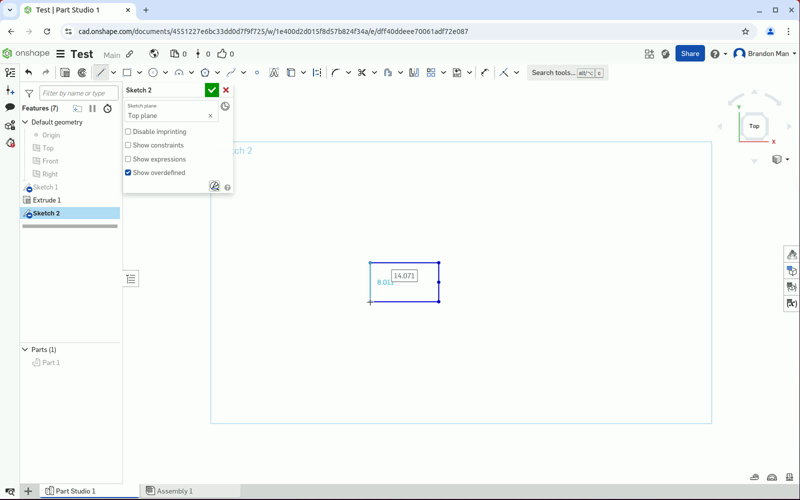
key_up(shift)
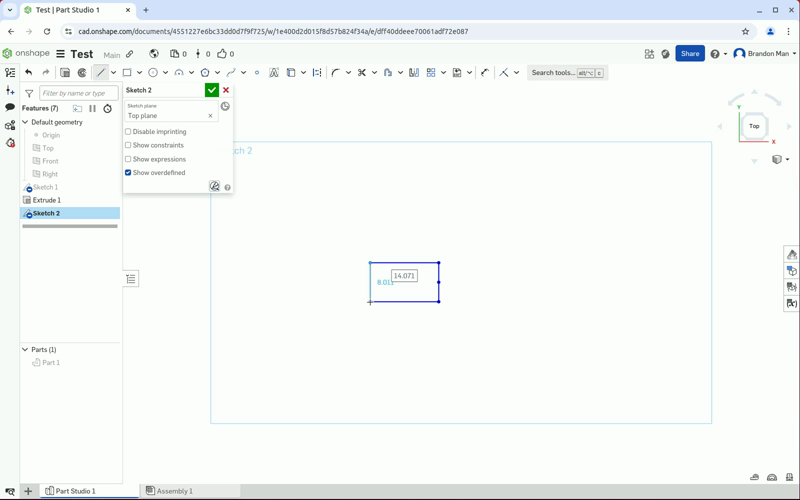
click(370, 301)
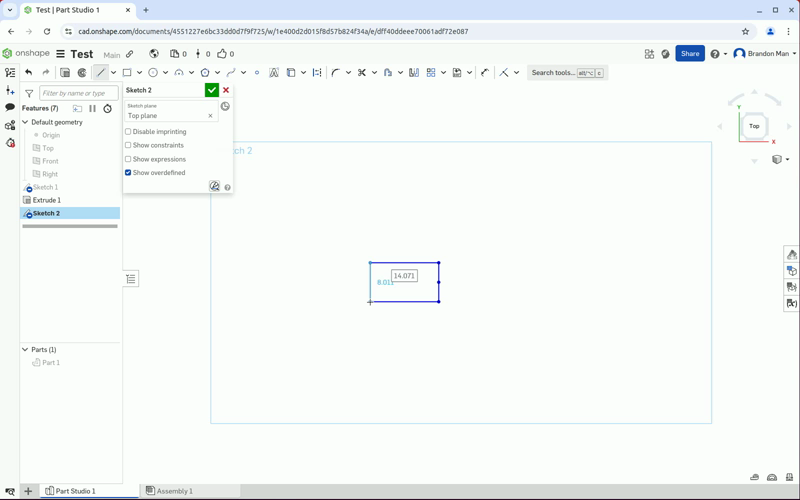
key(esc)
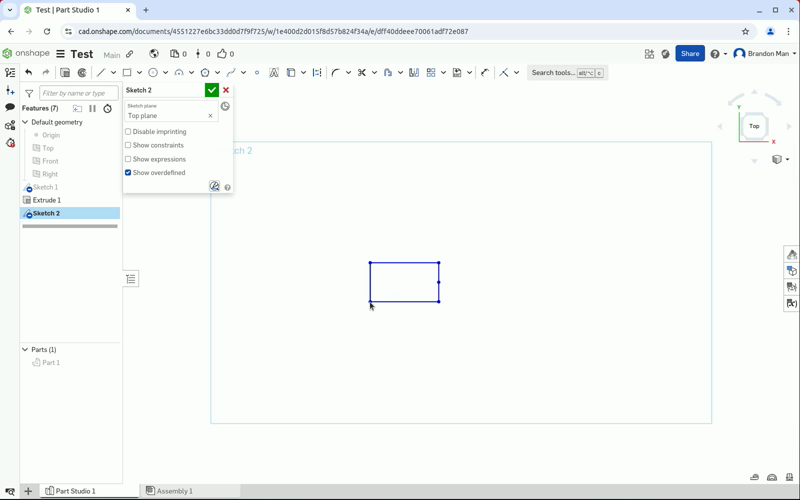
mouse_move(428, 292)
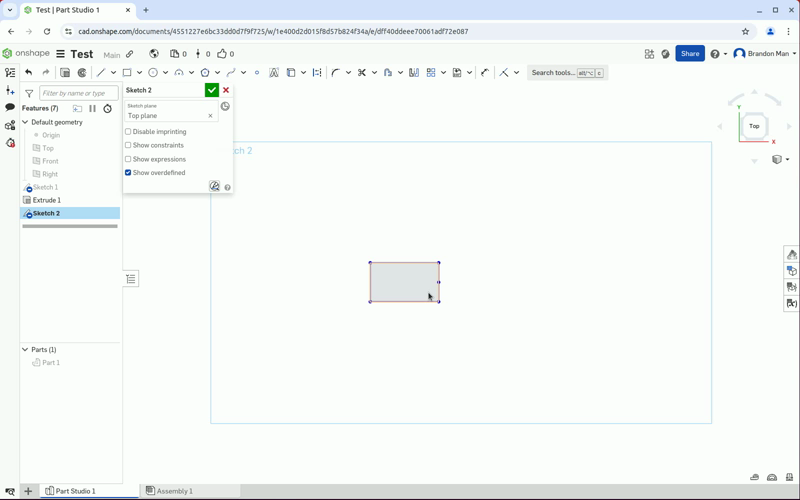
click(428, 292)
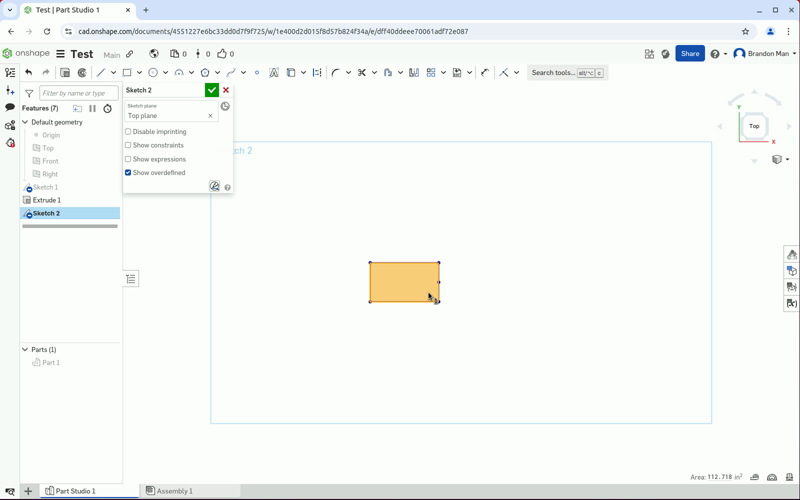
mouse_move(73, 352)
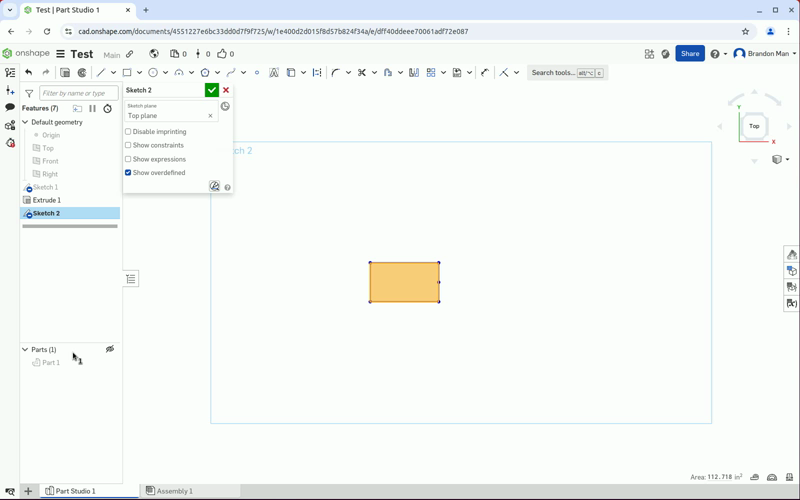
key(shift+y)
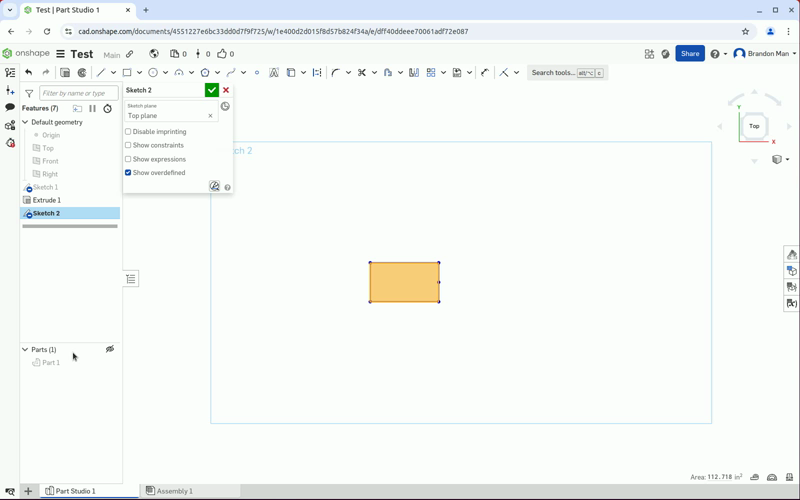
key(shift+e)
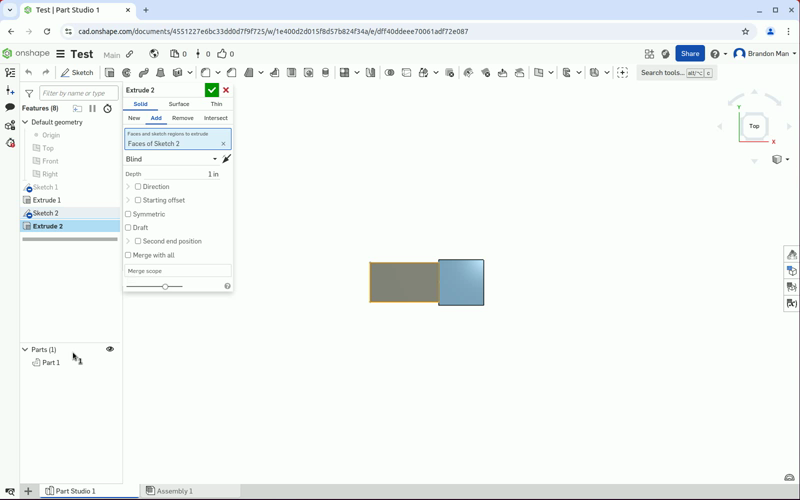
mouse_move(143, 106)
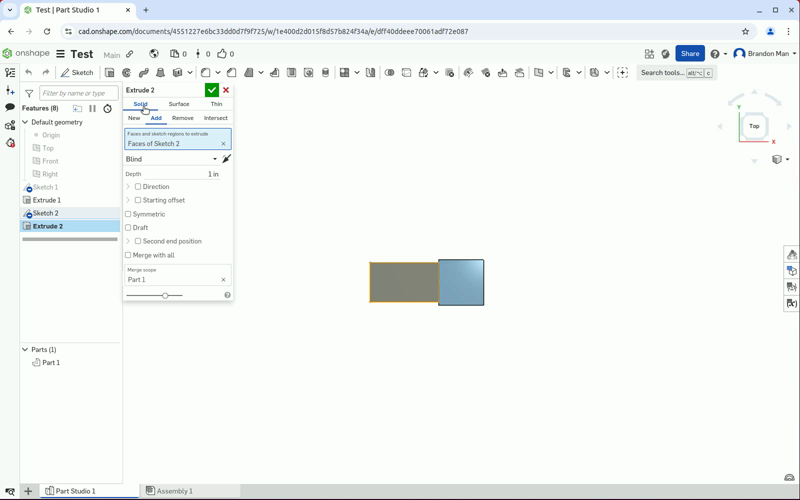
click(143, 106)
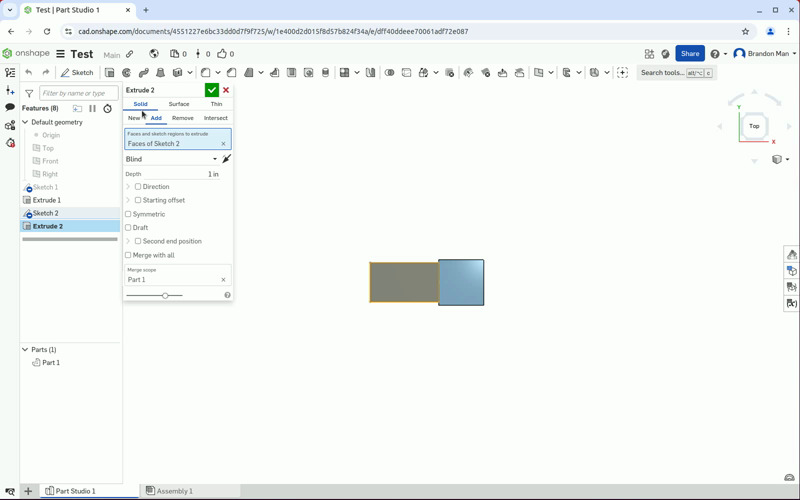
mouse_move(137, 120)
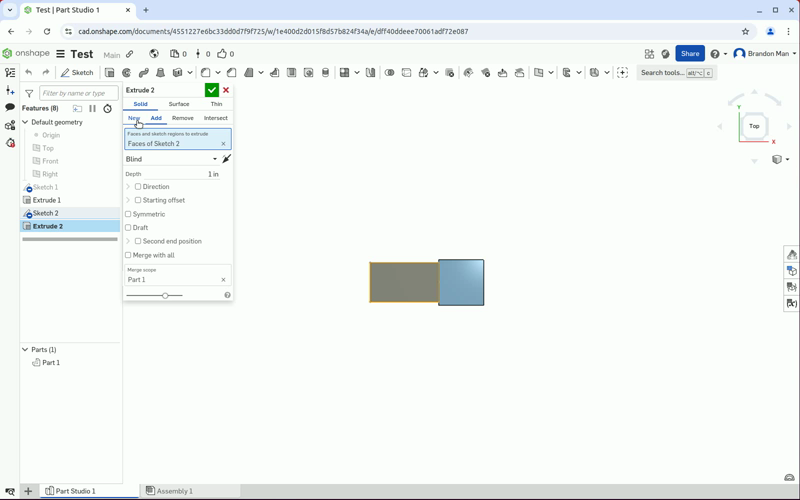
click(137, 120)
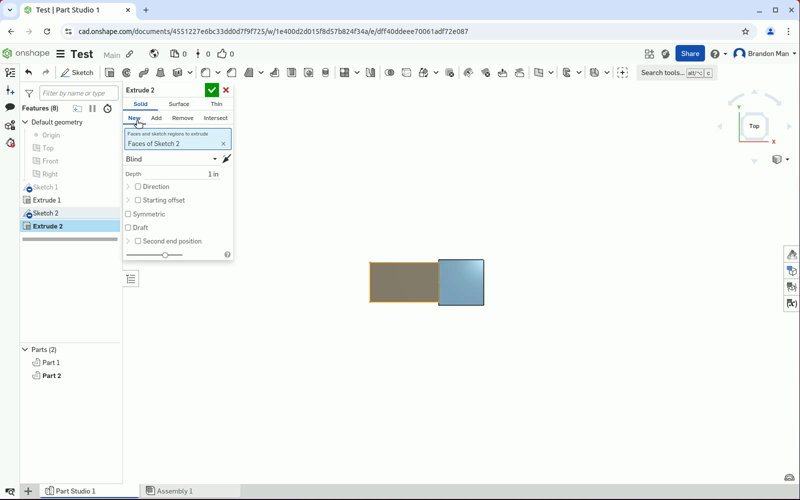
key(tab, 4)
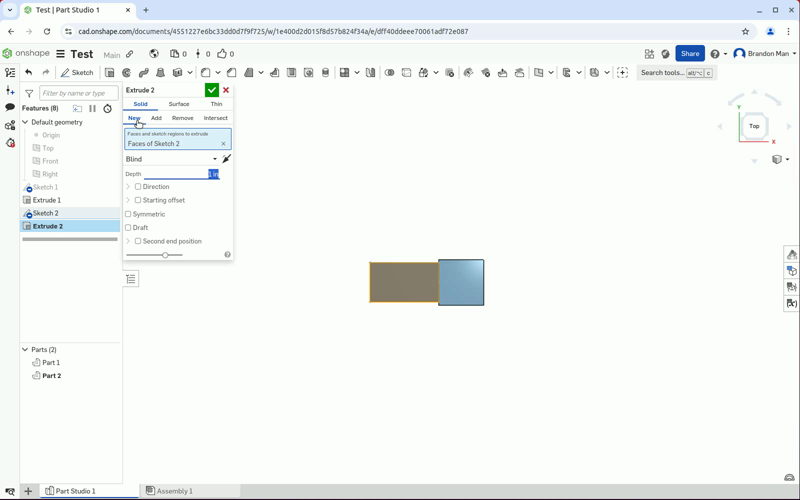
text(8.666)
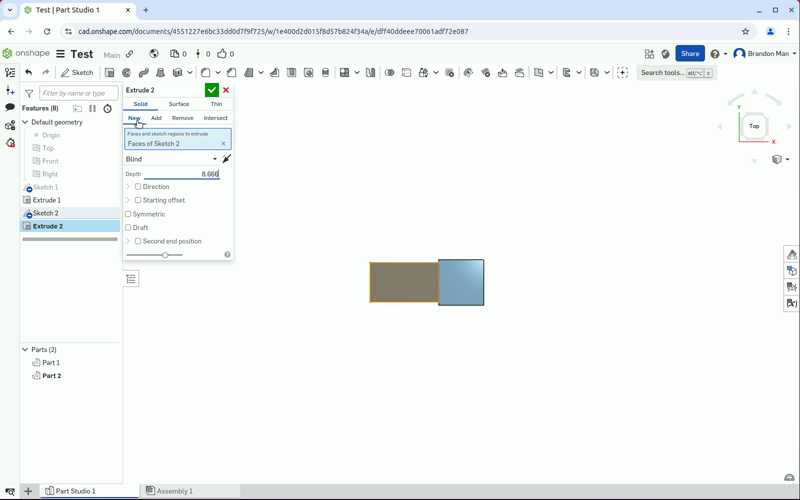
key(tab, 3)
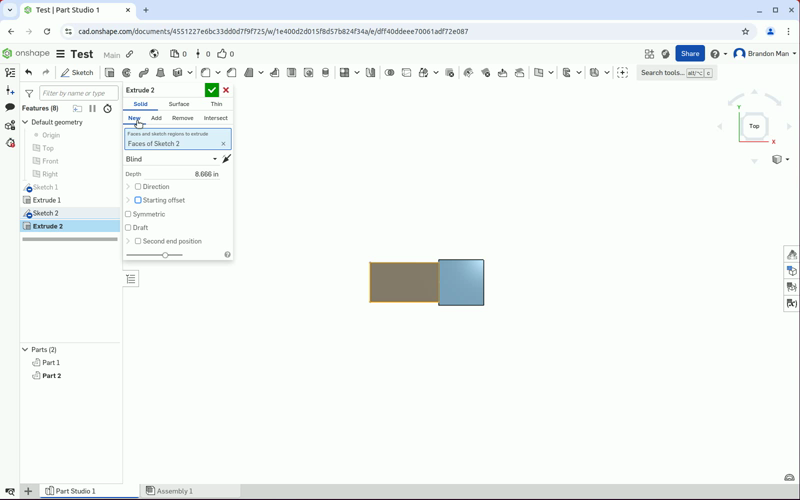
key(tab, 2)
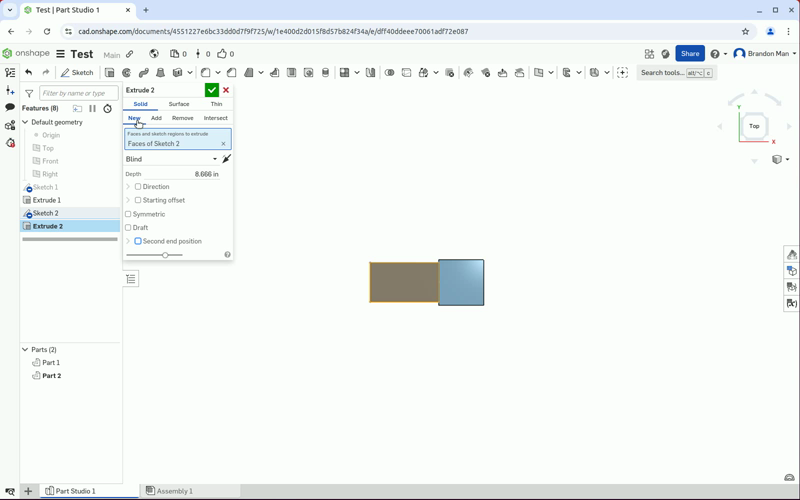
key(space)
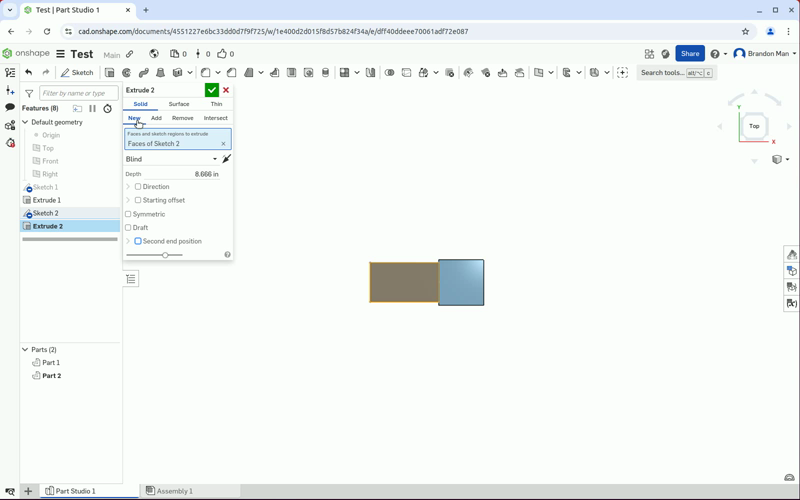
key(tab, 3)
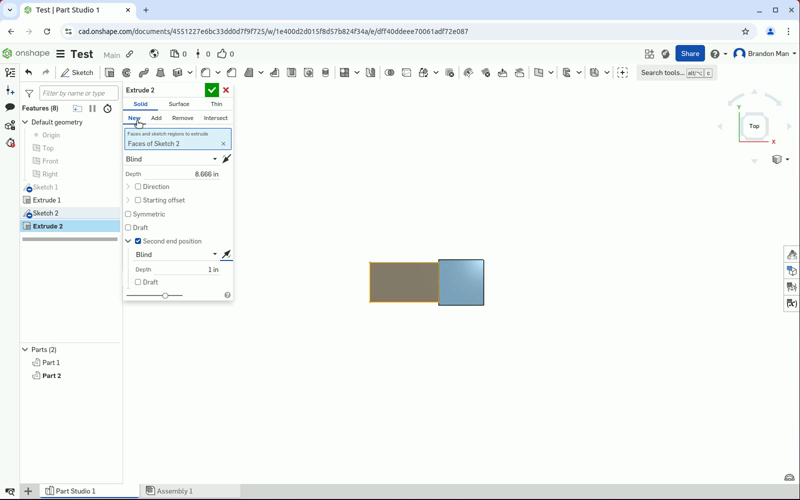
text(0.722)
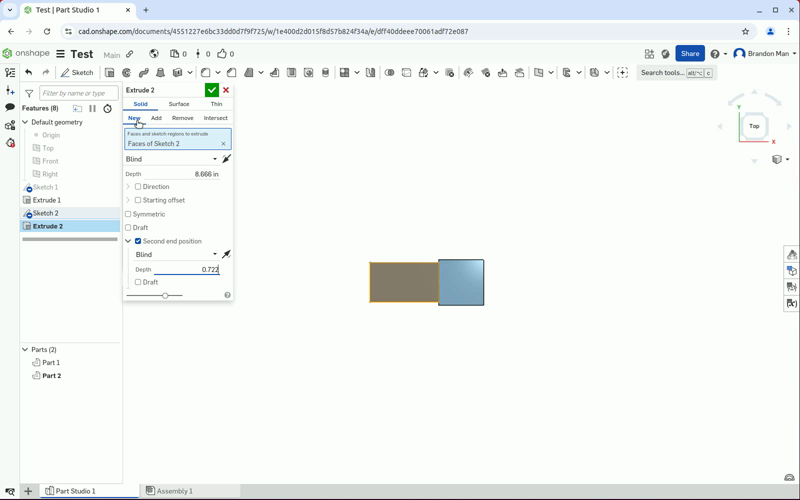
key(enter)
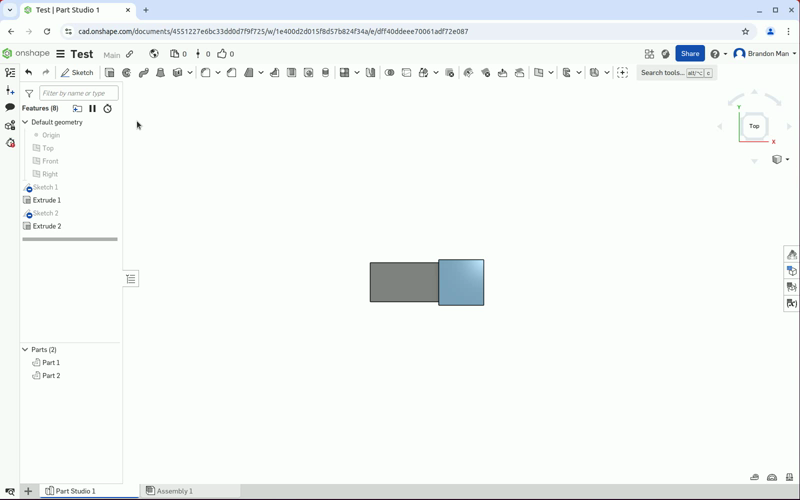
key(shift+h)
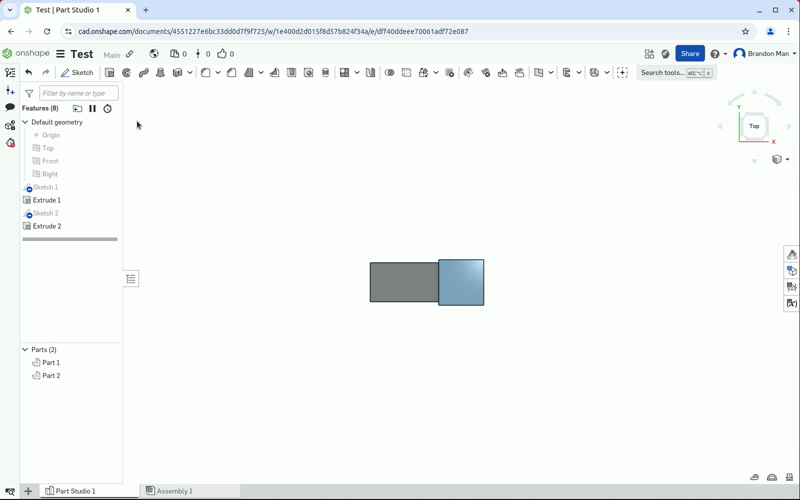
key(shift+h)
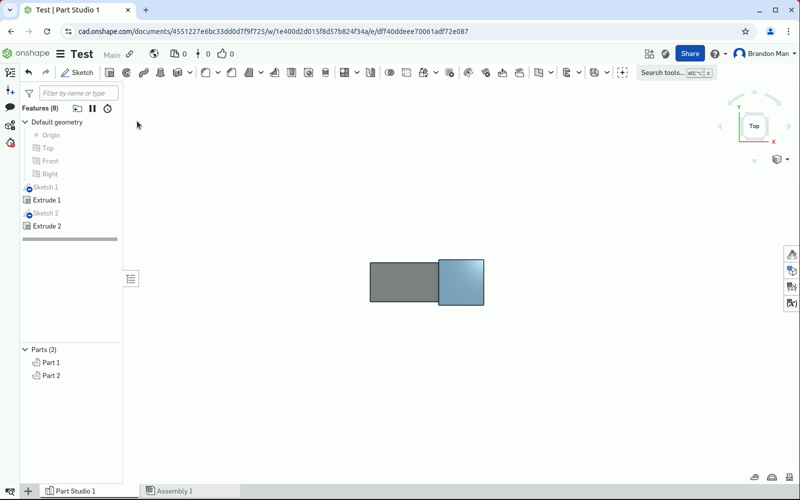
mouse_move(73, 189)
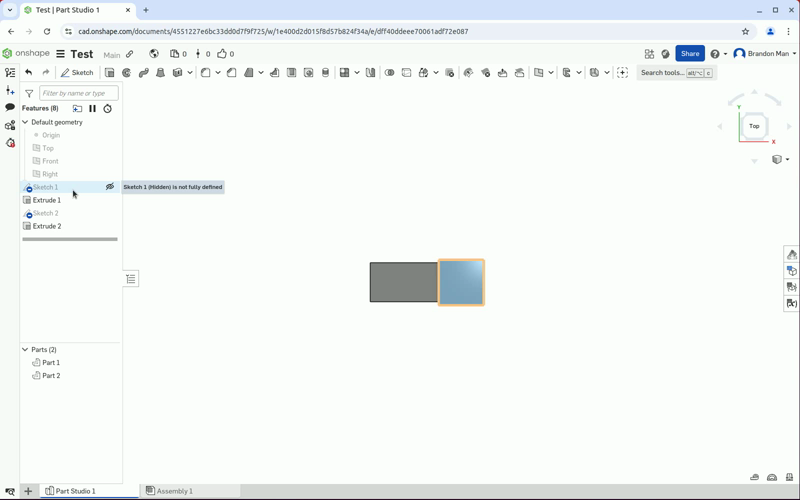
click(73, 189)
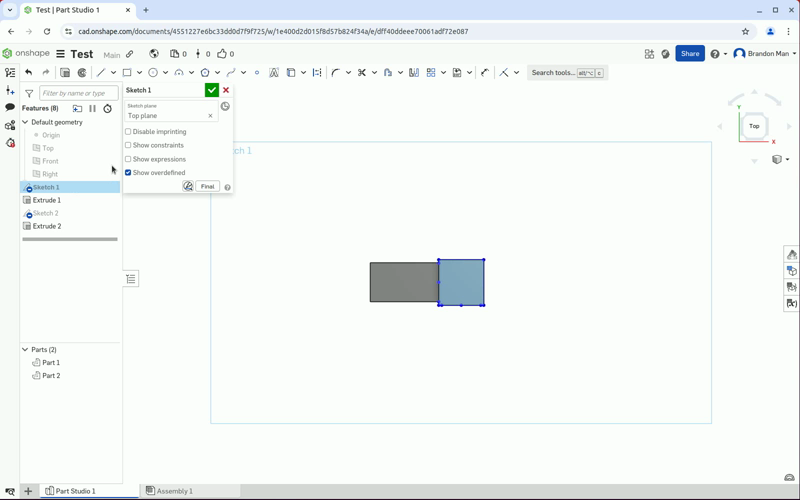
mouse_move(229, 92)
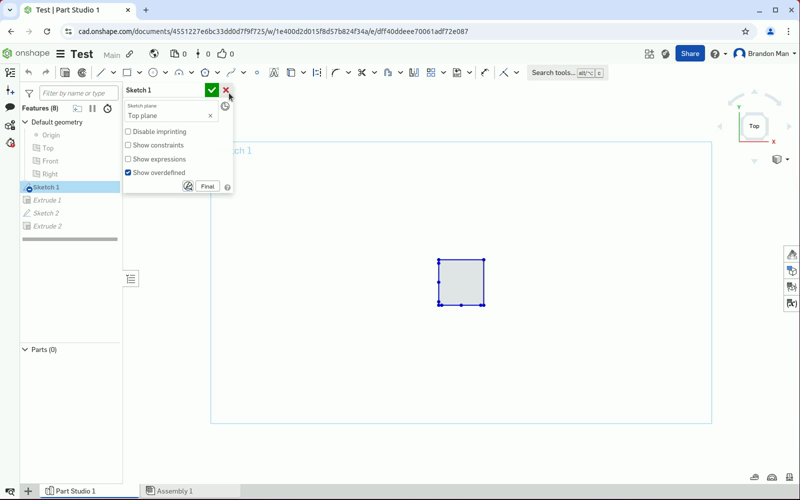
click(229, 92)
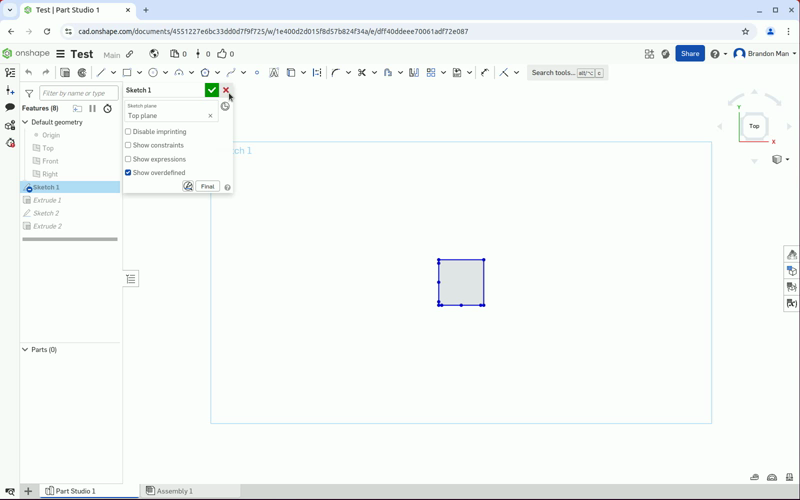
key(shift+s)
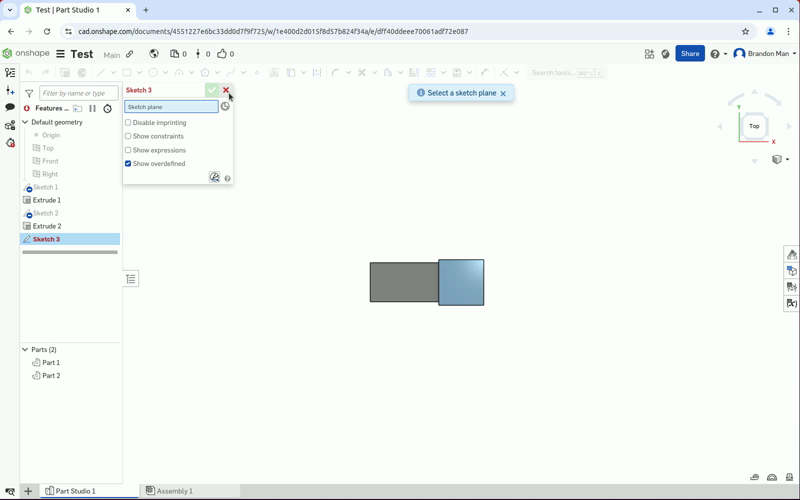
mouse_move(73, 150)
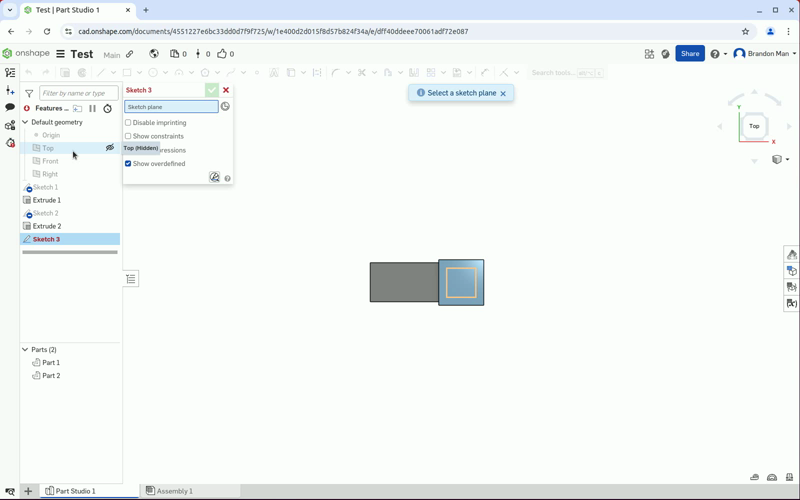
click(73, 150)
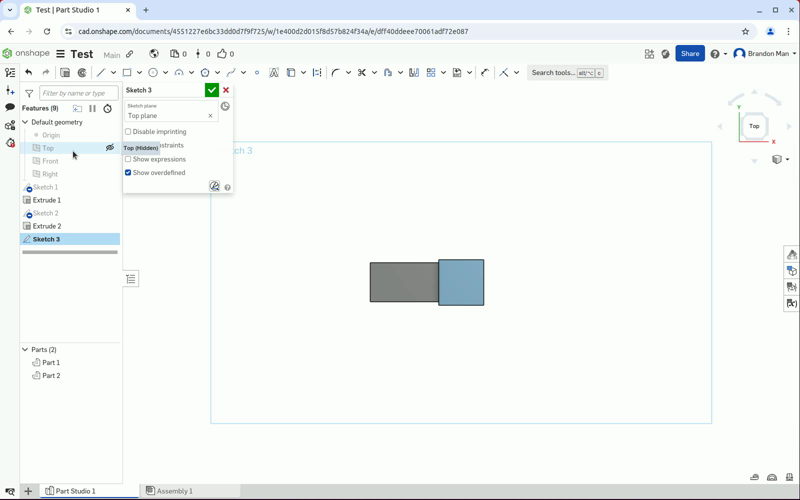
mouse_move(73, 352)
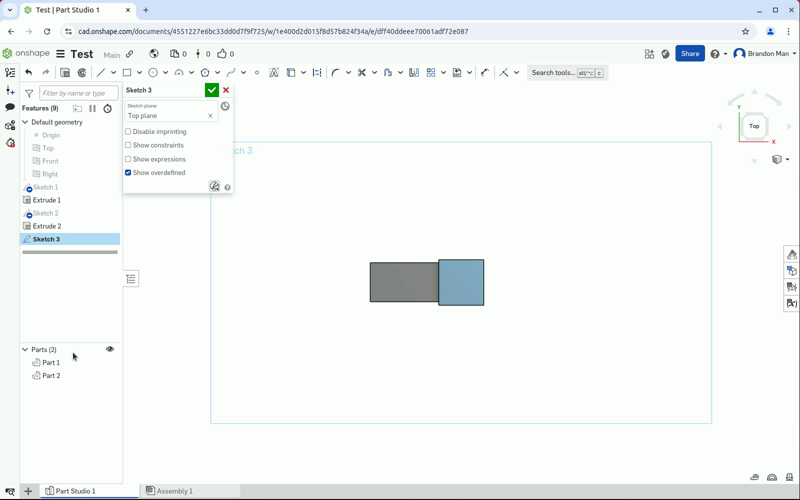
key(y)
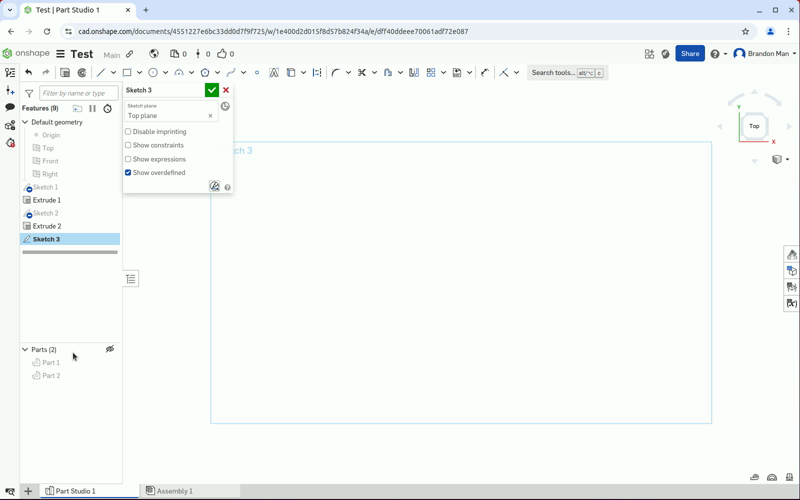
key(l)
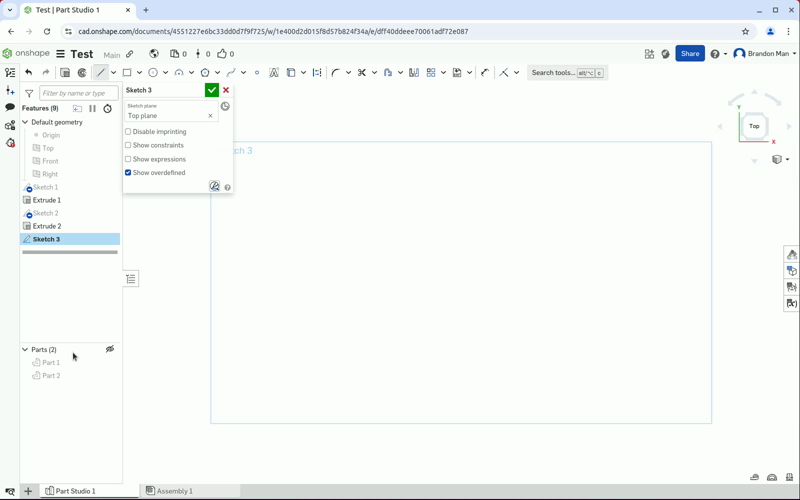
key_down(shift)
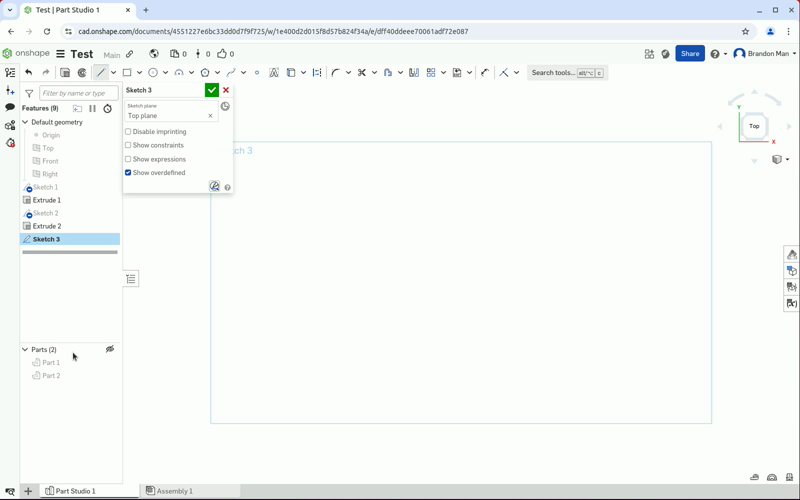
mouse_move(441, 373)
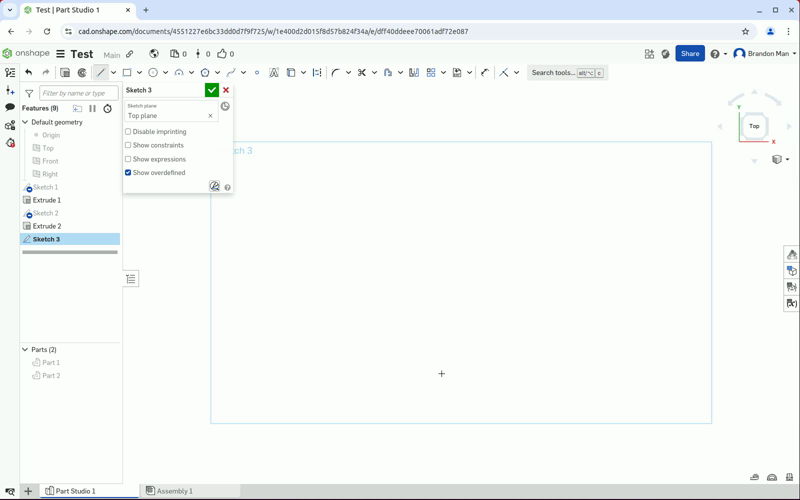
click(441, 373)
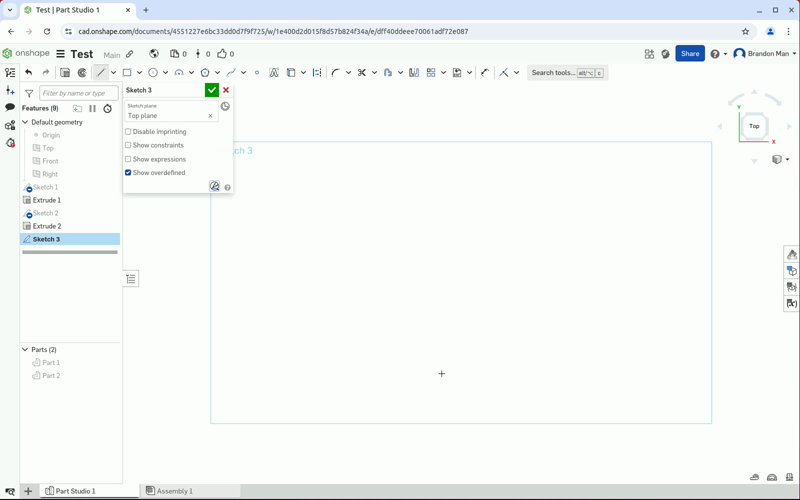
key_up(shift)
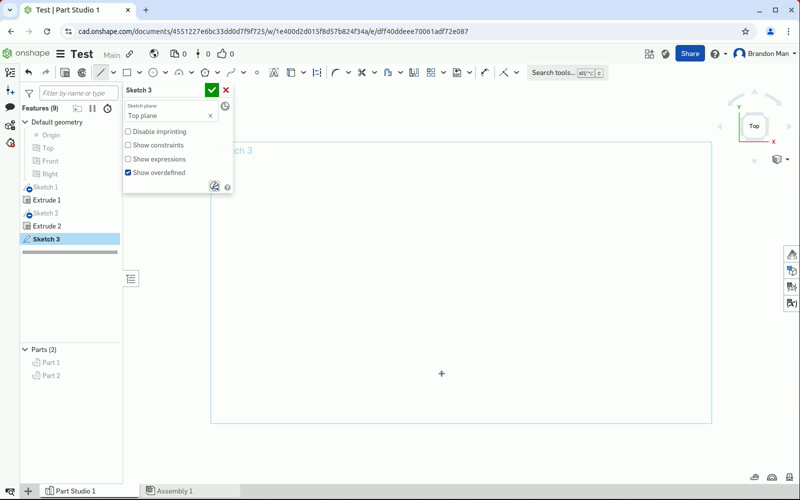
key_down(shift)
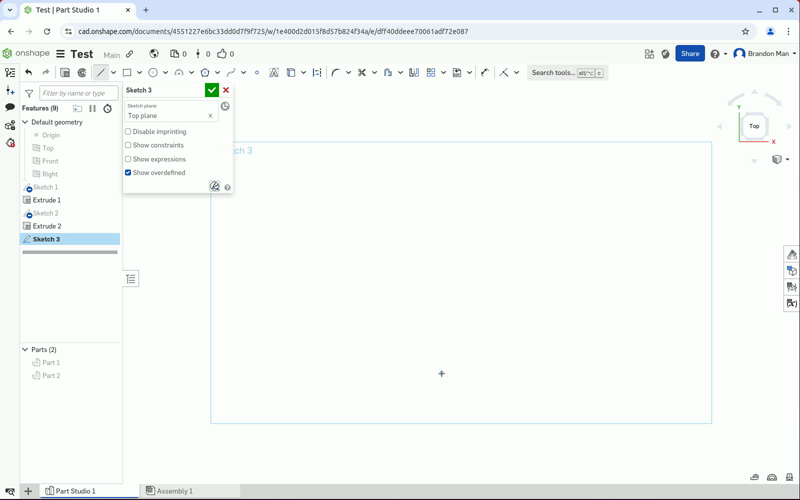
mouse_move(471, 373)
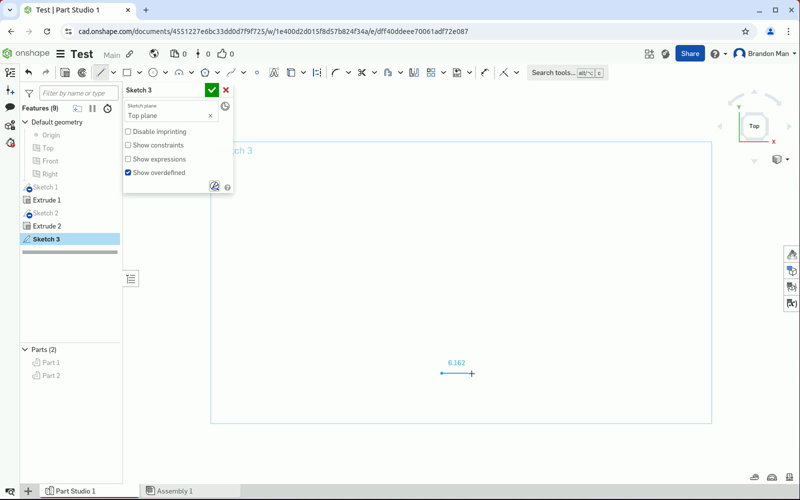
mouse_move(480, 373)
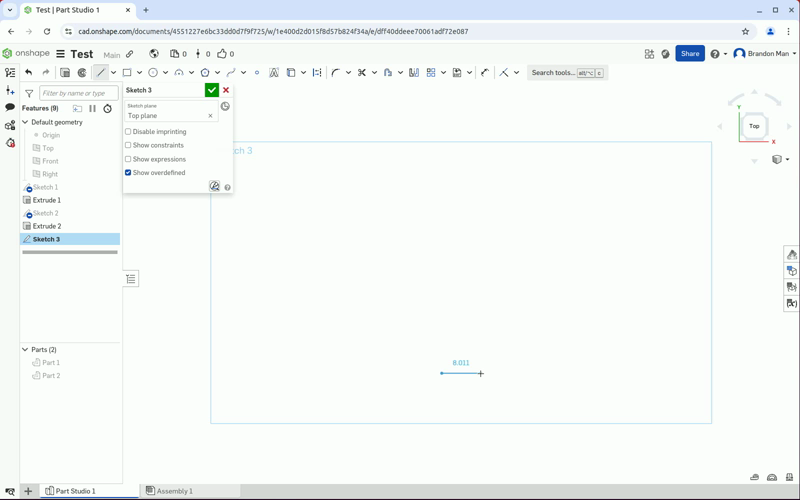
click(480, 373)
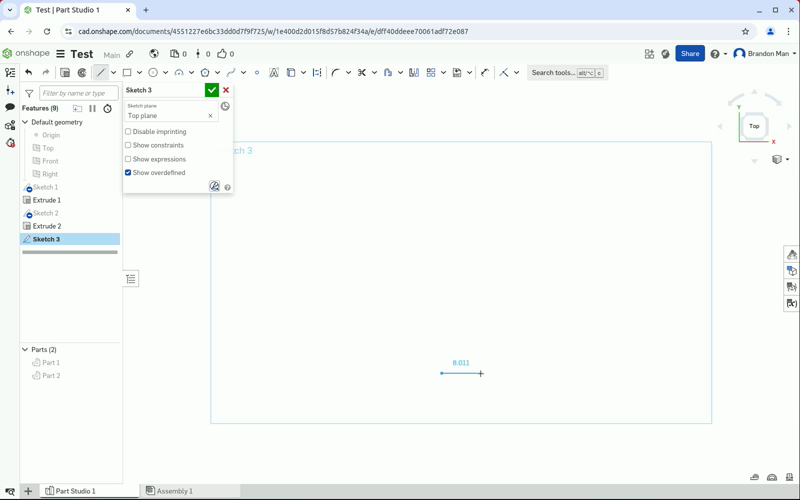
key_up(shift)
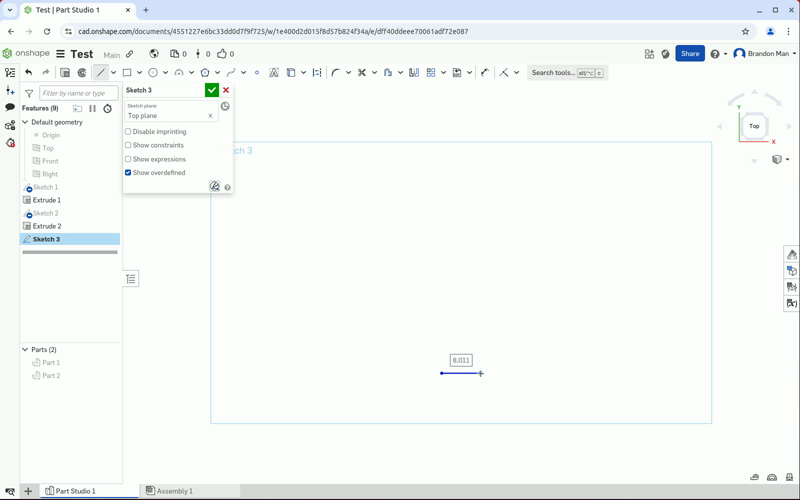
key_down(shift)
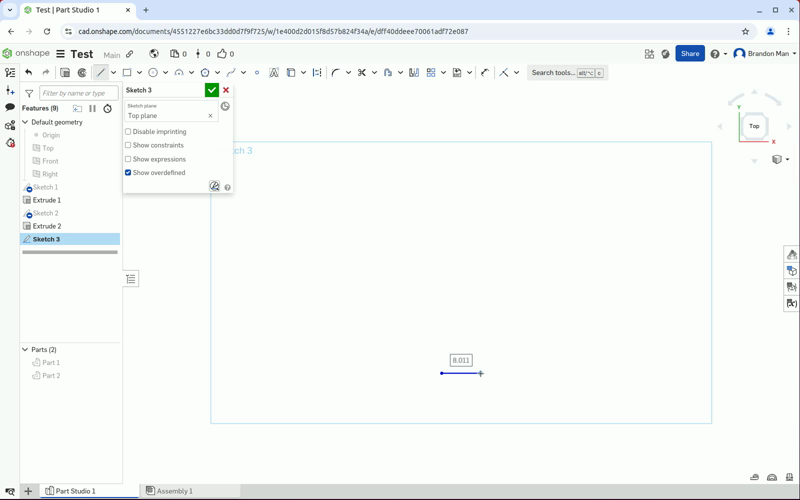
mouse_move(480, 304)
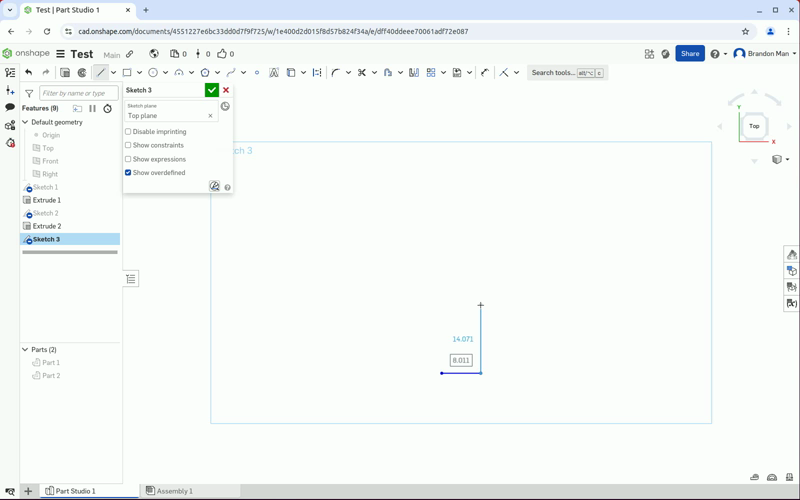
click(480, 304)
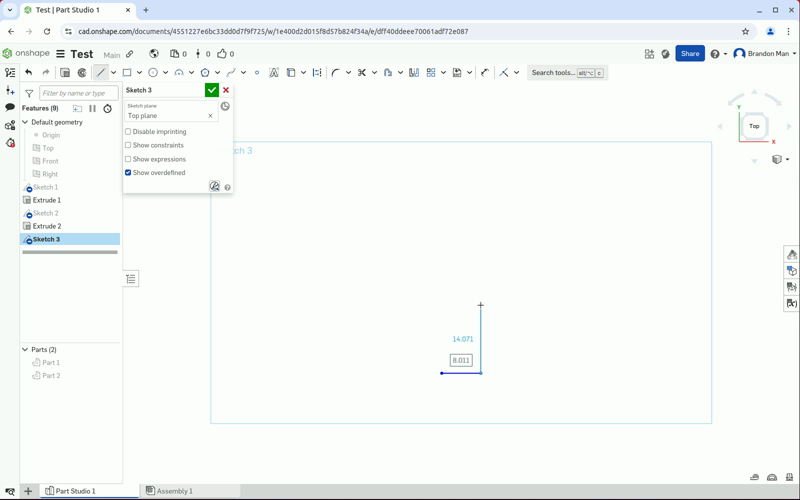
key_up(shift)
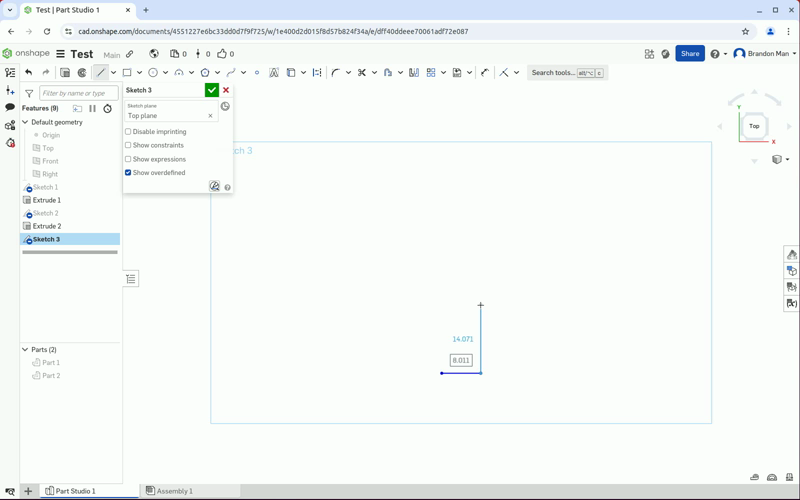
key_down(shift)
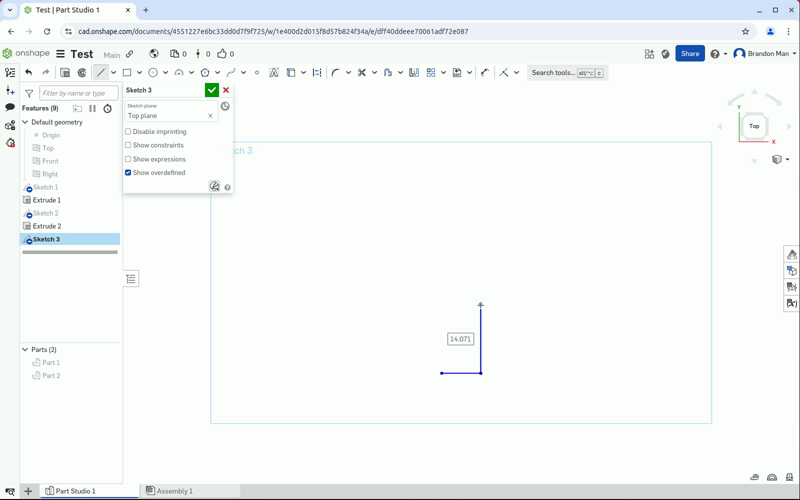
mouse_move(510, 304)
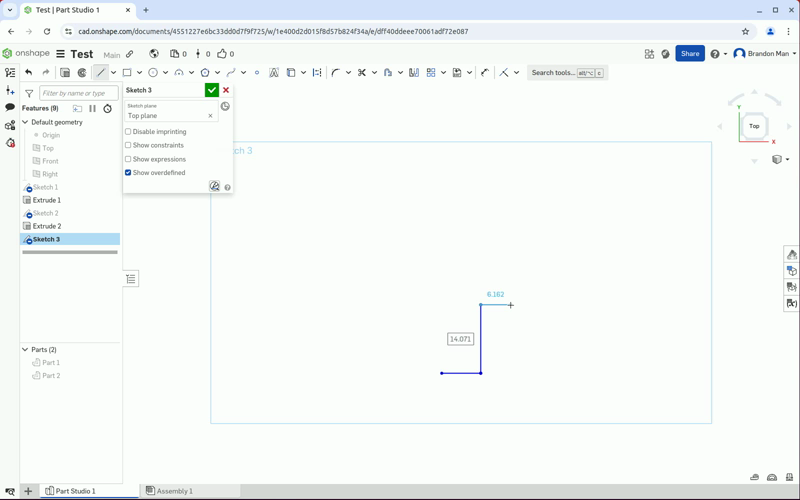
mouse_move(461, 304)
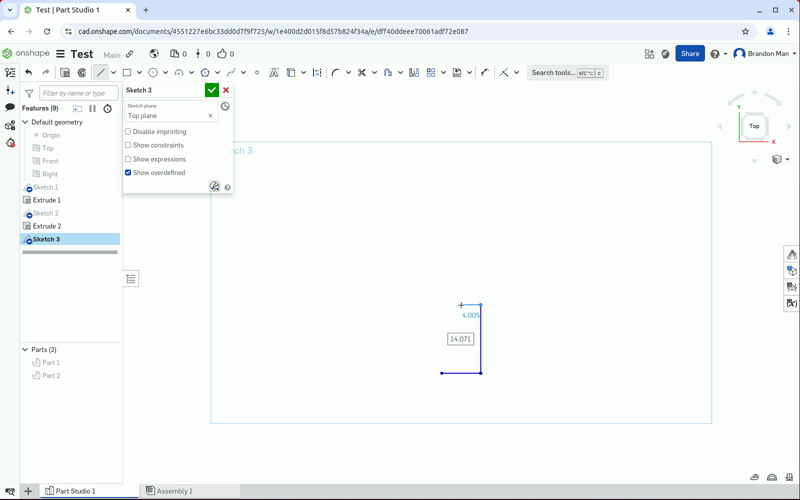
click(461, 304)
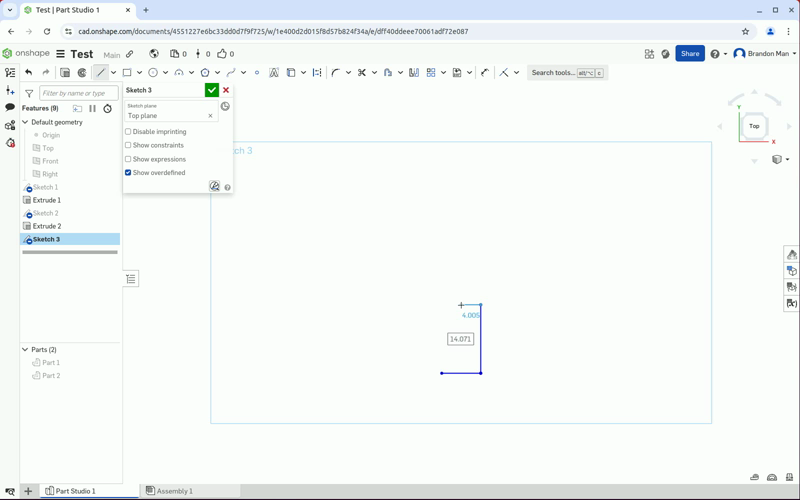
key_up(shift)
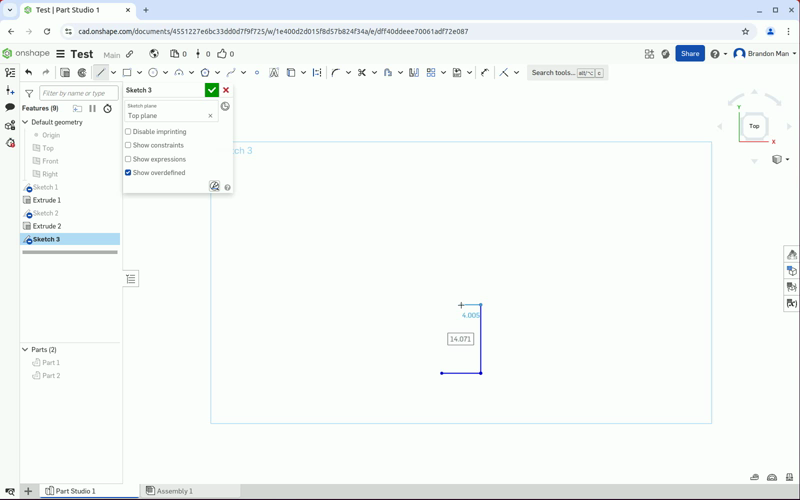
key_down(shift)
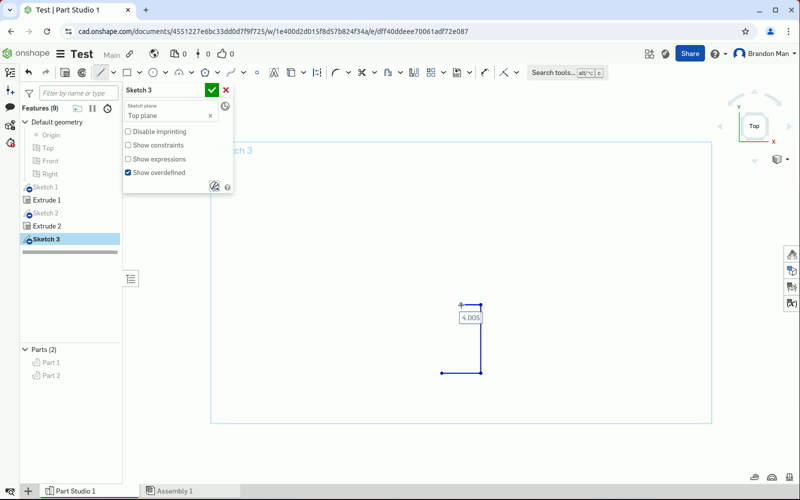
mouse_move(491, 304)
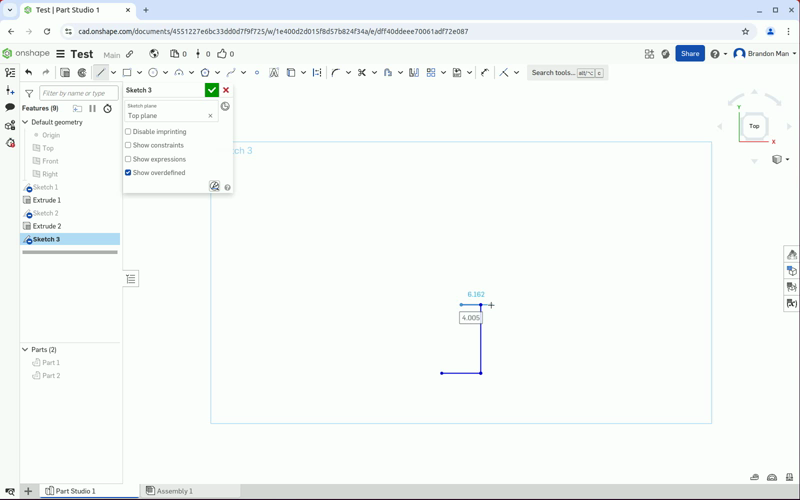
mouse_move(441, 304)
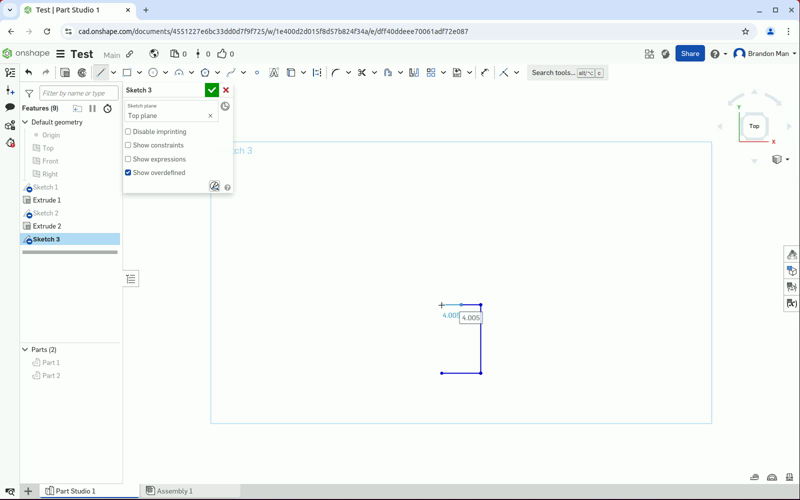
click(441, 304)
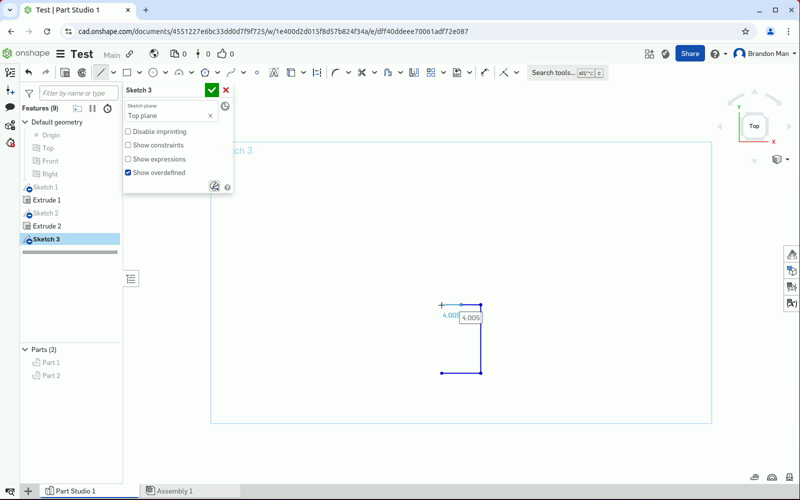
key_up(shift)
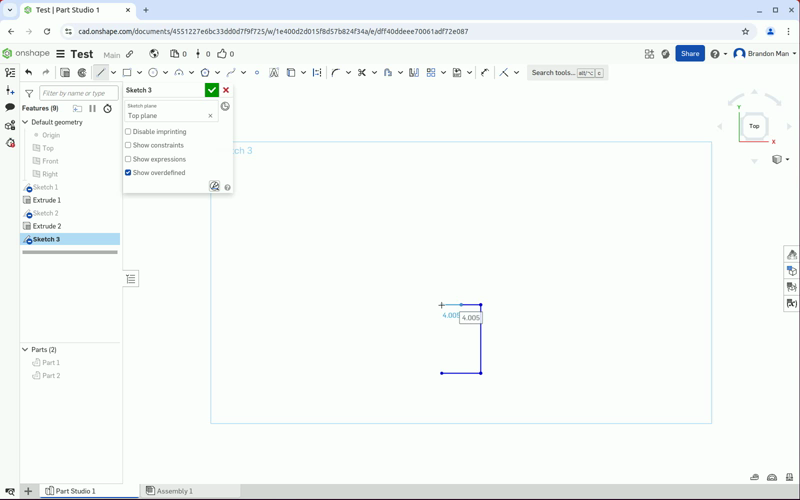
key_down(shift)
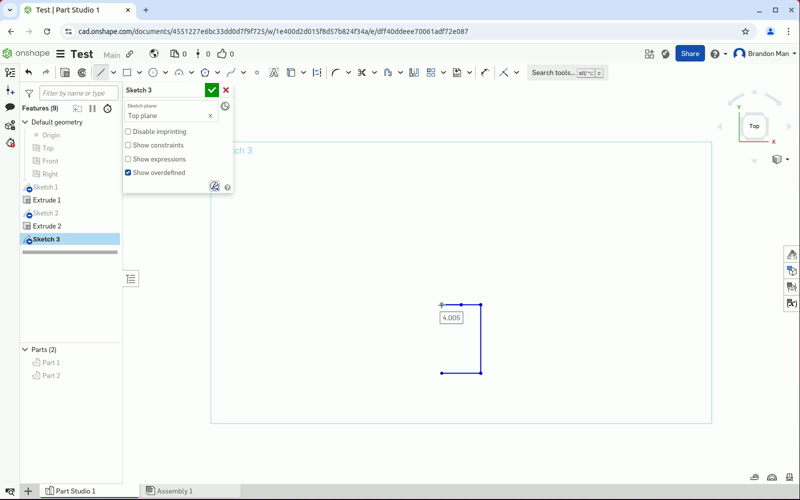
mouse_move(441, 373)
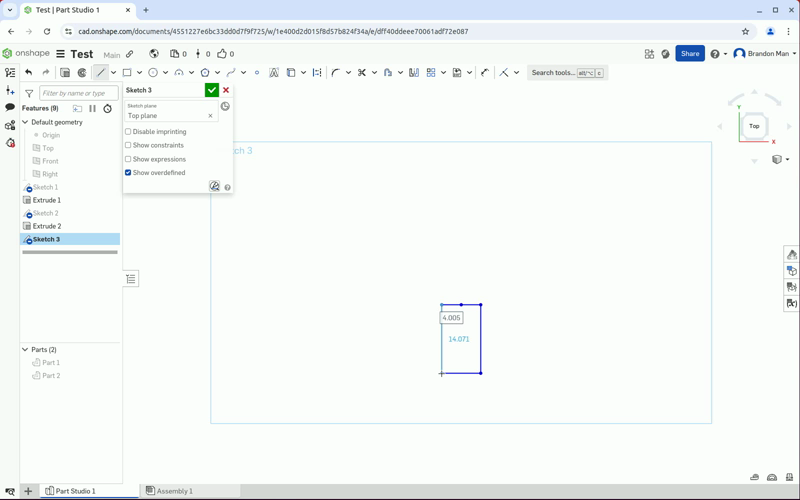
key_up(shift)
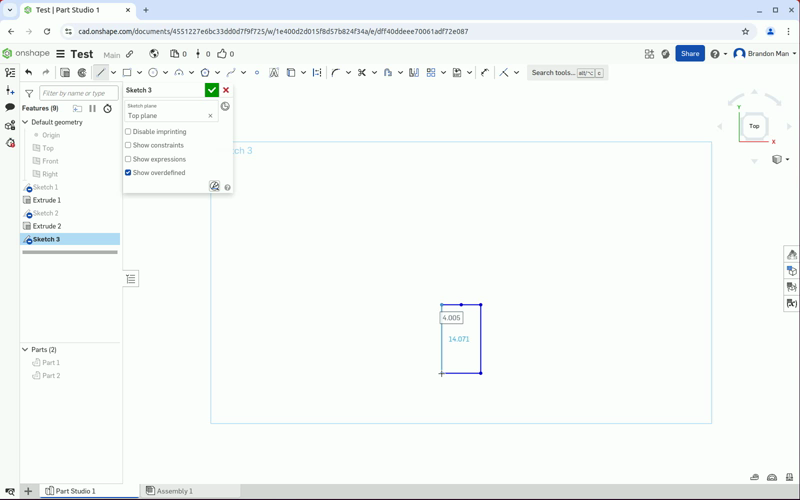
click(441, 373)
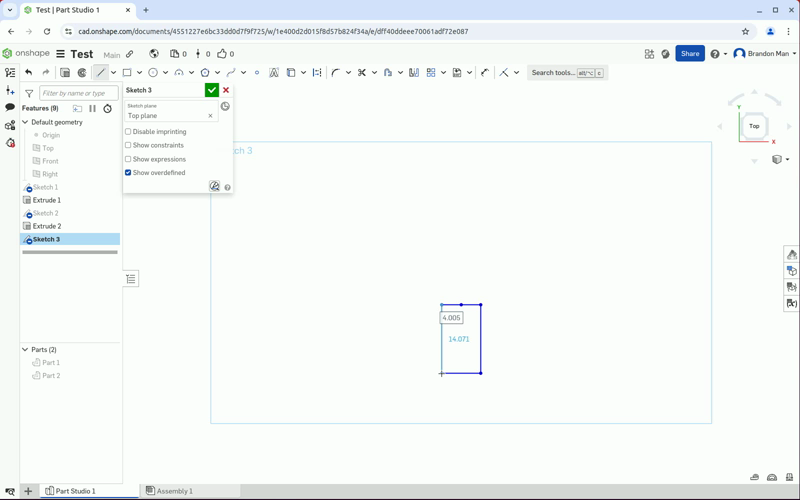
key(esc)
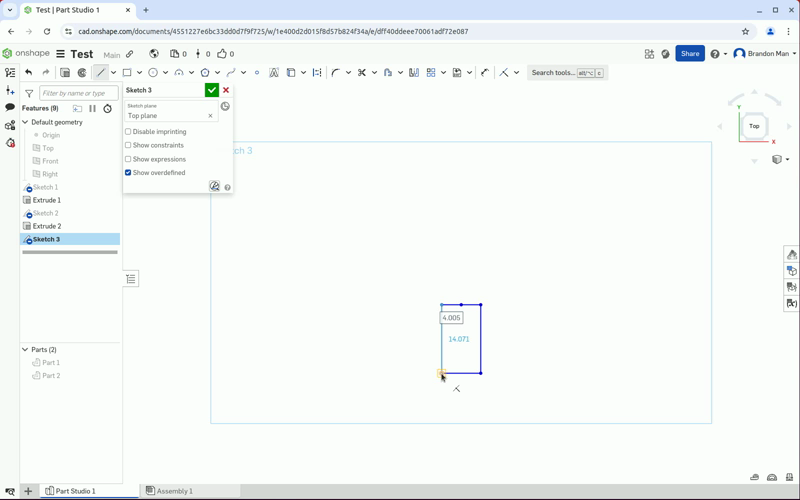
mouse_move(448, 351)
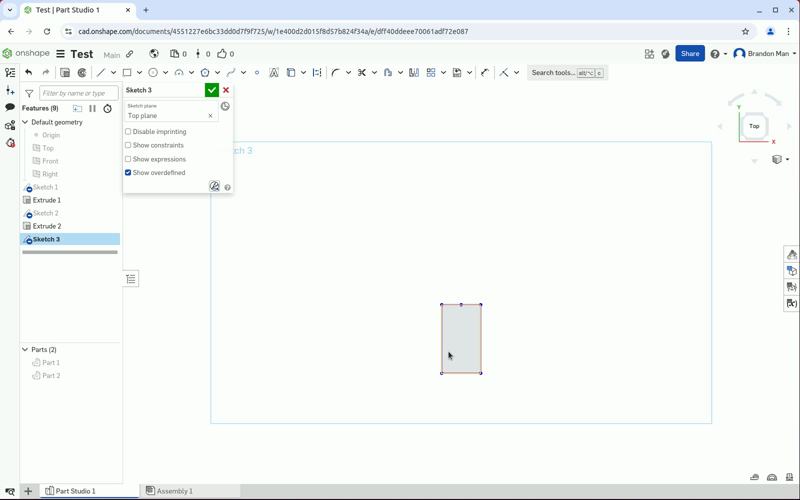
click(448, 351)
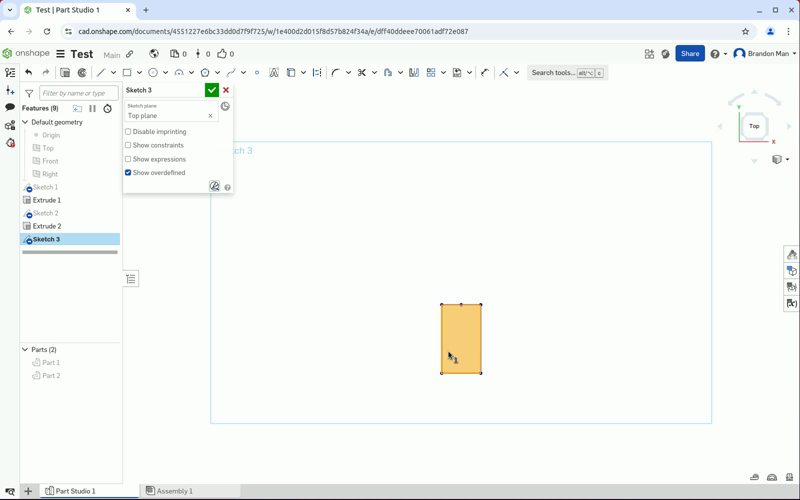
mouse_move(73, 352)
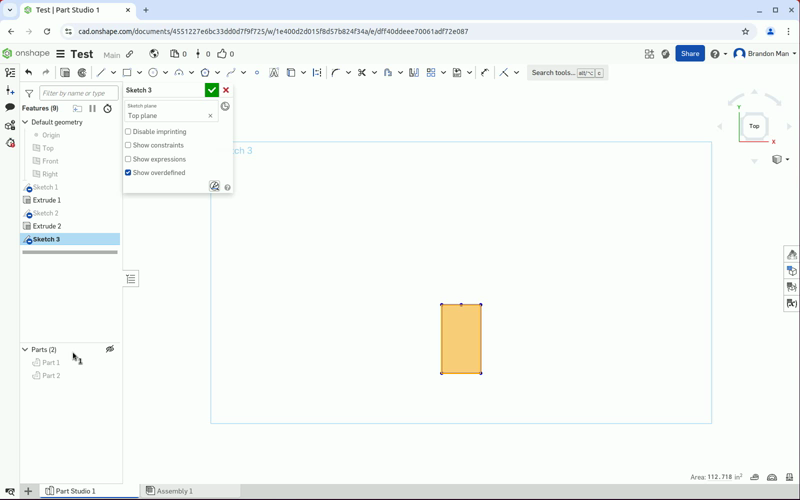
key(shift+y)
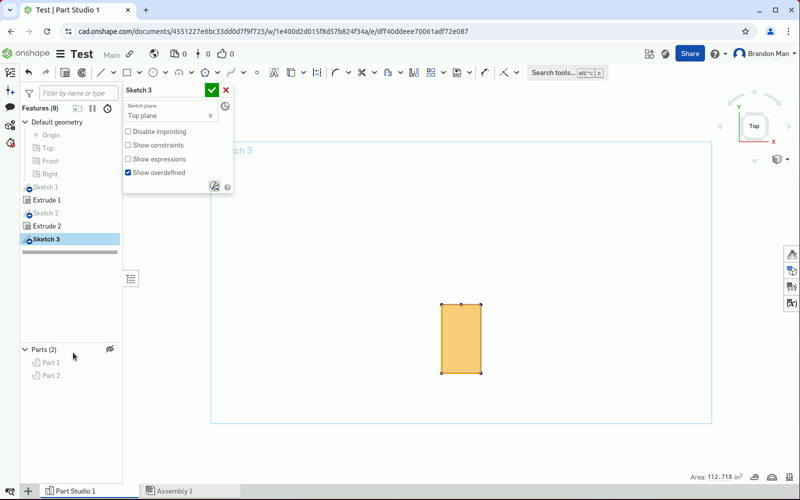
key(shift+e)
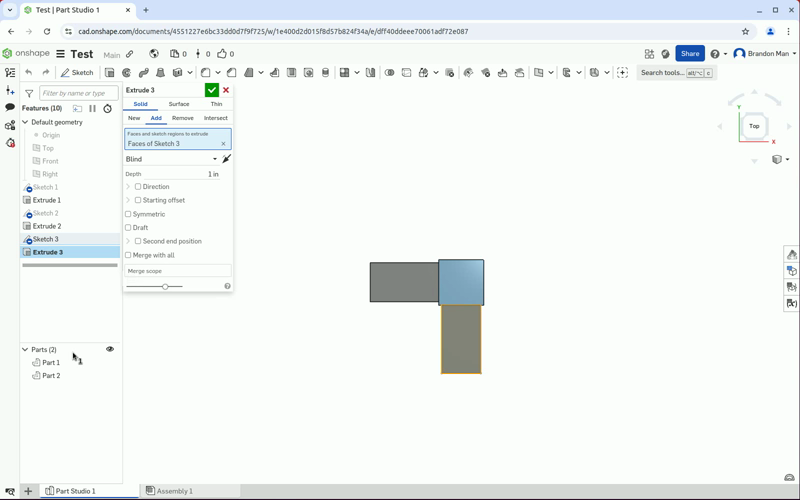
mouse_move(143, 106)
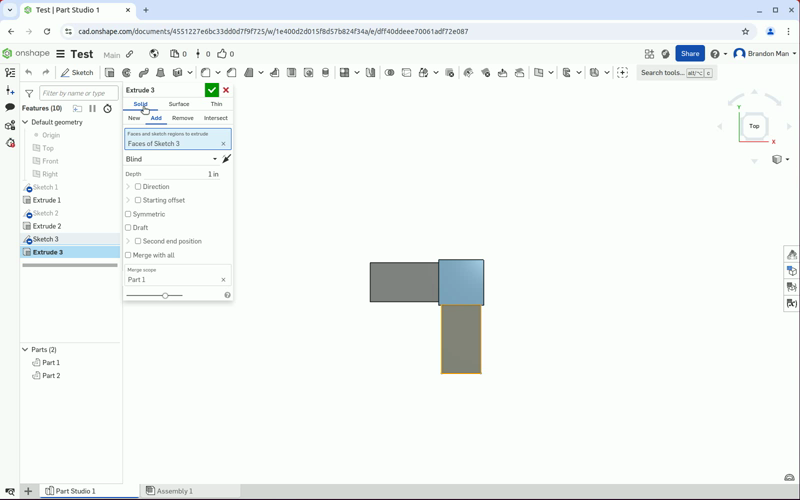
click(143, 106)
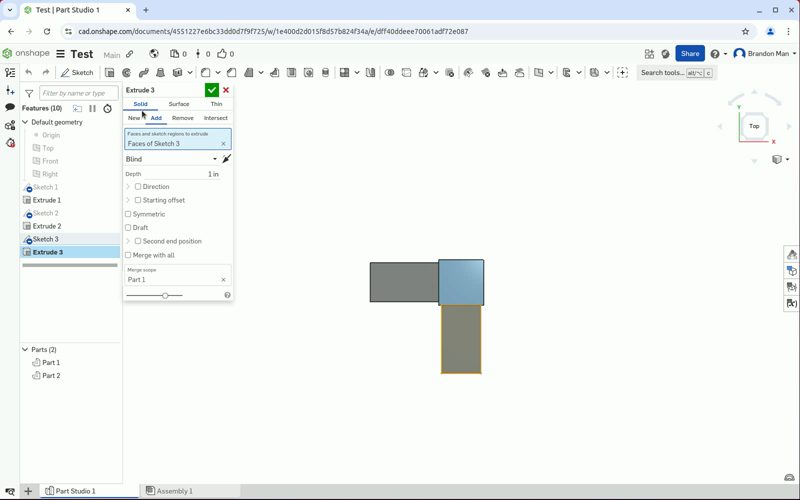
mouse_move(137, 120)
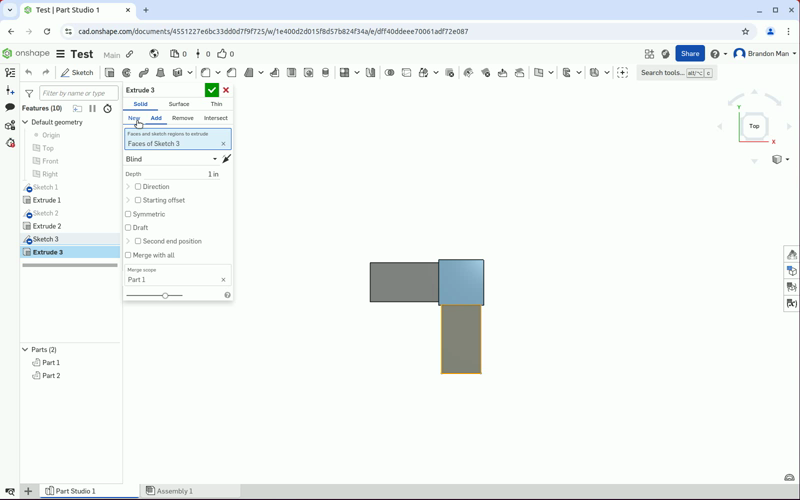
click(137, 120)
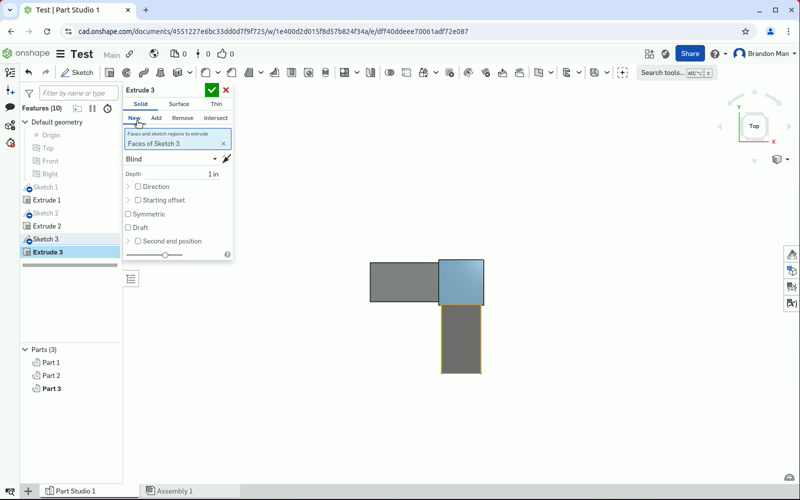
key(tab, 4)
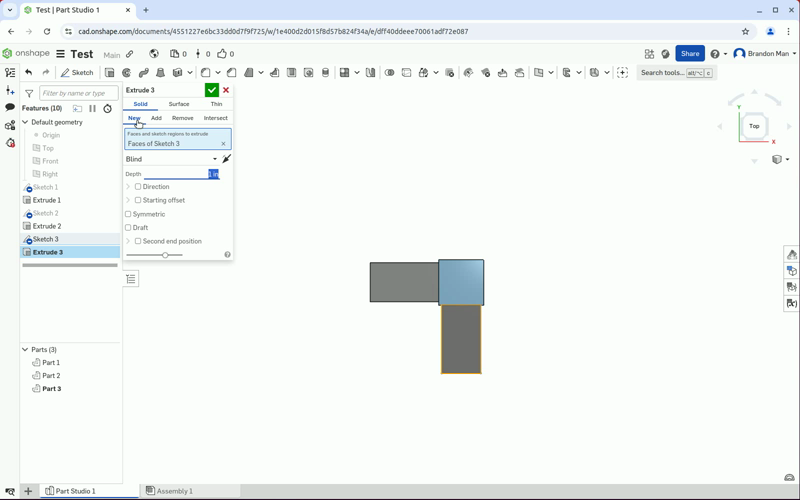
text(8.666)
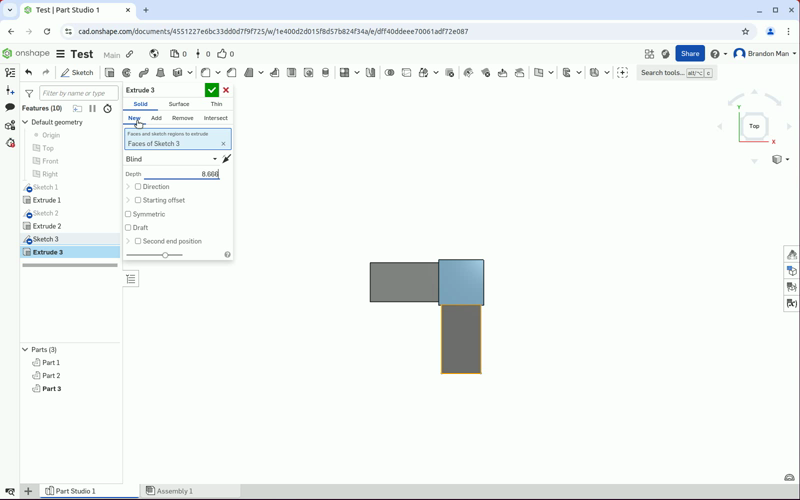
key(tab, 3)
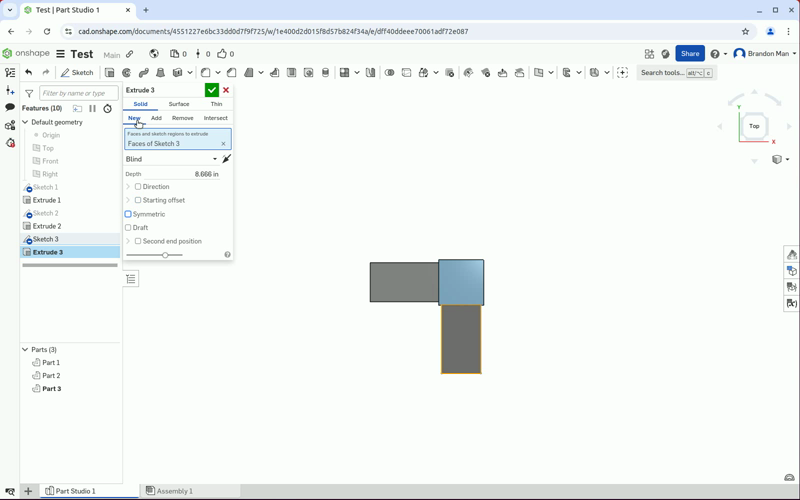
key(tab, 2)
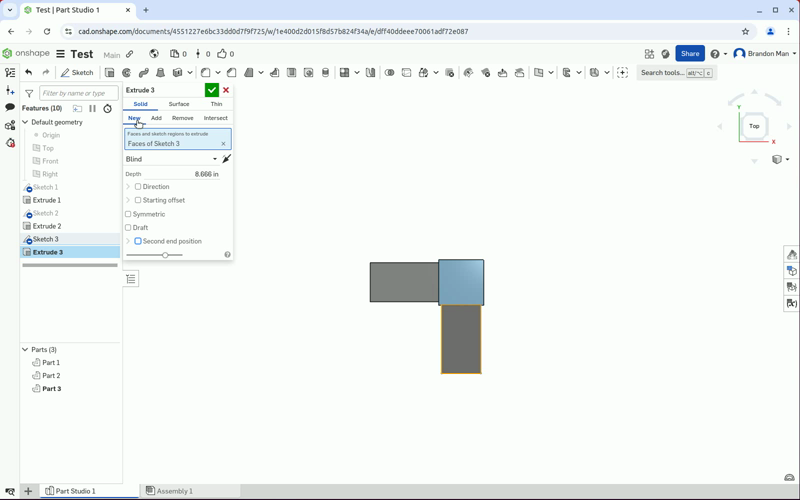
key(space)
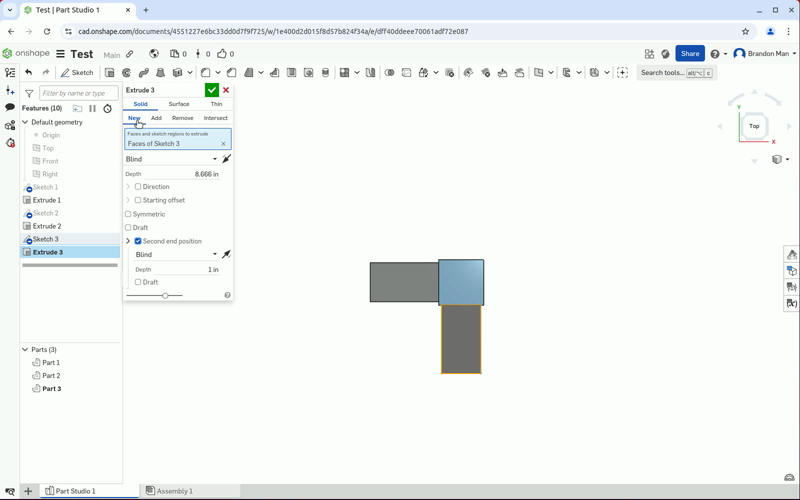
key(tab, 3)
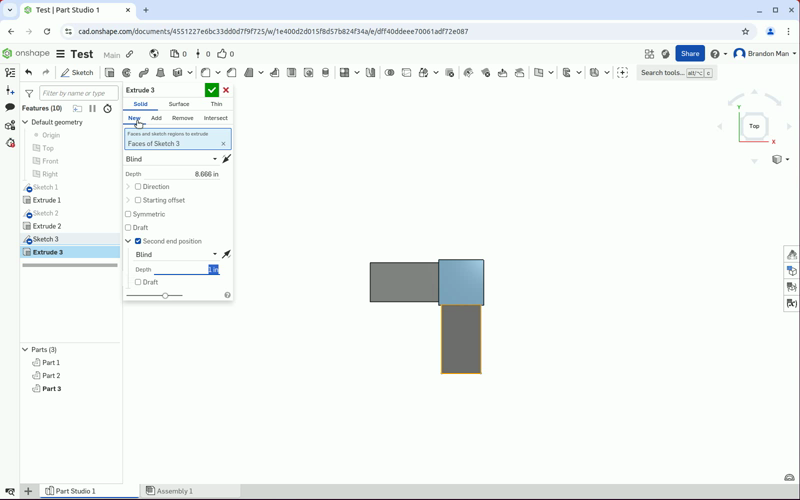
text(0.722)
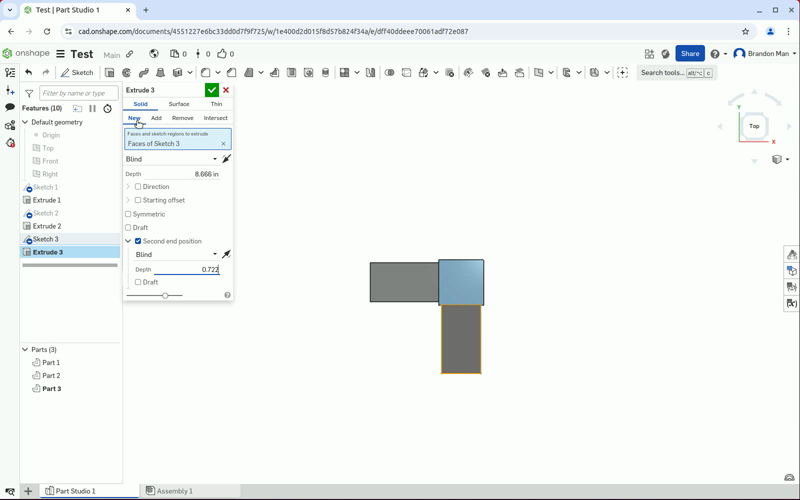
key(enter)
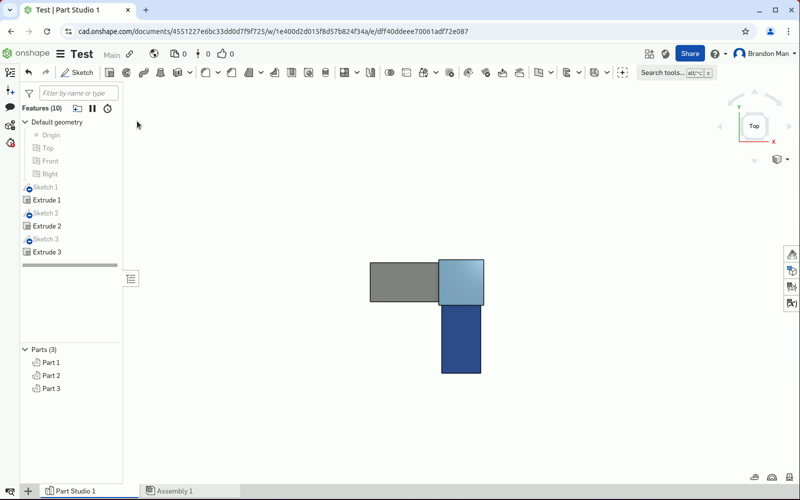
key(shift+h)
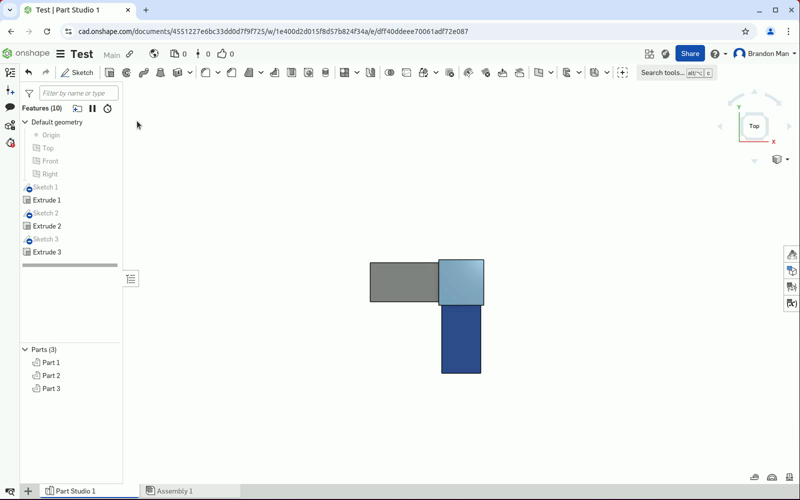
key(shift+h)
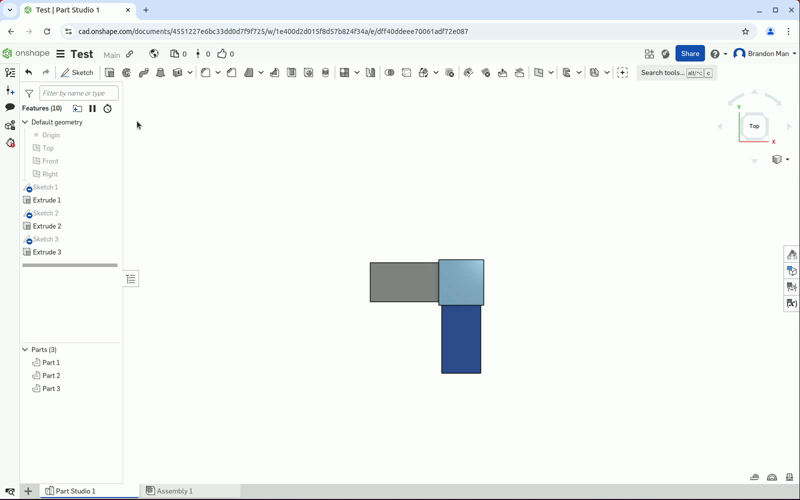
mouse_move(73, 189)
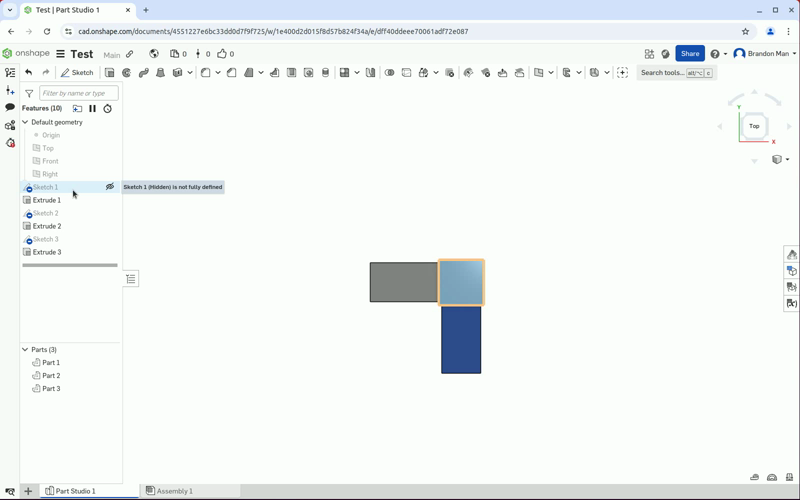
click(73, 189)
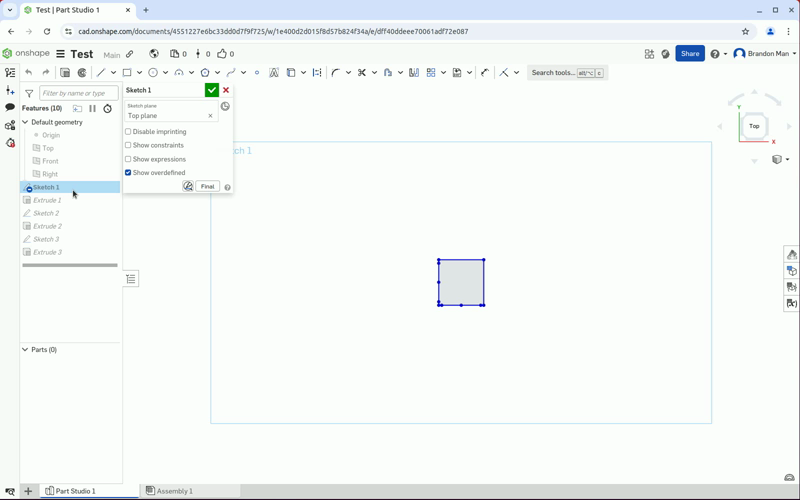
mouse_move(229, 92)
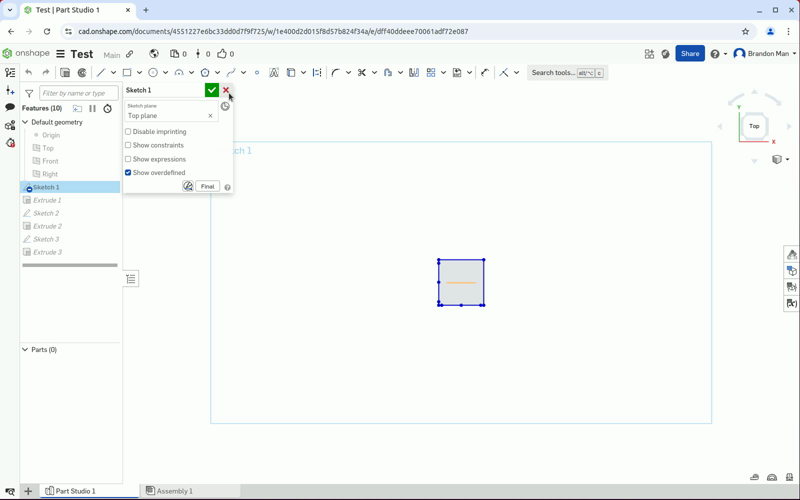
click(229, 92)
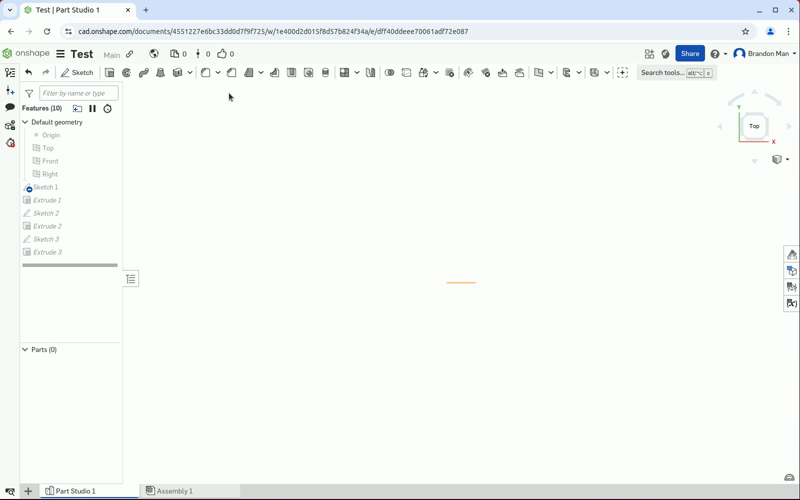
mouse_move(541, 75)
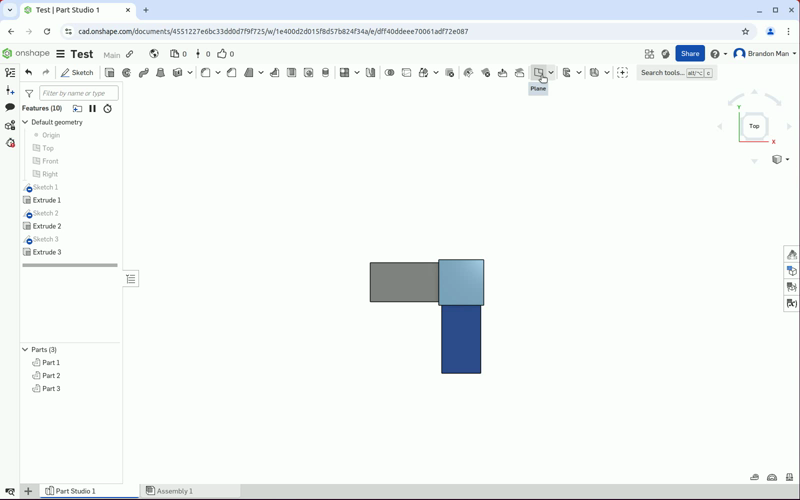
click(541, 75)
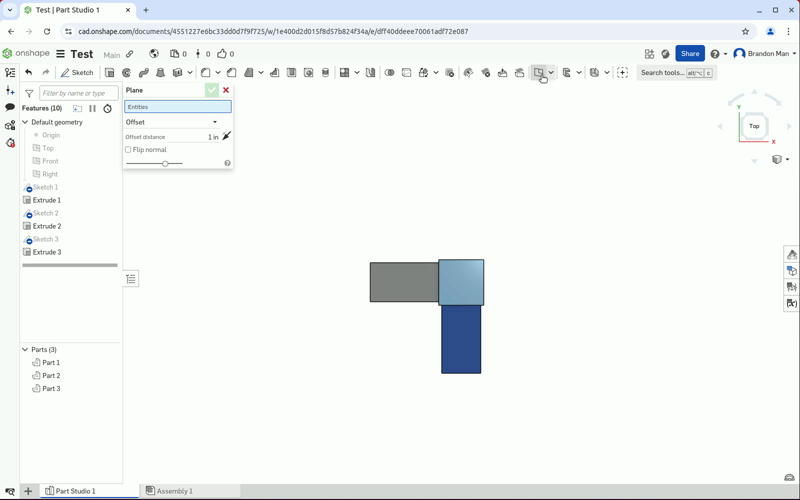
mouse_move(73, 150)
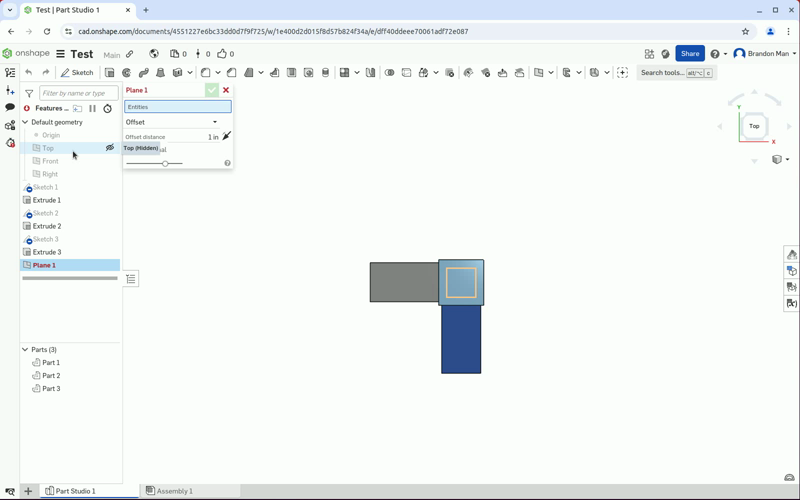
click(73, 150)
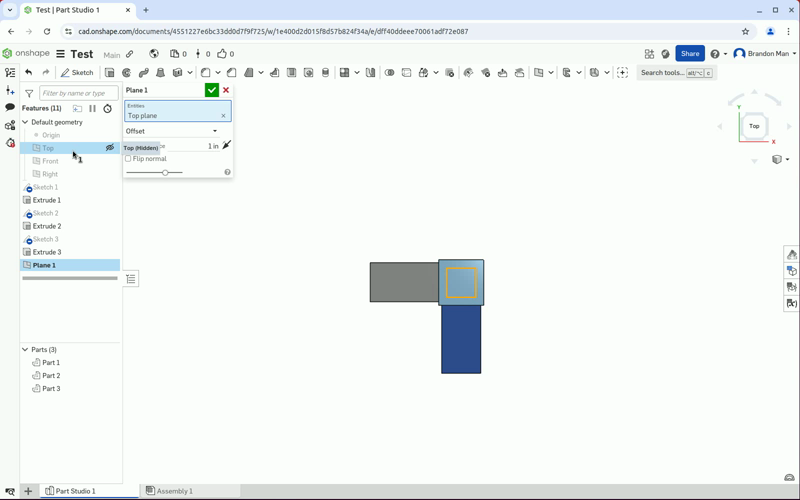
key(tab, 2)
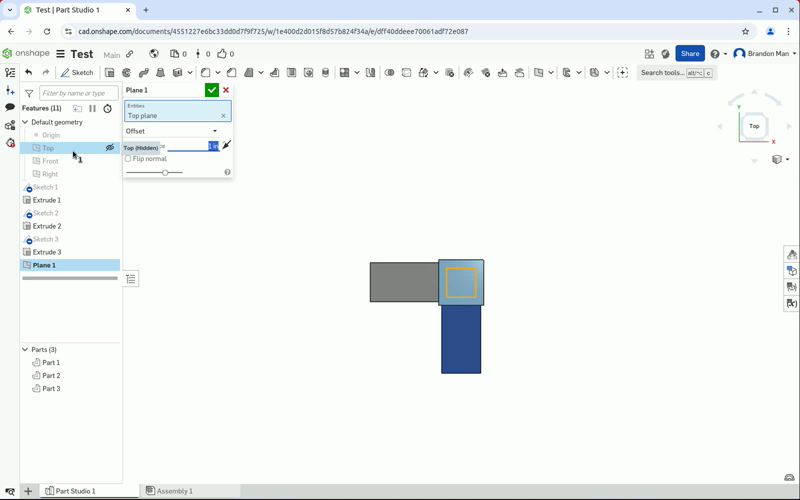
text(9.151)
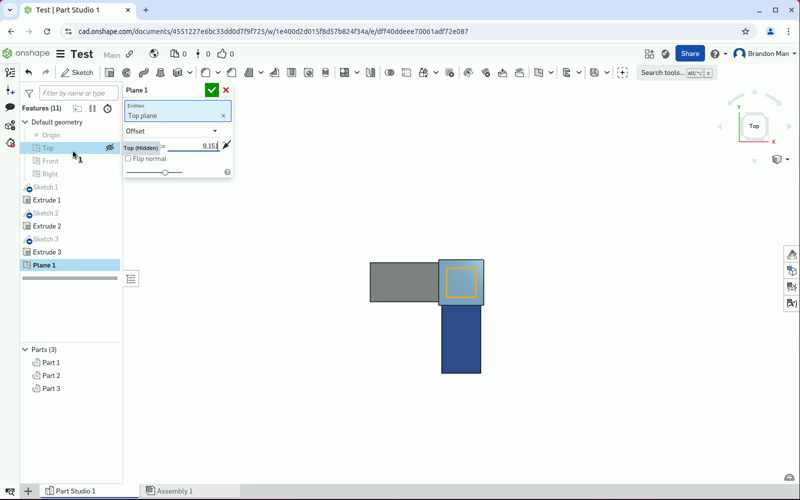
key(enter, 2)
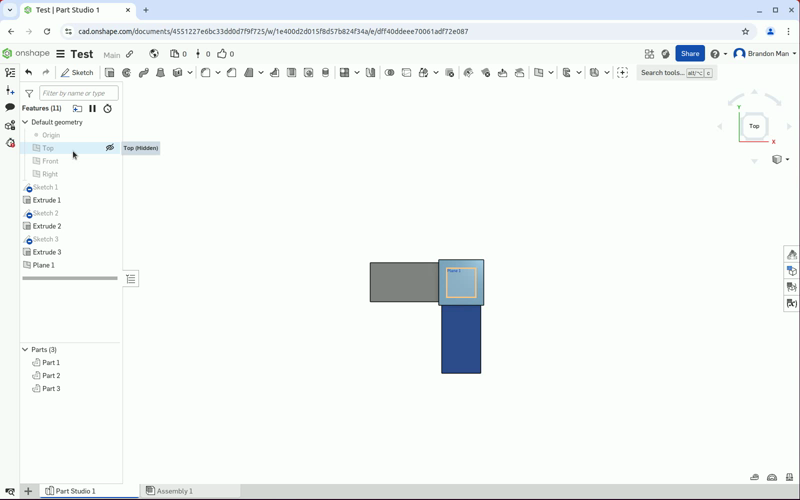
key(shift+s)
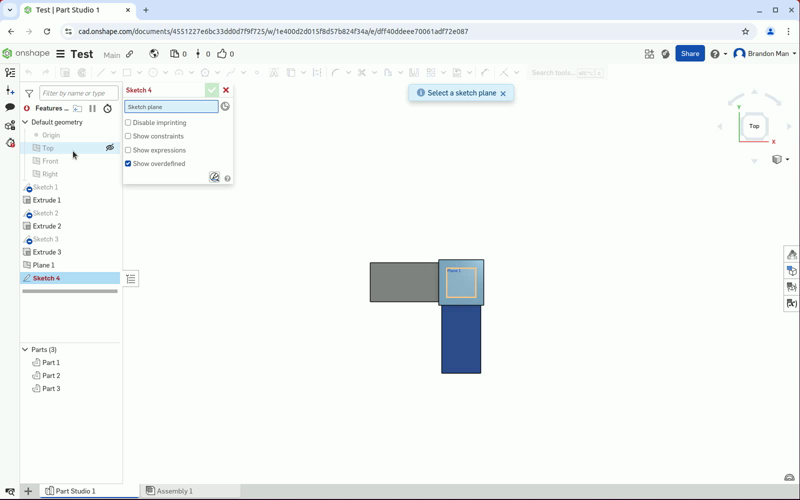
mouse_move(73, 267)
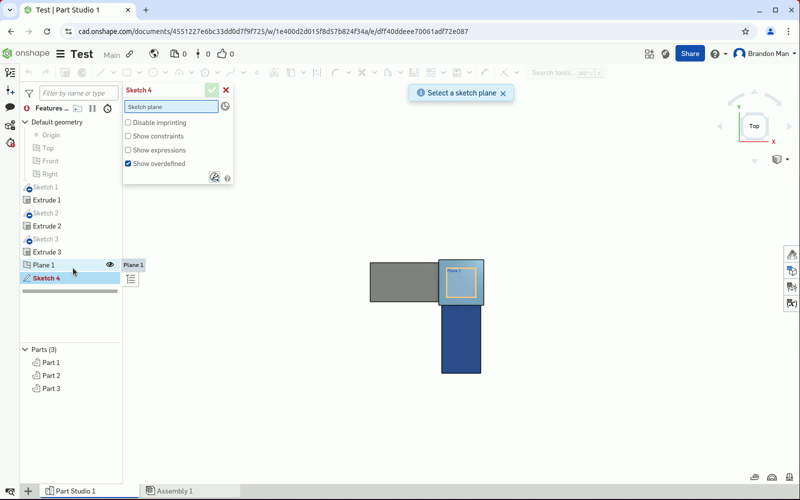
click(73, 267)
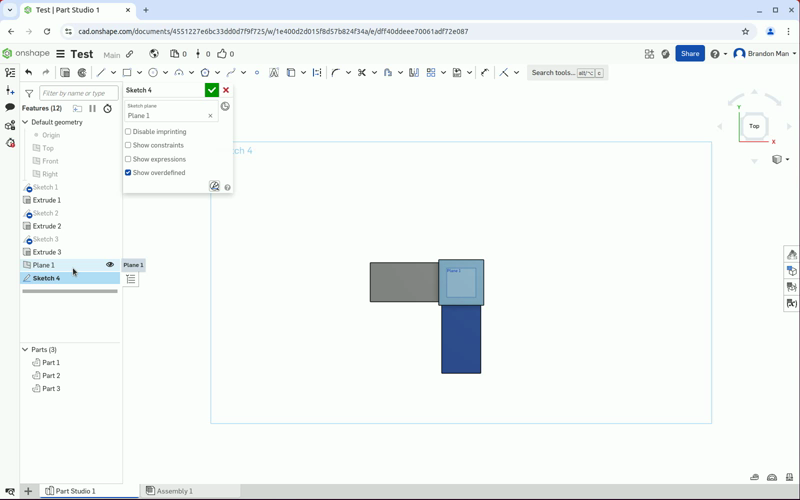
mouse_move(73, 352)
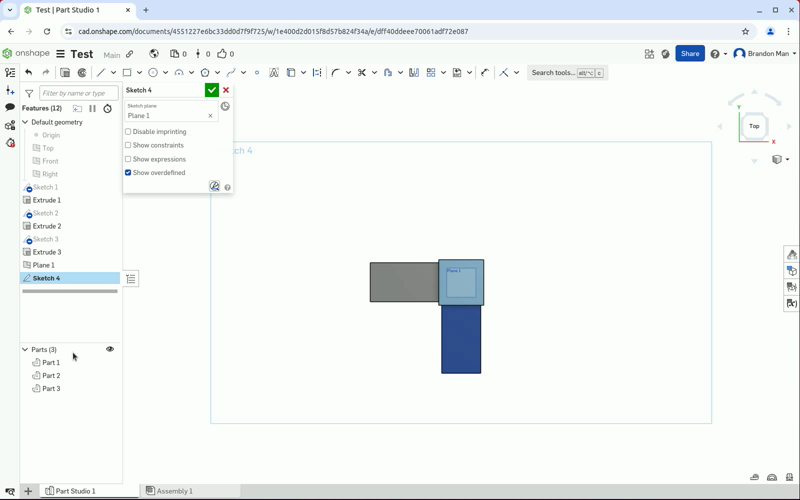
key(y)
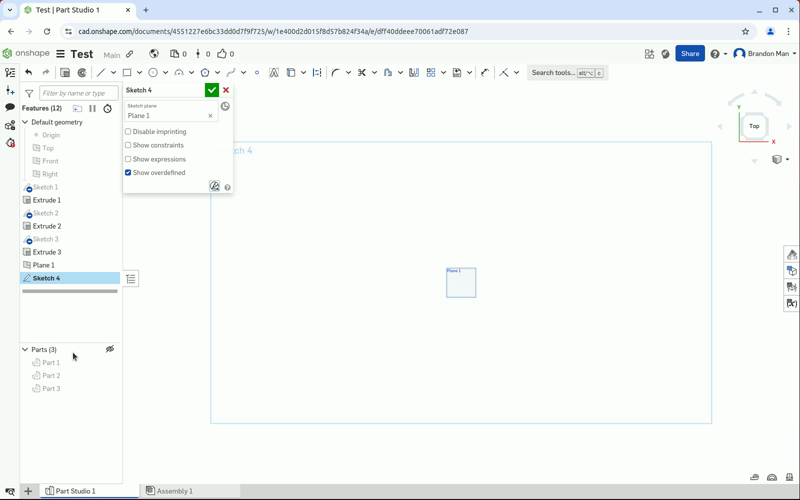
key(l)
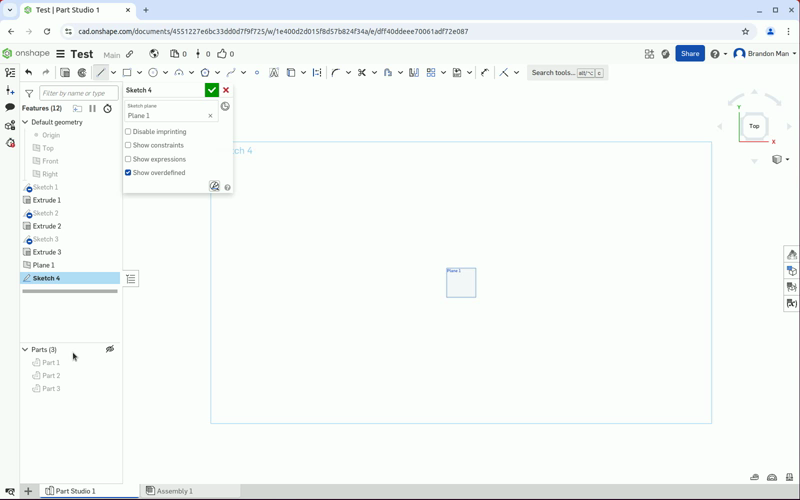
key_down(shift)
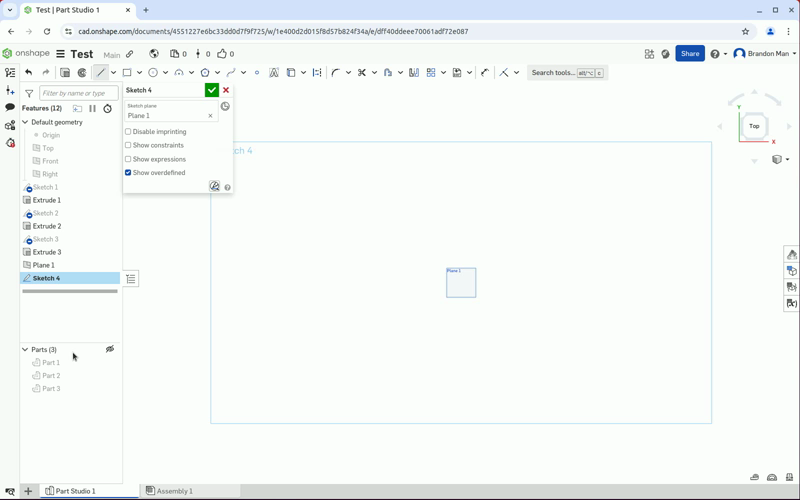
mouse_move(441, 301)
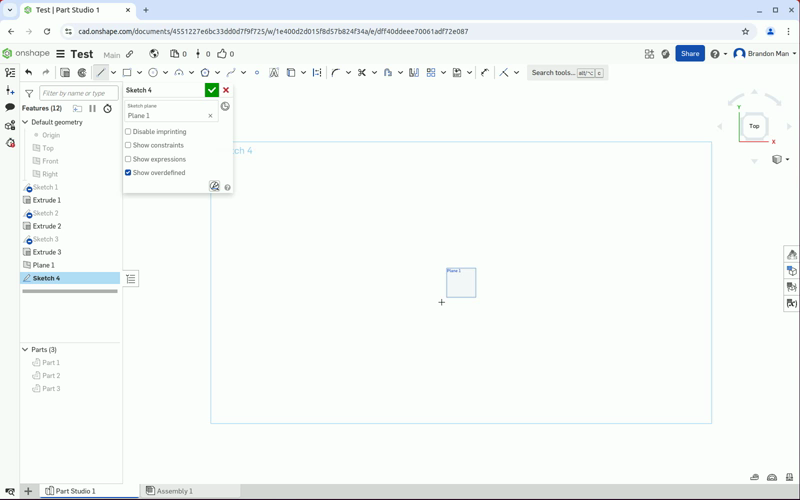
click(441, 301)
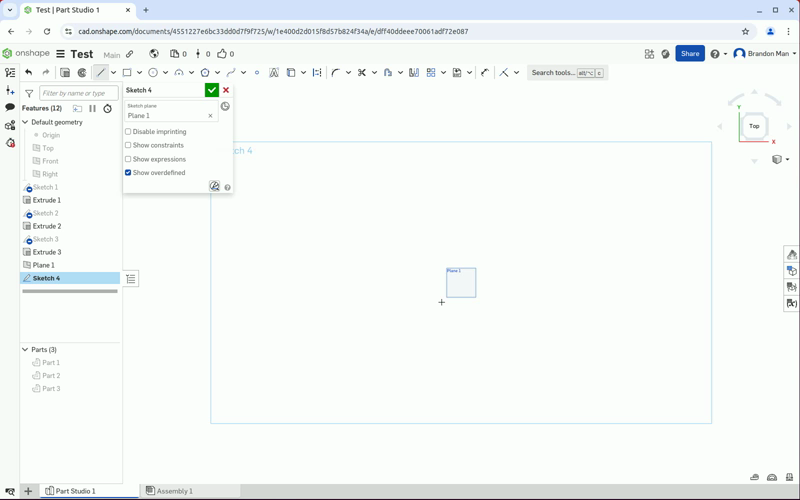
key_up(shift)
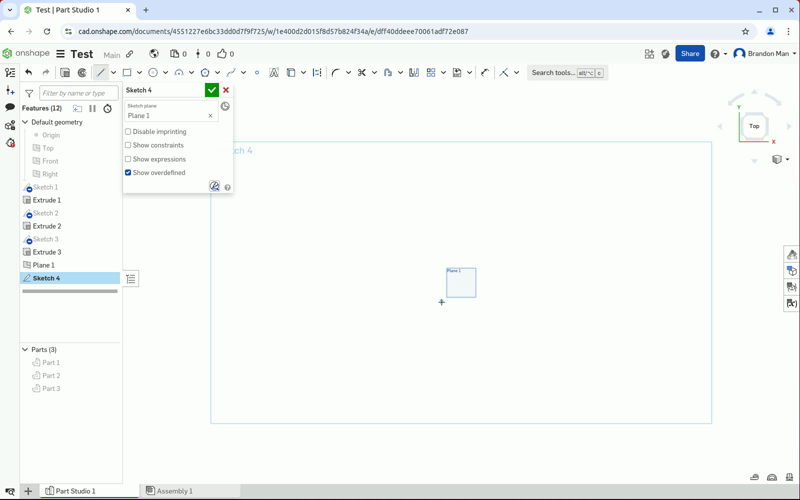
key_down(shift)
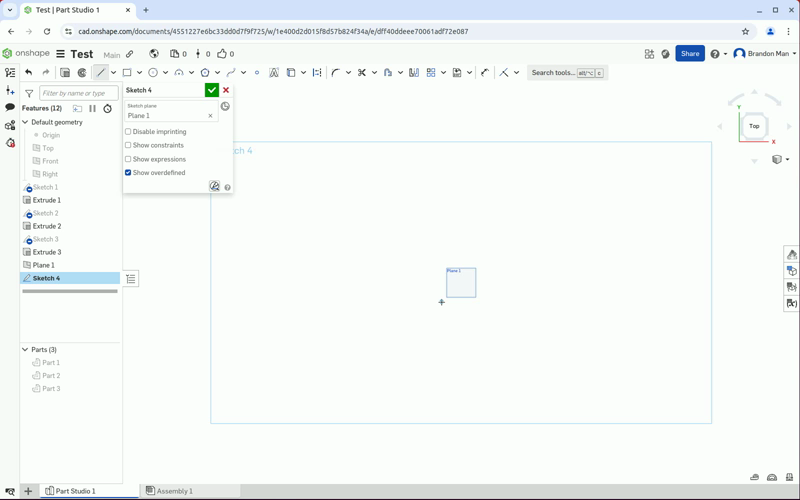
mouse_move(471, 301)
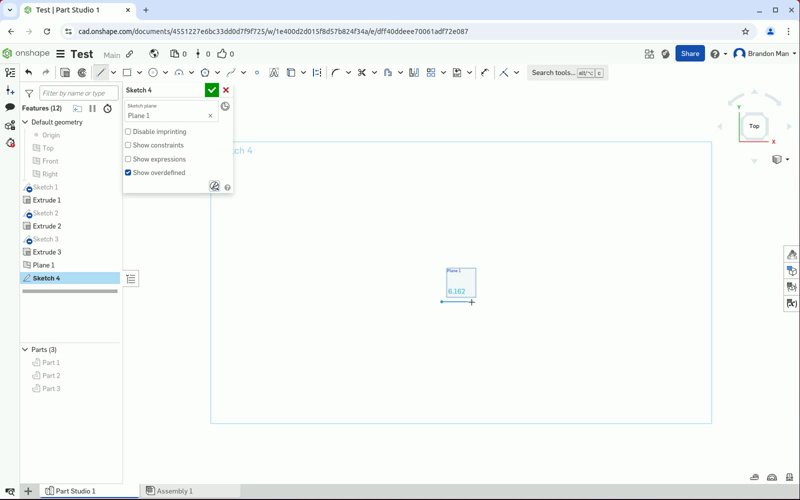
mouse_move(481, 301)
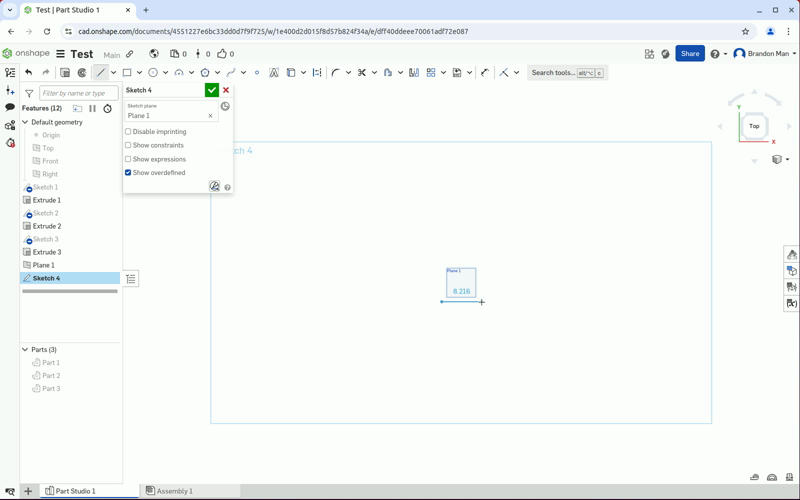
click(481, 301)
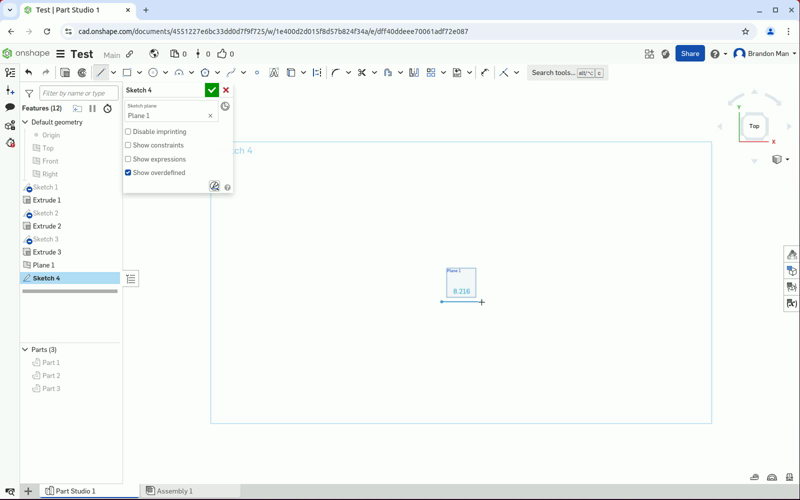
key_up(shift)
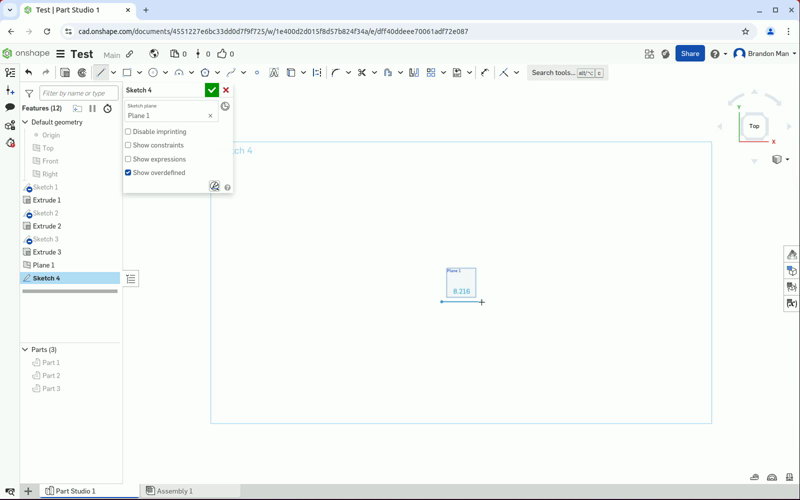
key_down(shift)
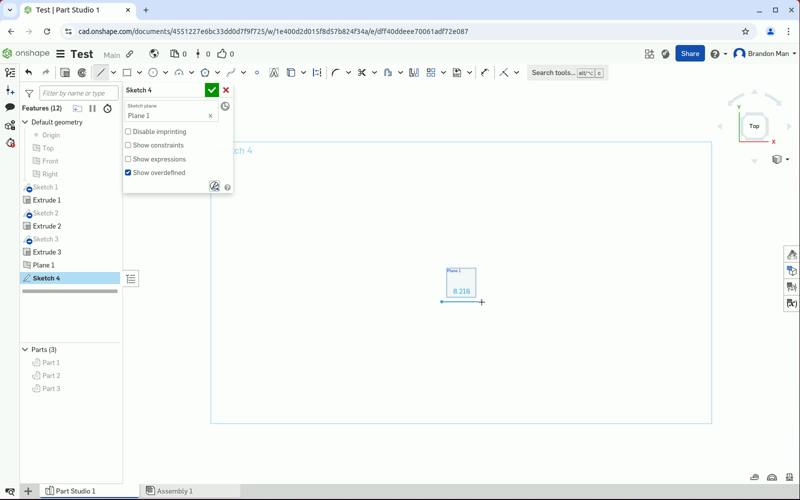
mouse_move(511, 301)
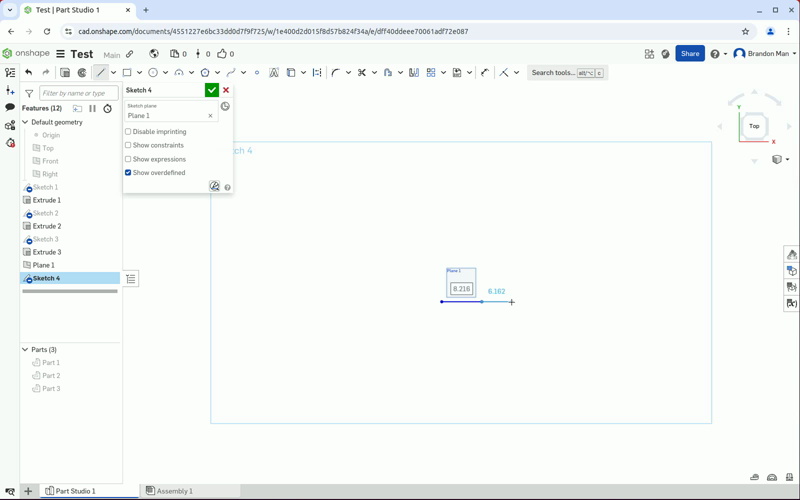
mouse_move(481, 262)
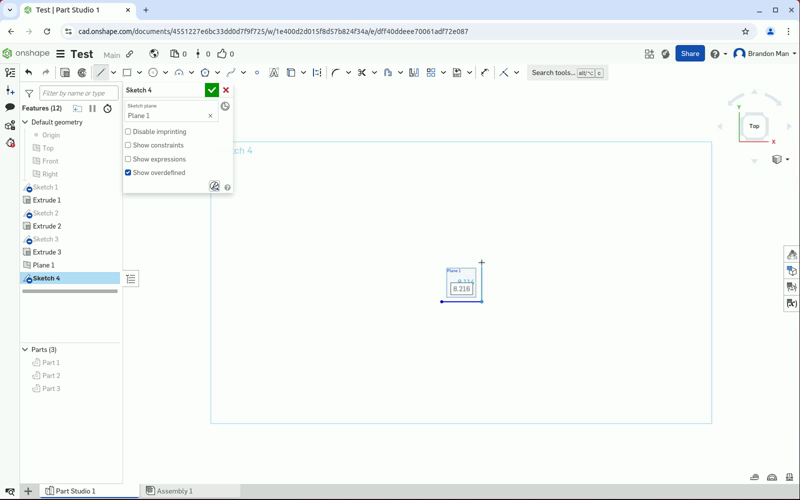
click(481, 262)
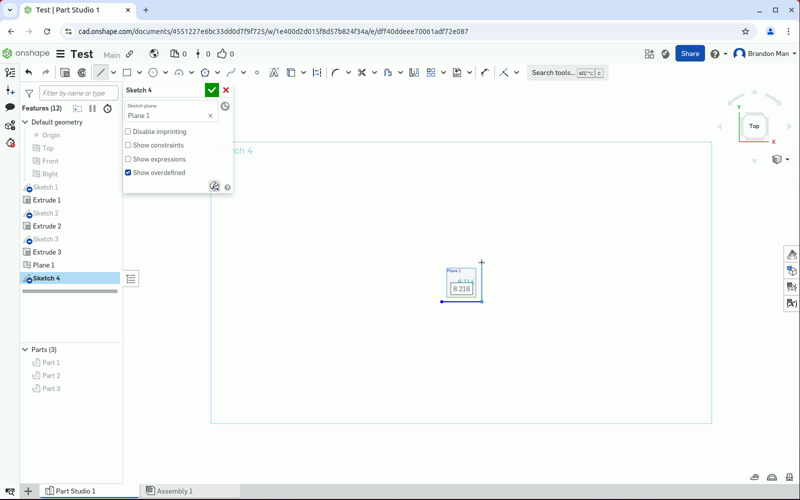
key_up(shift)
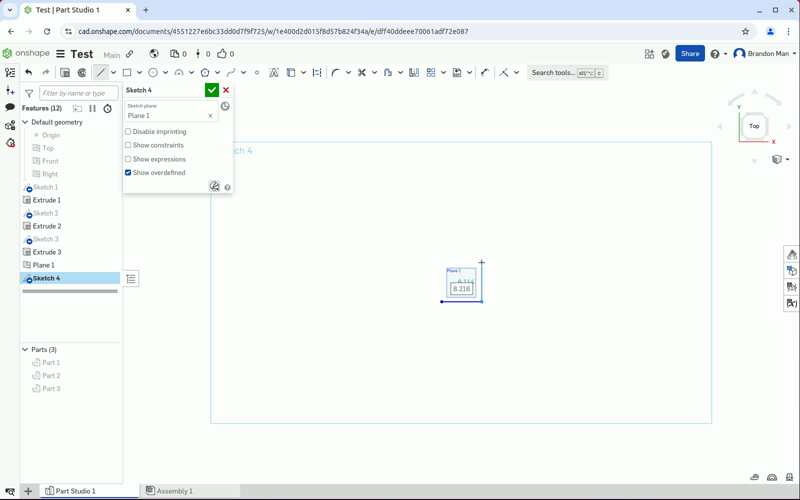
key_down(shift)
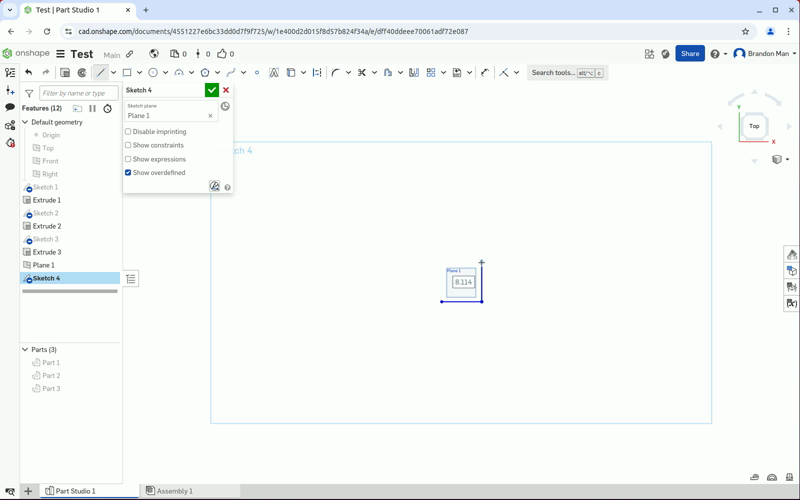
mouse_move(511, 262)
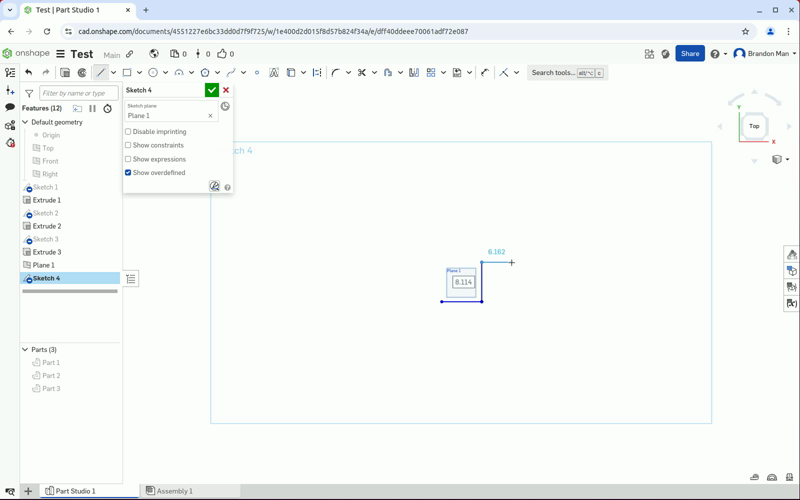
mouse_move(441, 262)
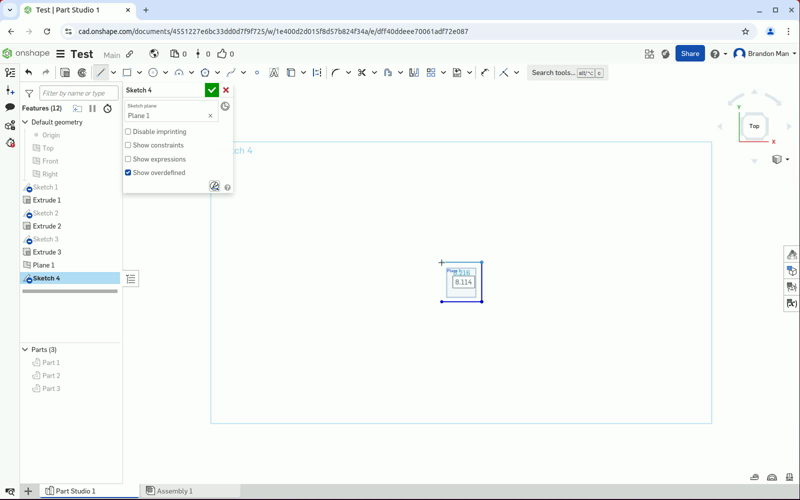
click(441, 262)
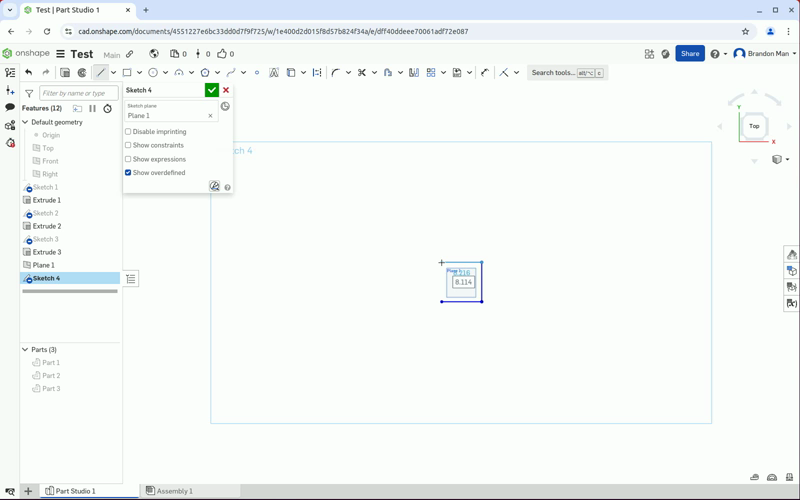
key_up(shift)
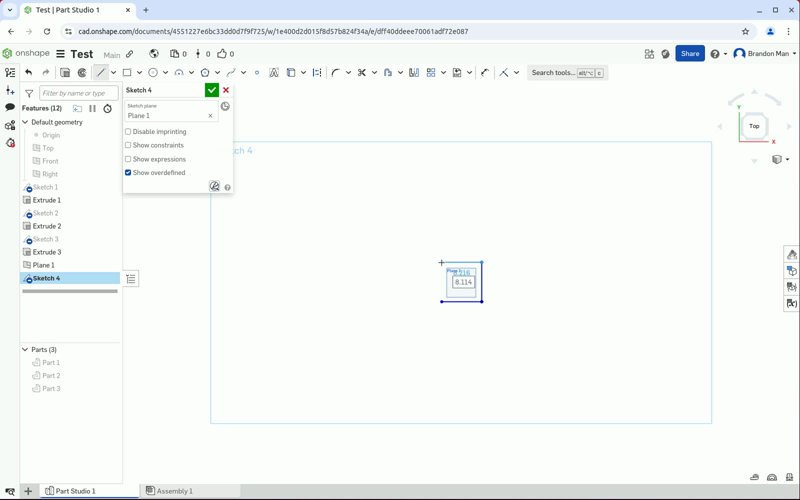
mouse_move(471, 262)
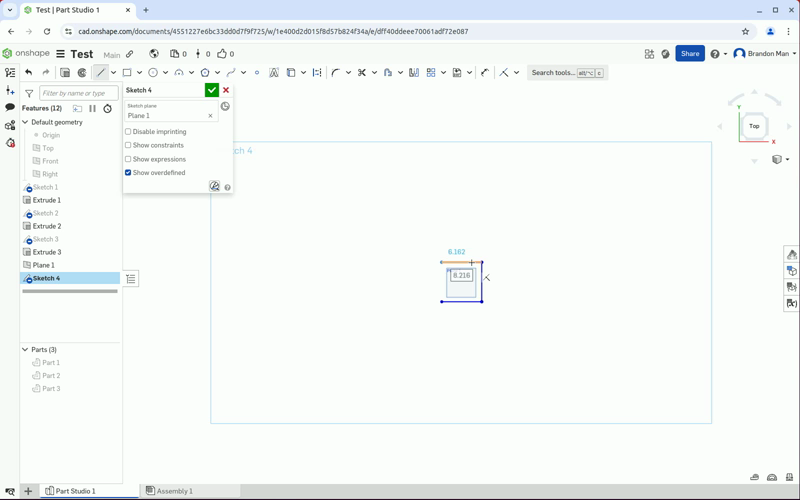
key_down(shift)
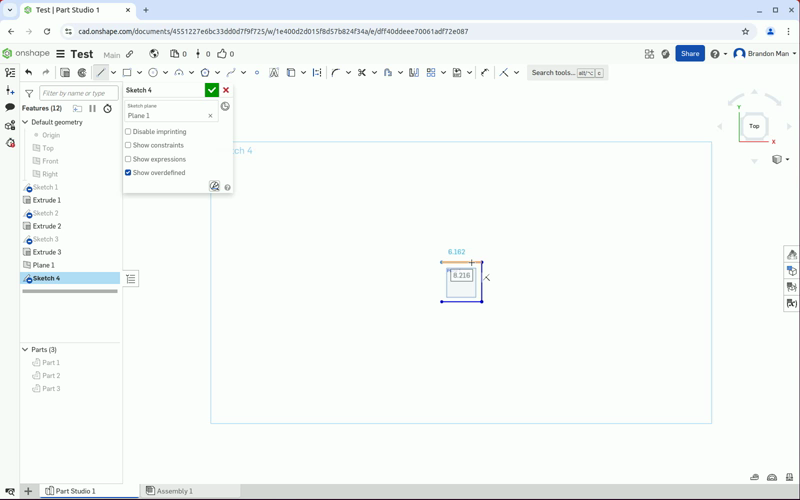
mouse_move(441, 301)
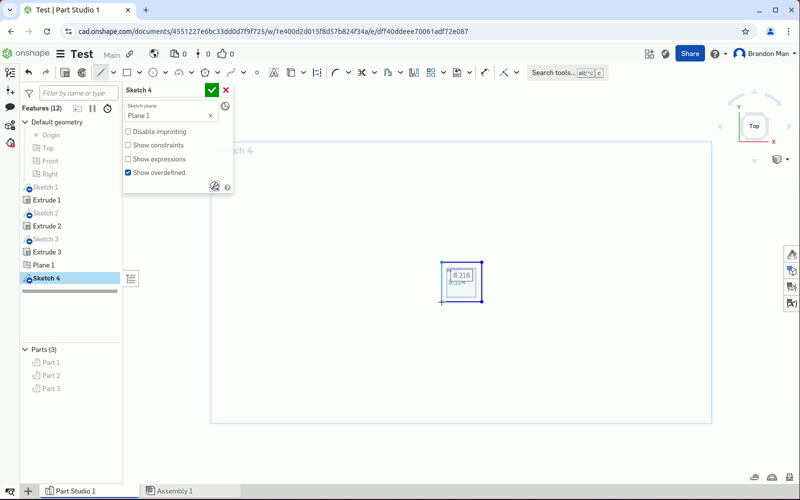
key_up(shift)
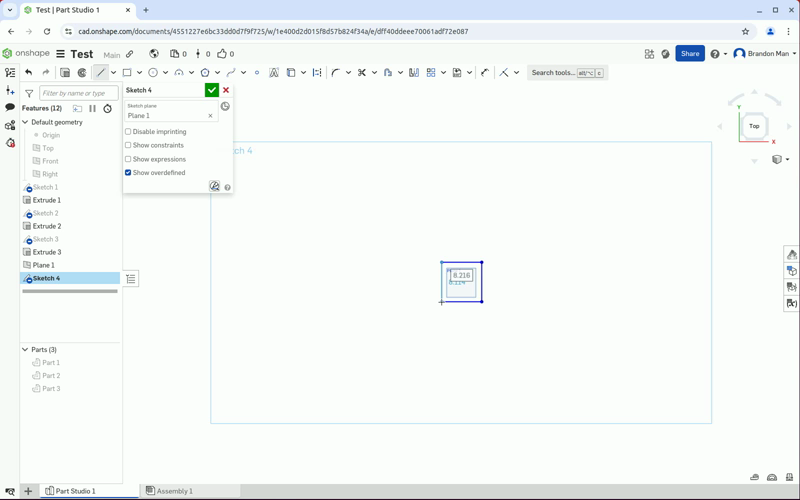
click(441, 301)
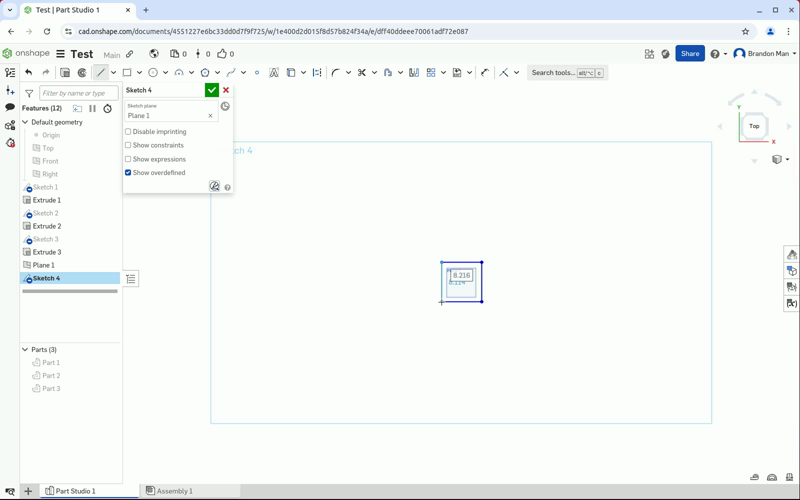
key(esc)
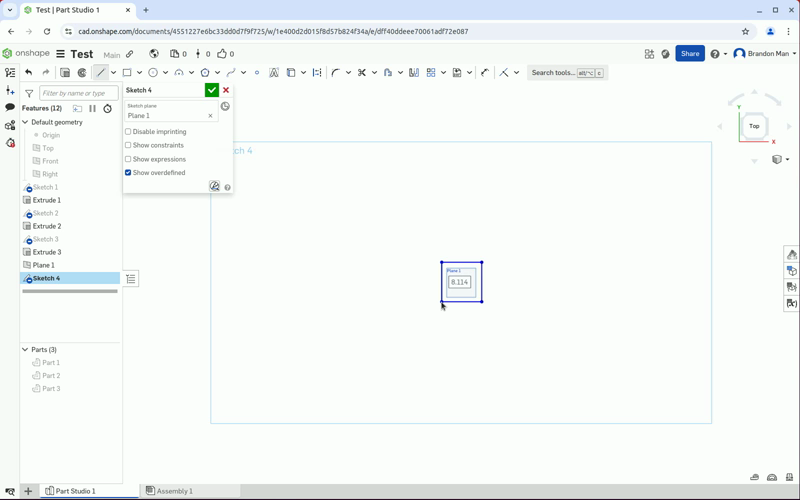
mouse_move(459, 280)
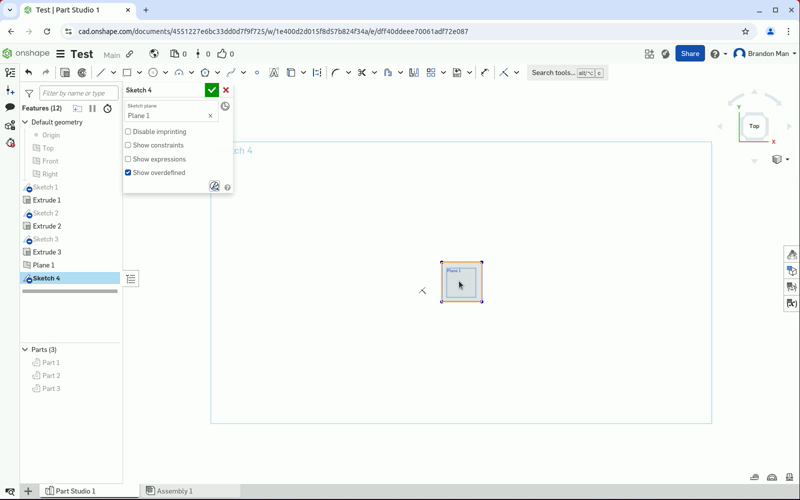
scroll(6)
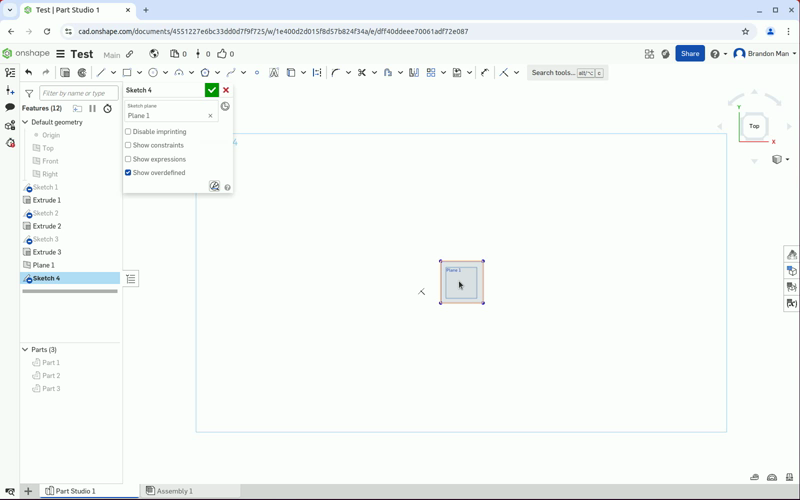
scroll(6)
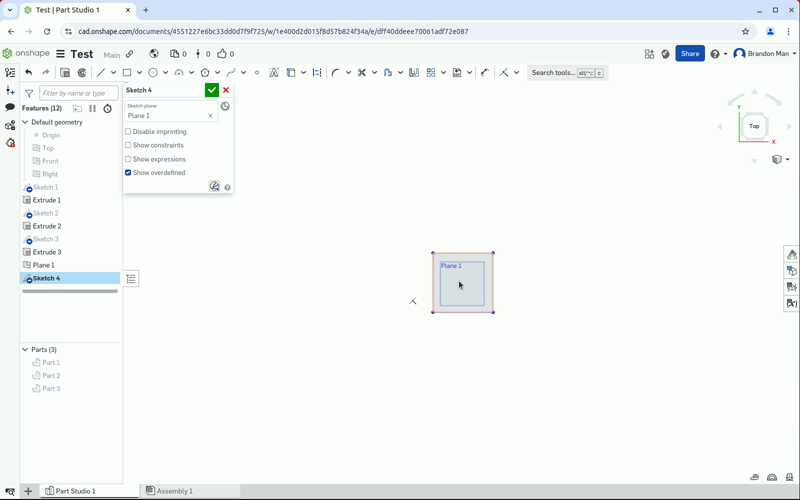
scroll(6)
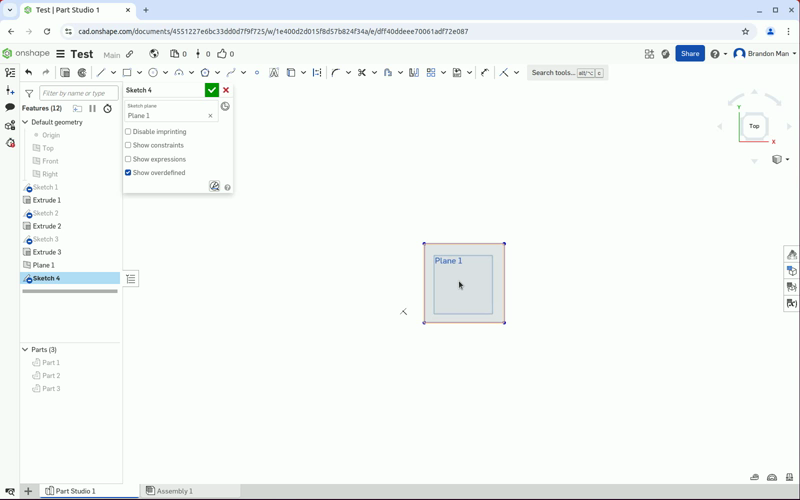
scroll(6)
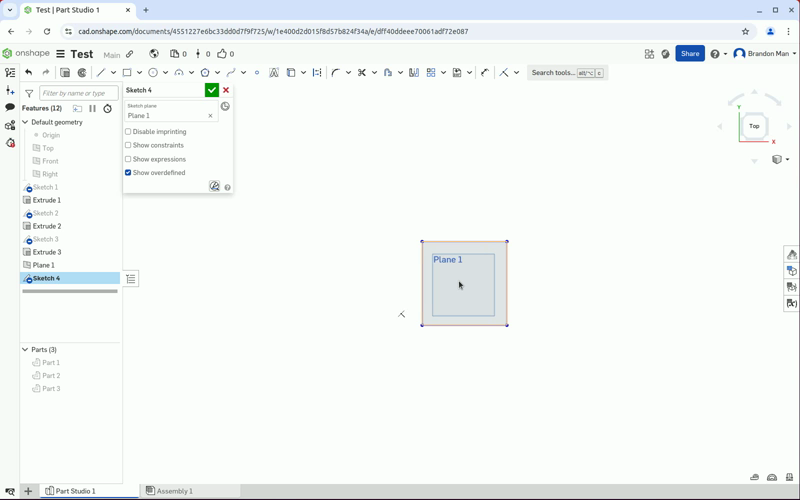
scroll(6)
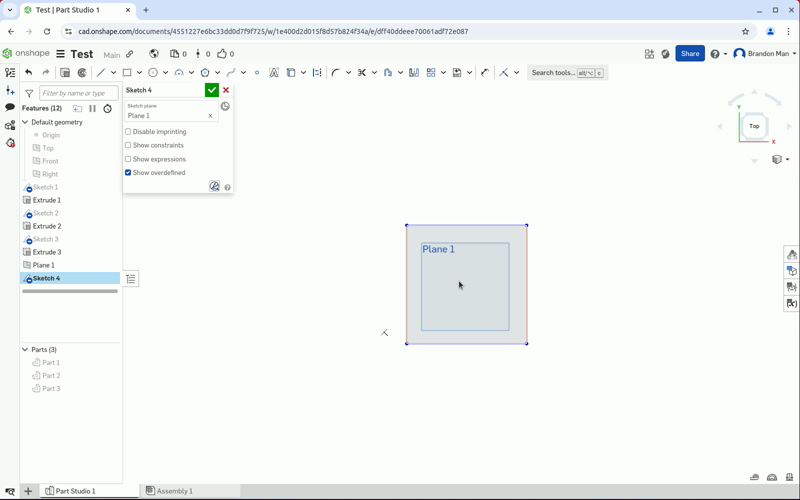
scroll(6)
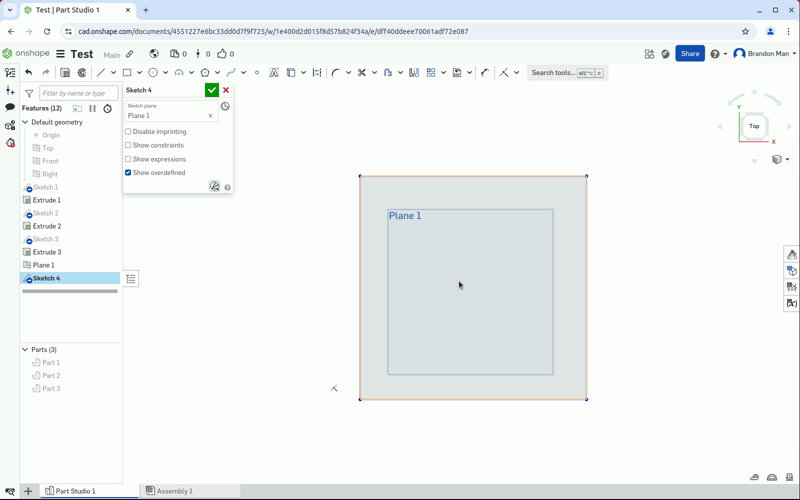
scroll(6)
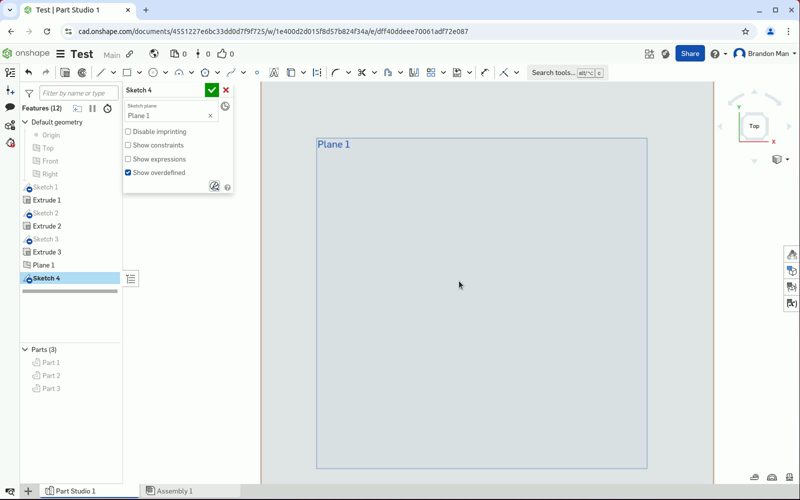
click(459, 280)
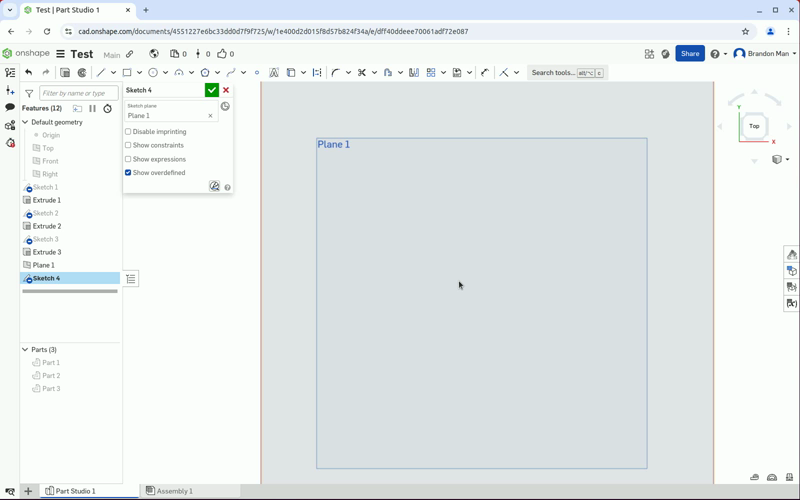
scroll(-6)
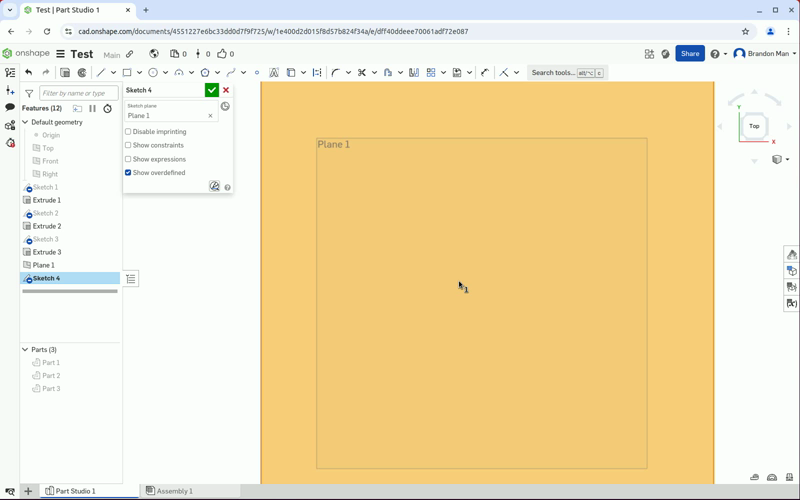
scroll(-6)
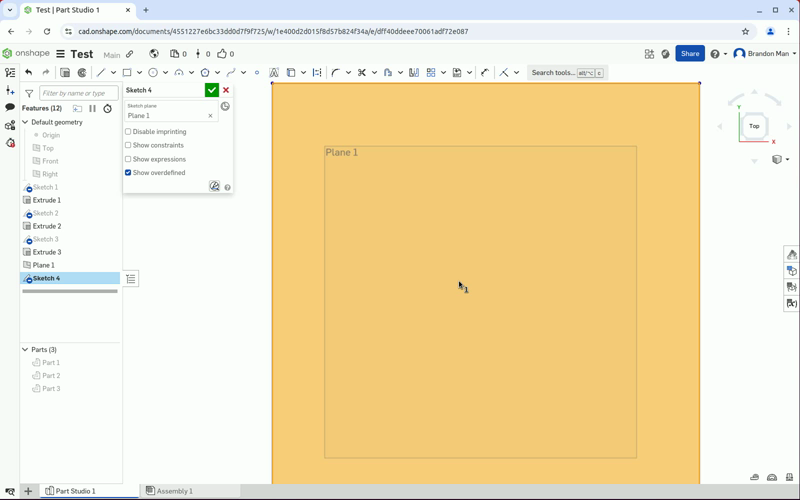
scroll(-6)
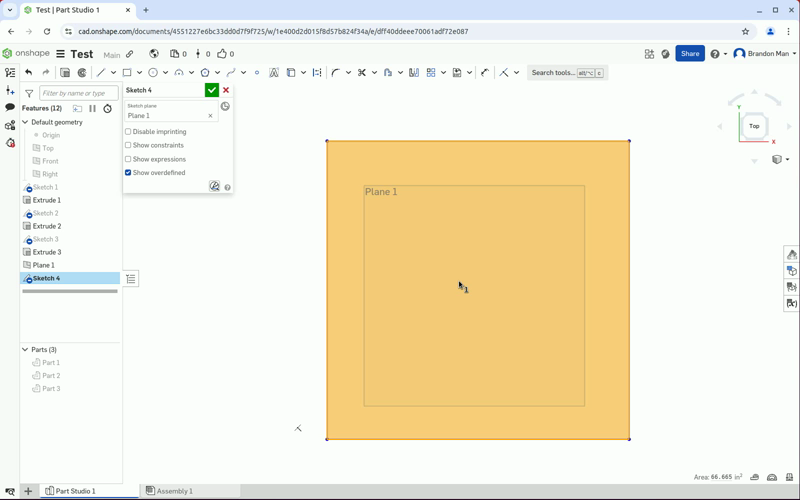
scroll(-6)
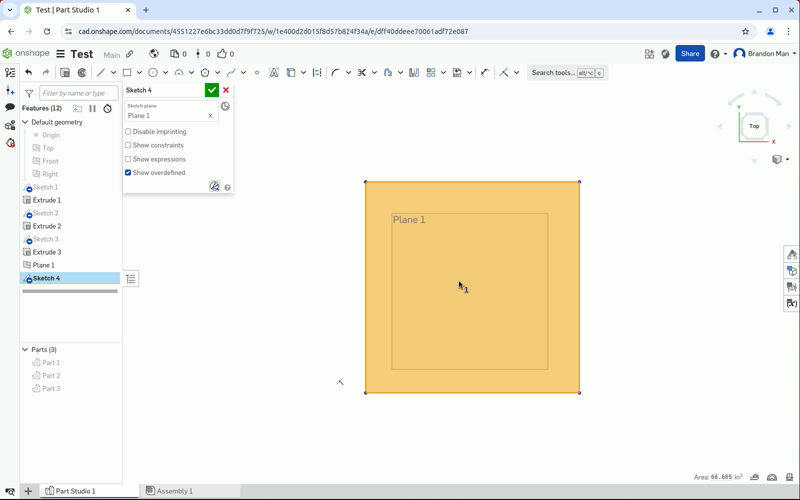
scroll(-6)
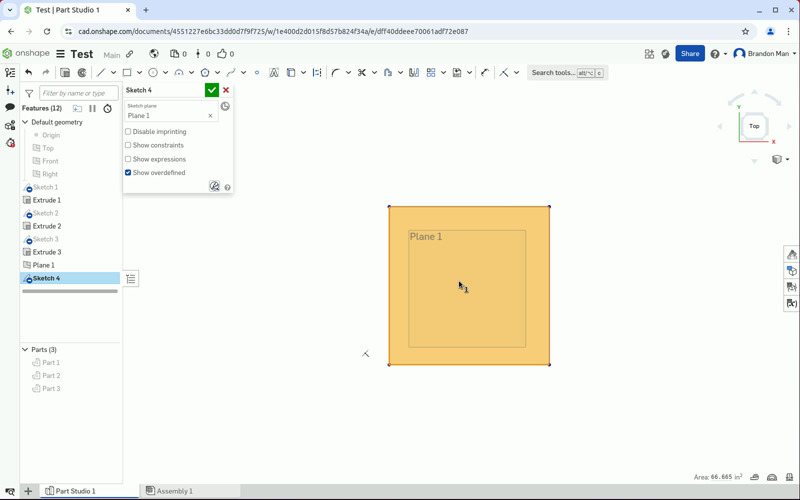
scroll(-6)
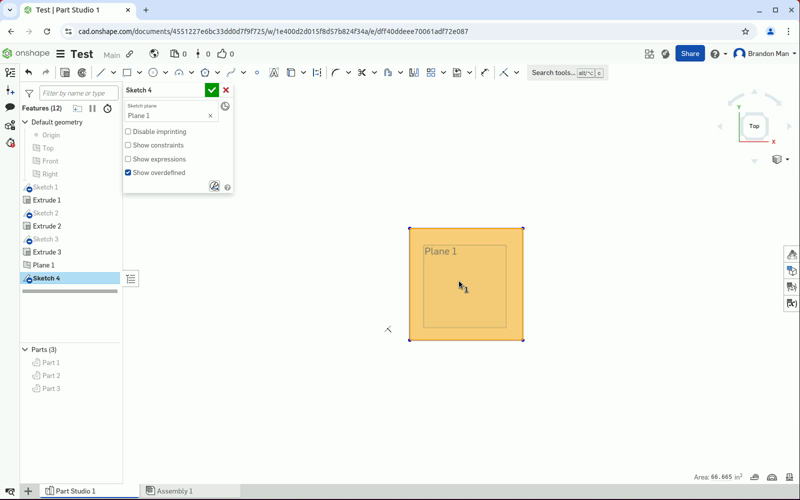
scroll(-6)
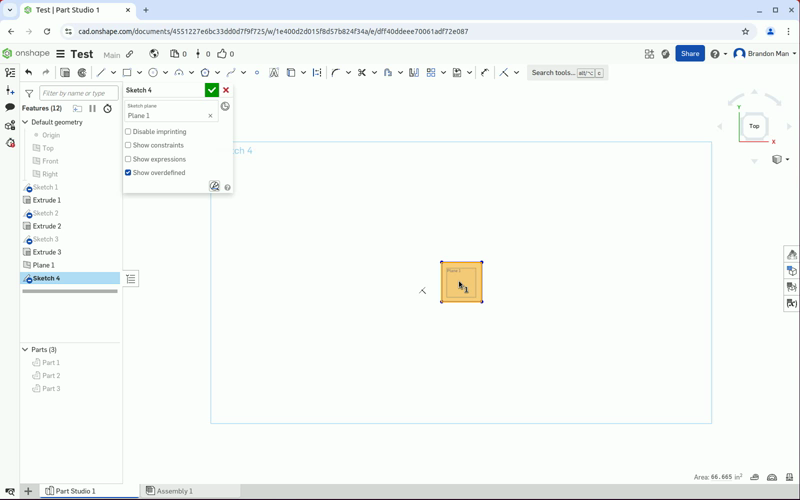
mouse_move(73, 352)
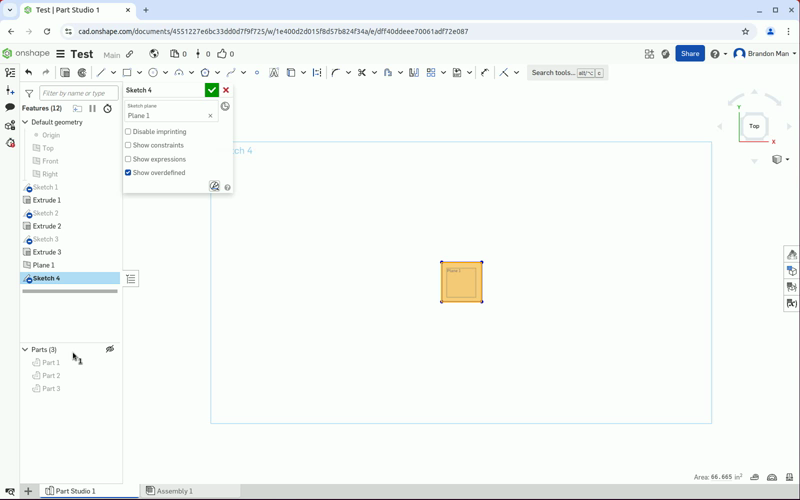
key(shift+y)
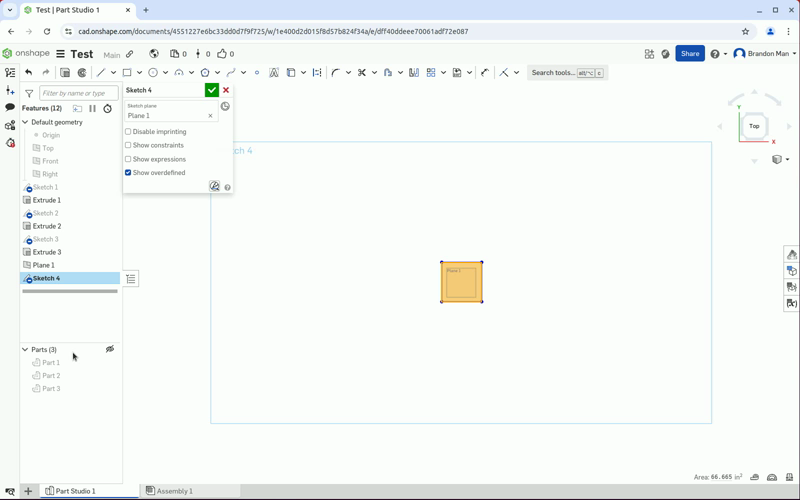
key(shift+e)
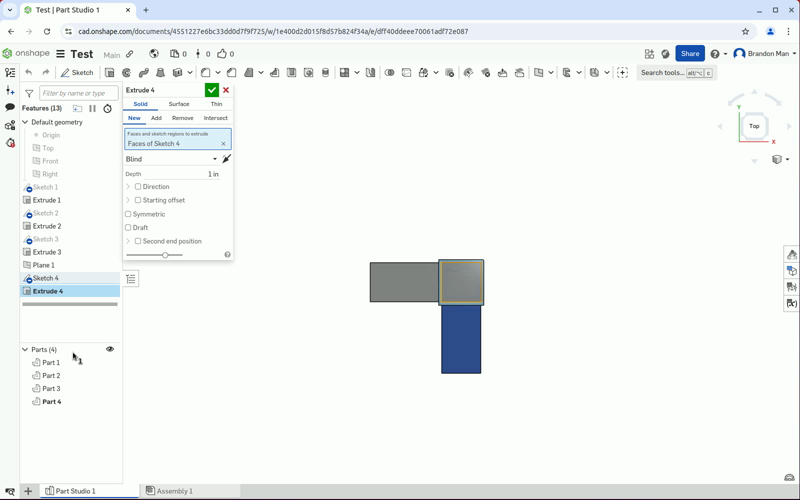
mouse_move(143, 106)
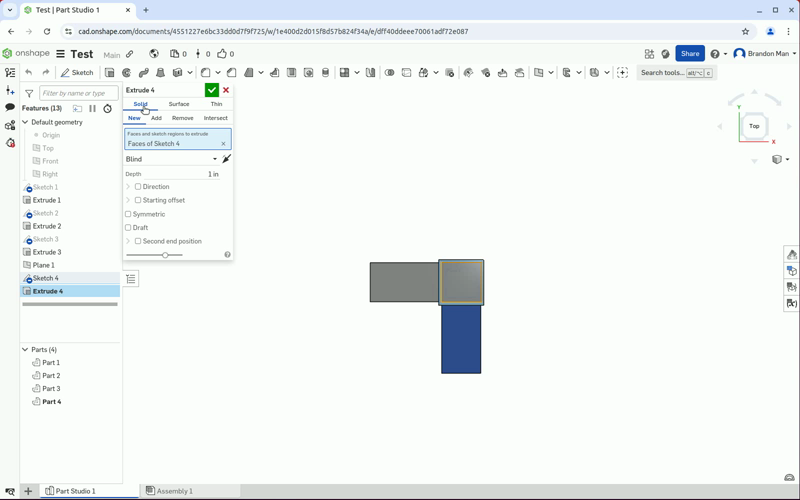
click(143, 106)
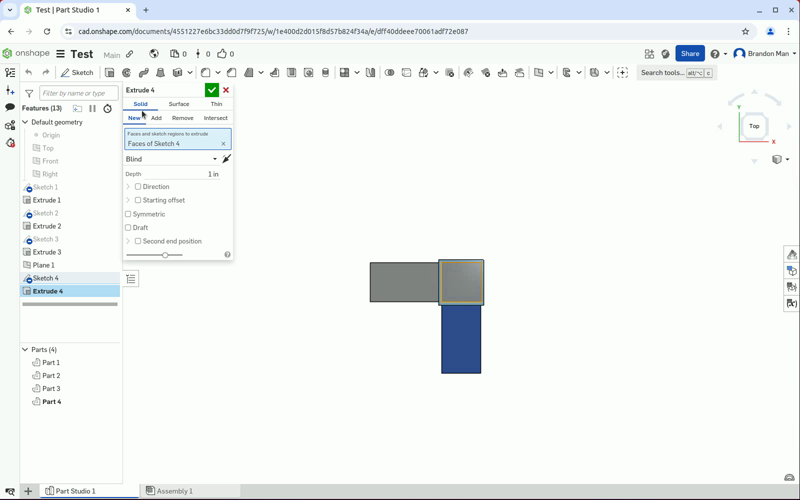
mouse_move(137, 120)
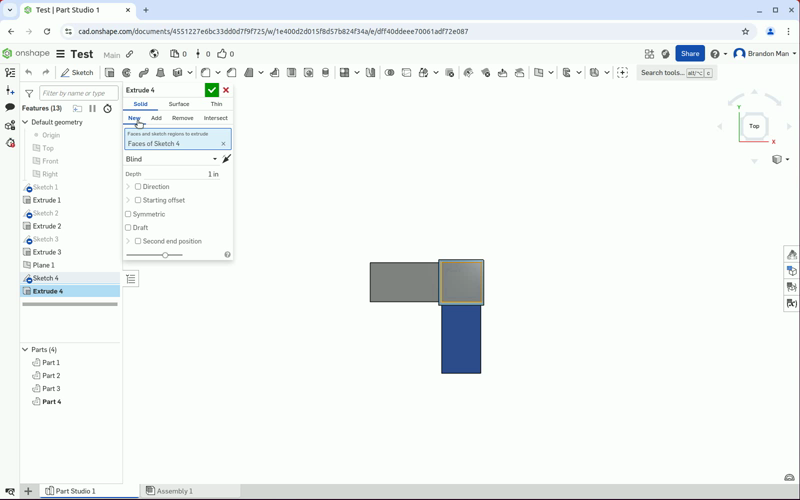
click(137, 120)
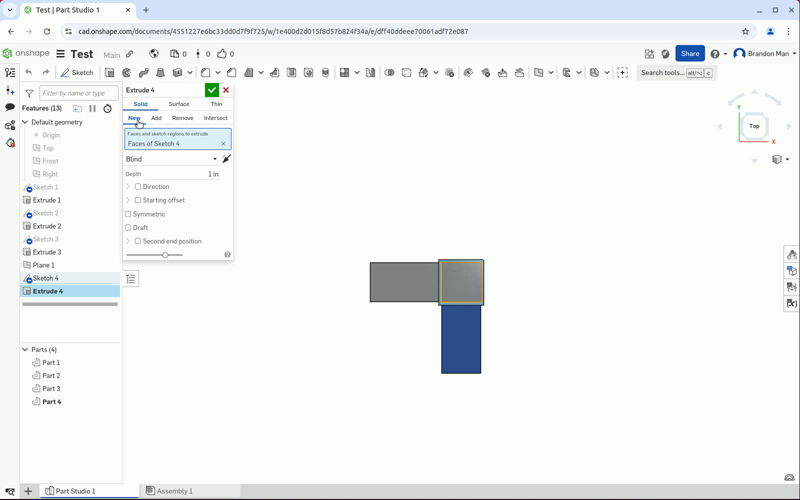
key(tab, 4)
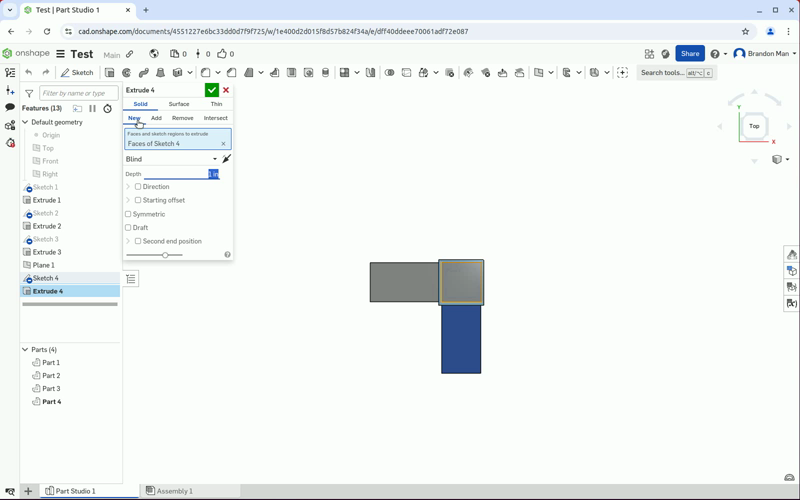
text(13.961)
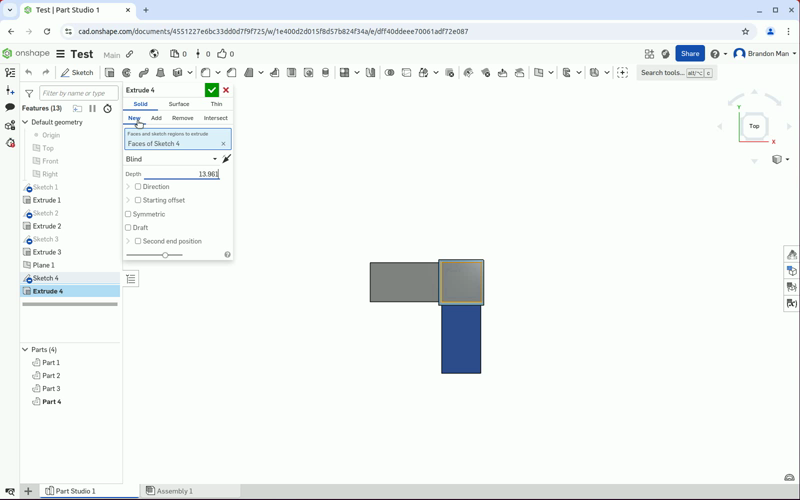
key(enter)
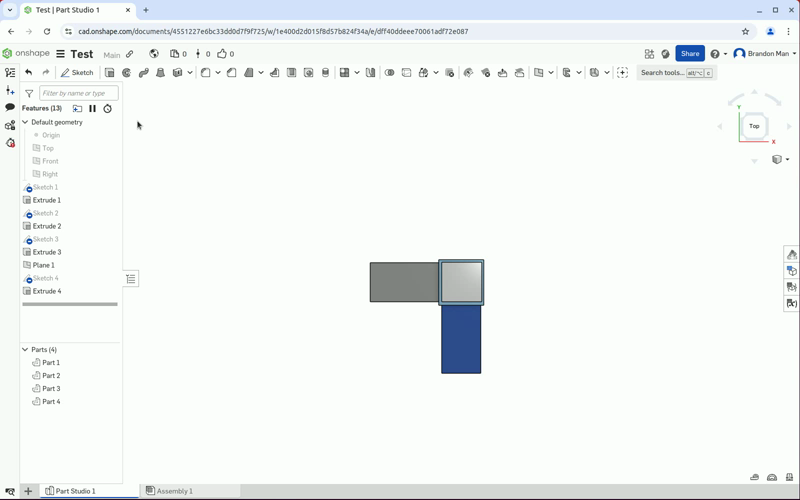
key(shift+h)
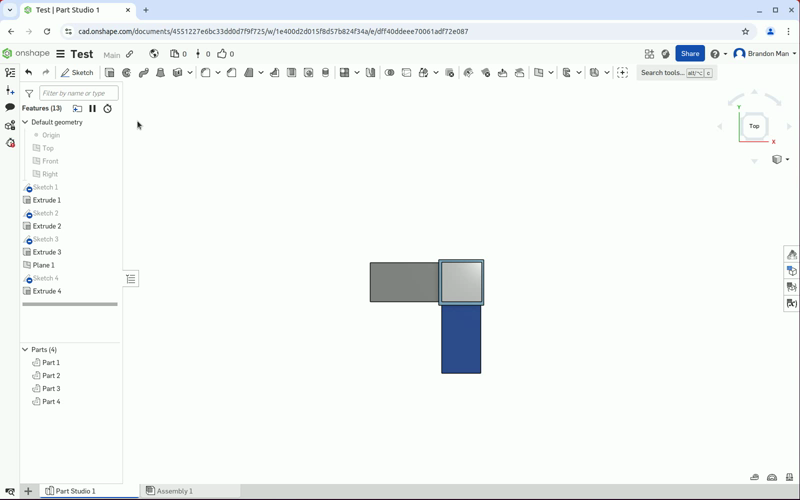
key(shift+h)
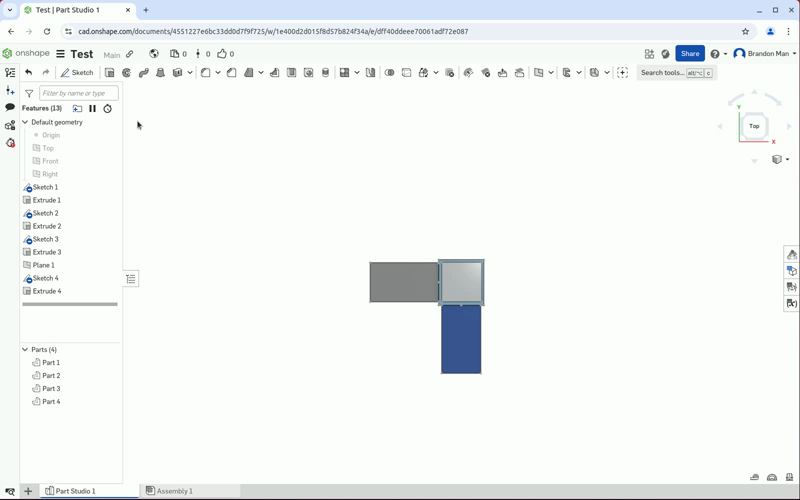
key(shift+7)
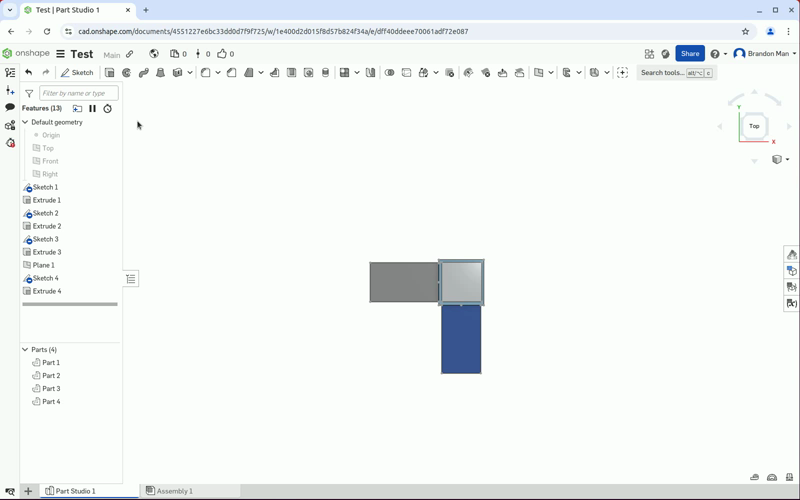
key(up, 3)
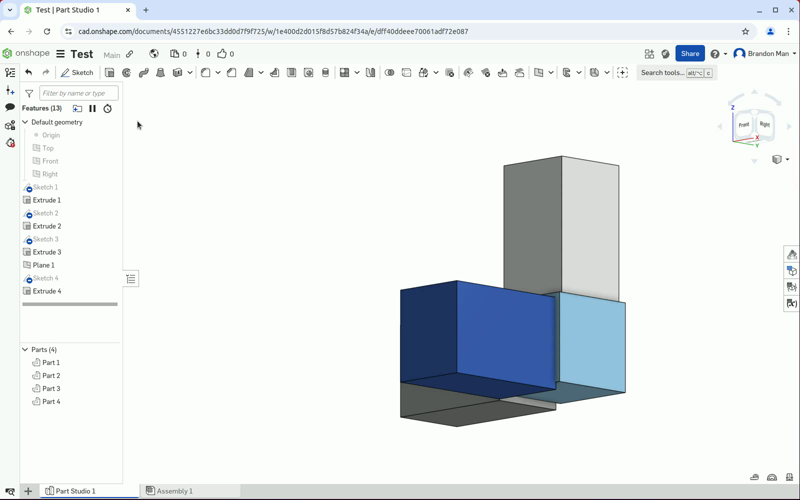
key(left, 3)
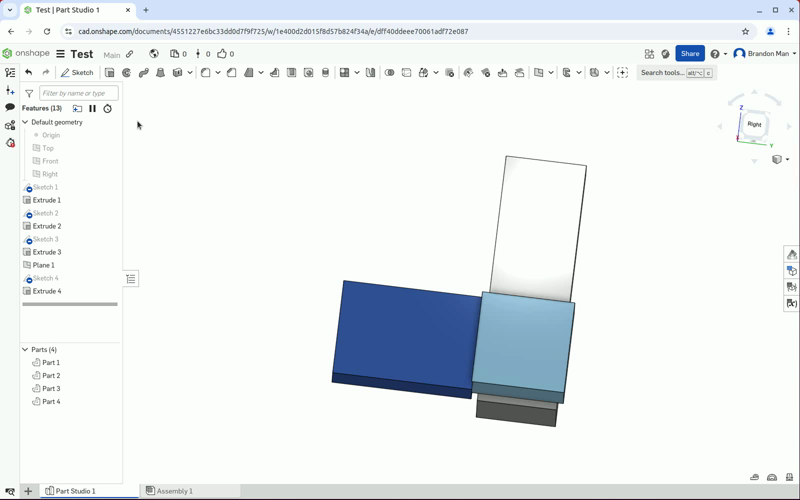
key(right, 3)
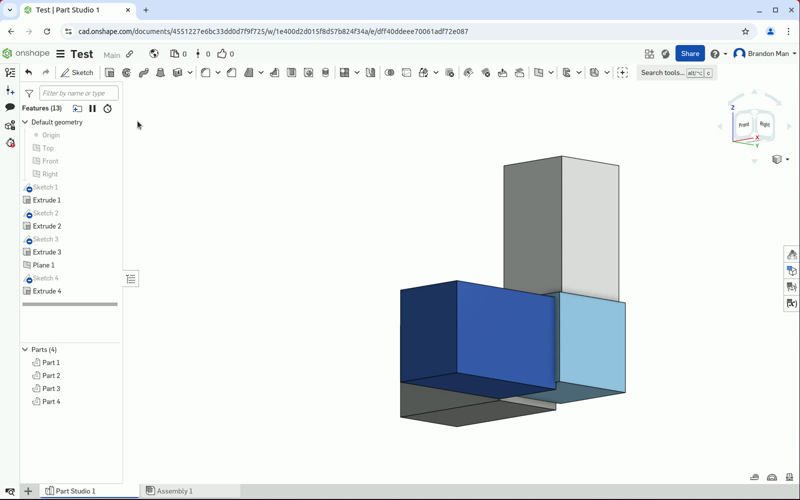
key(down, 3)
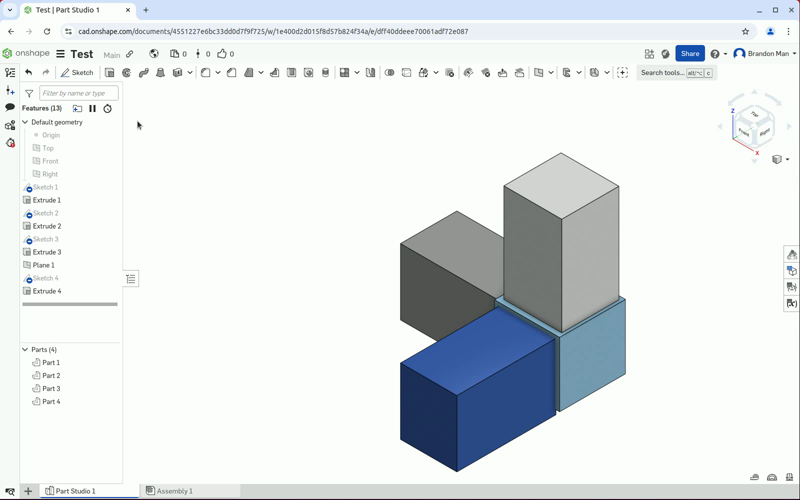
mouse_move(73, 189)
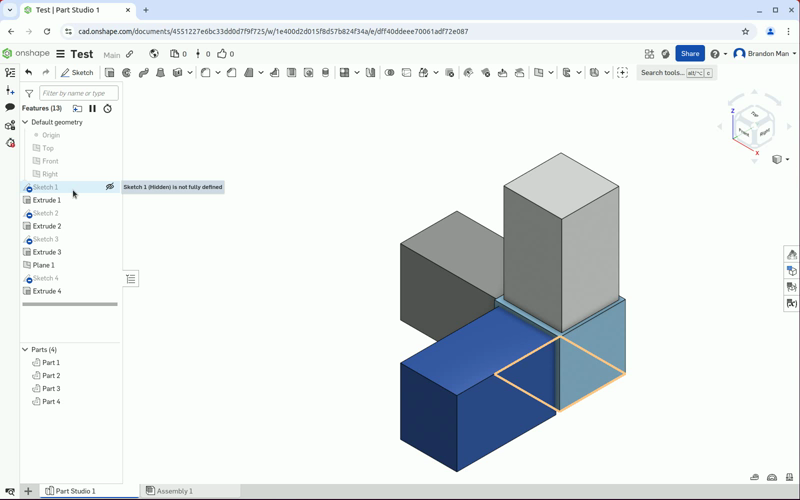
click(73, 189)